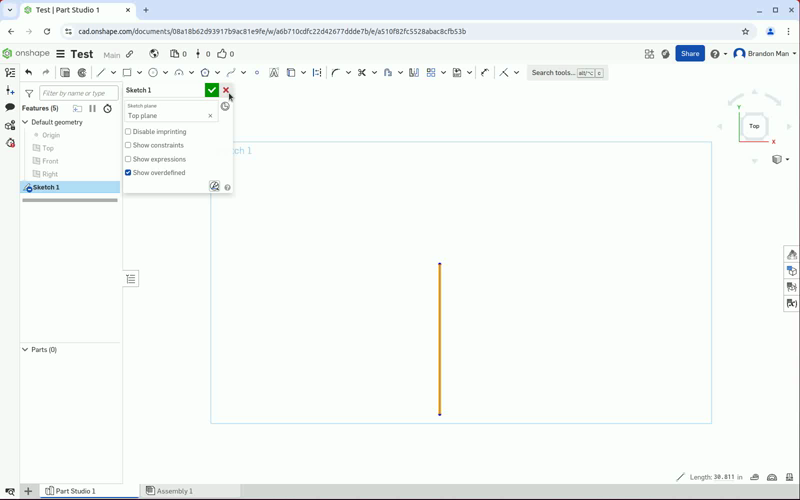
key(shift+h)
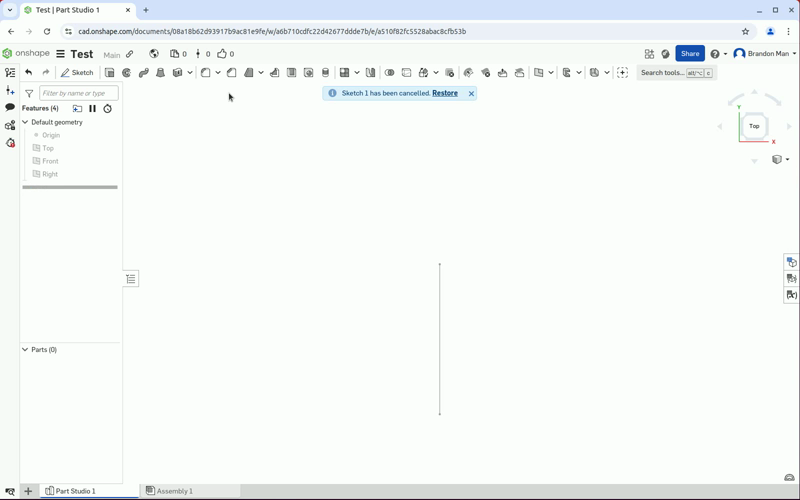
mouse_move(73, 352)
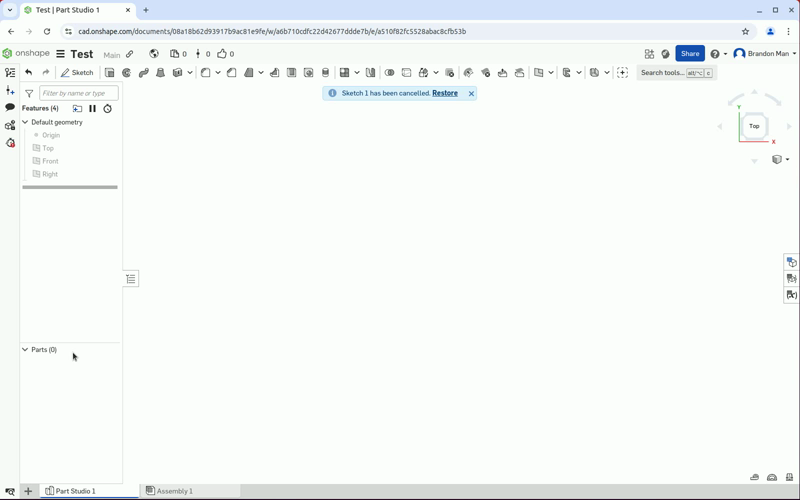
key(y)
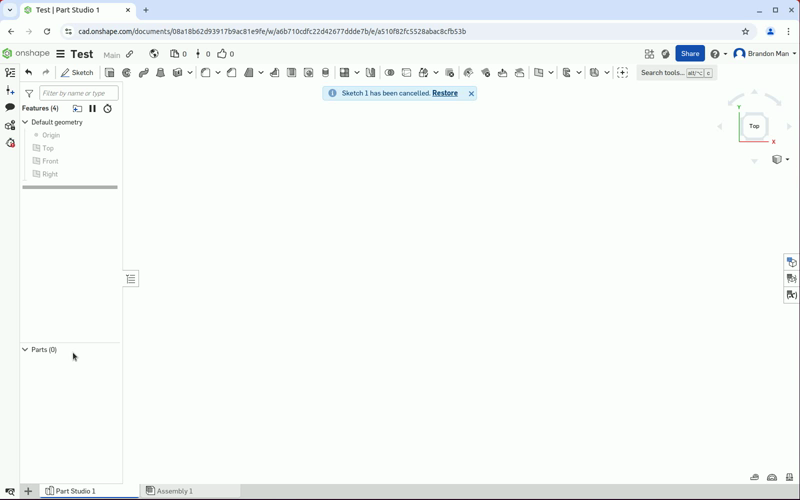
key(shift+p)
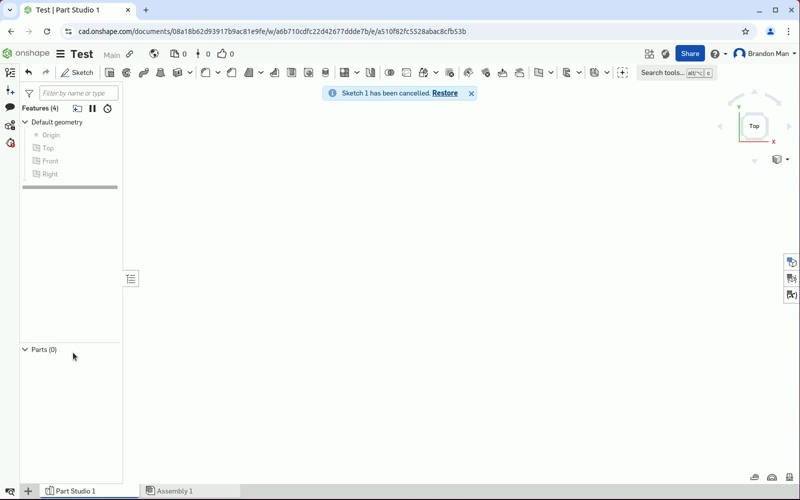
key(space)
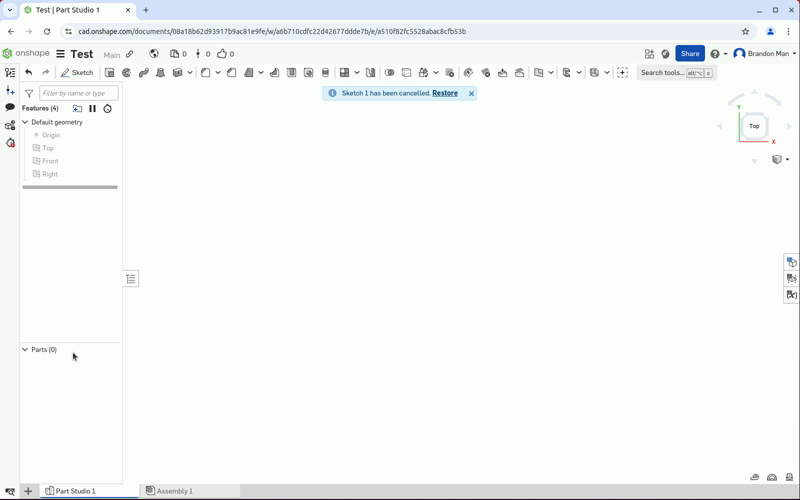
key_down(shift)
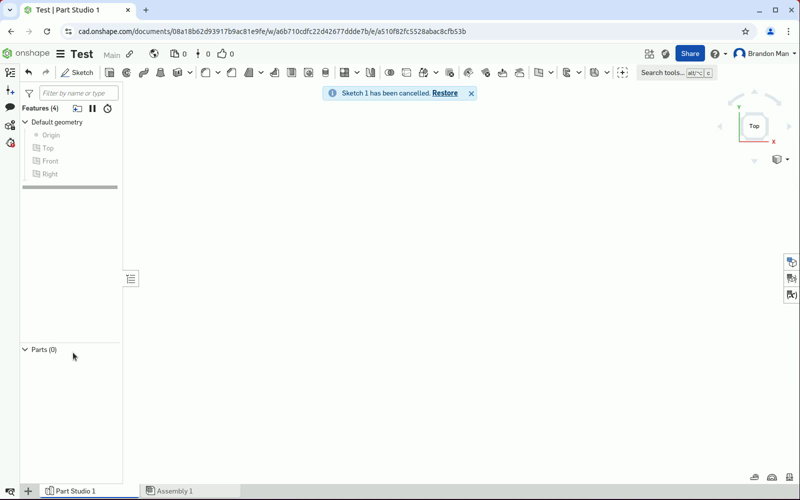
key(up)
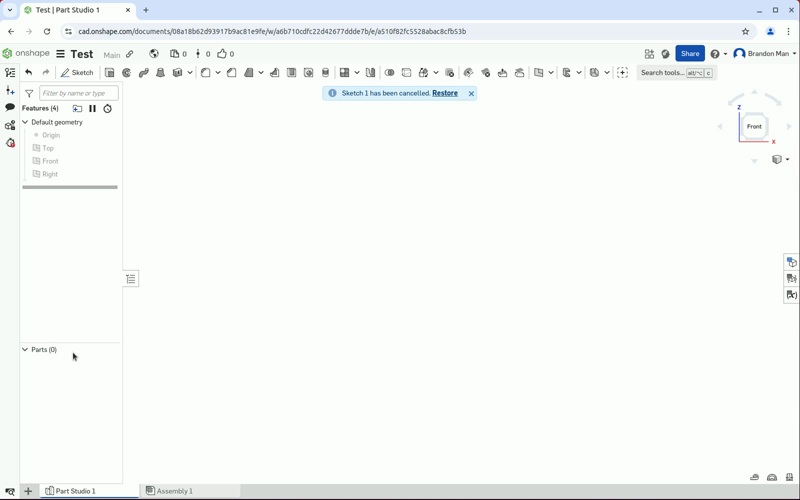
key_up(shift)
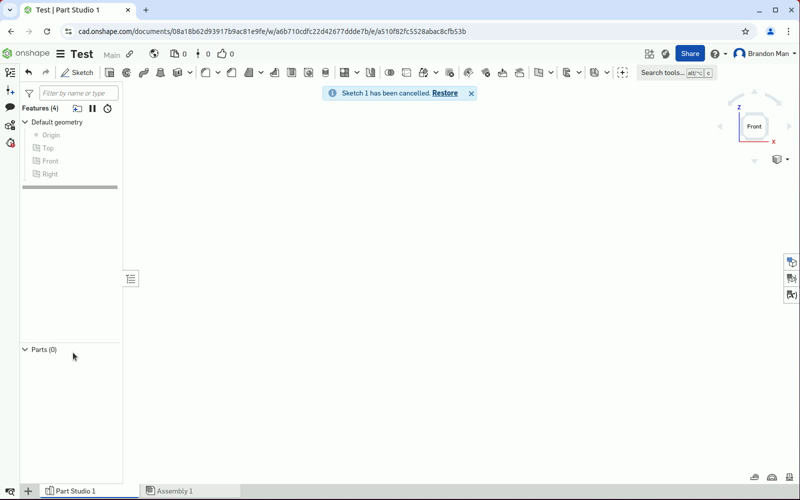
mouse_move(73, 352)
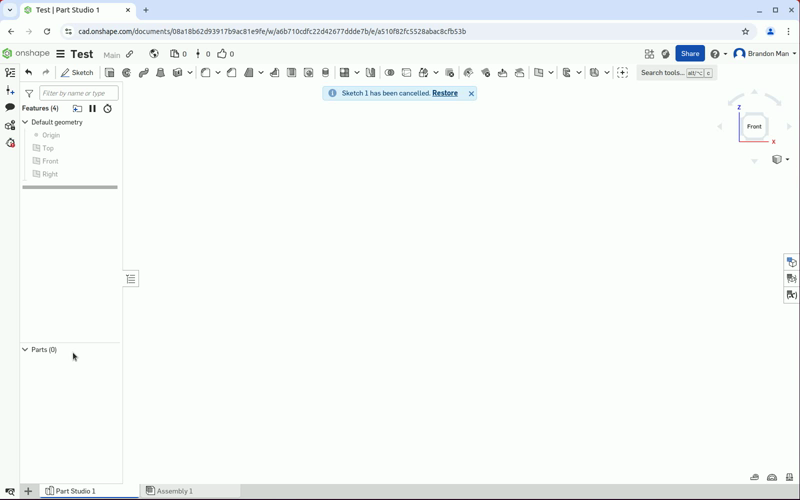
key(shift+y)
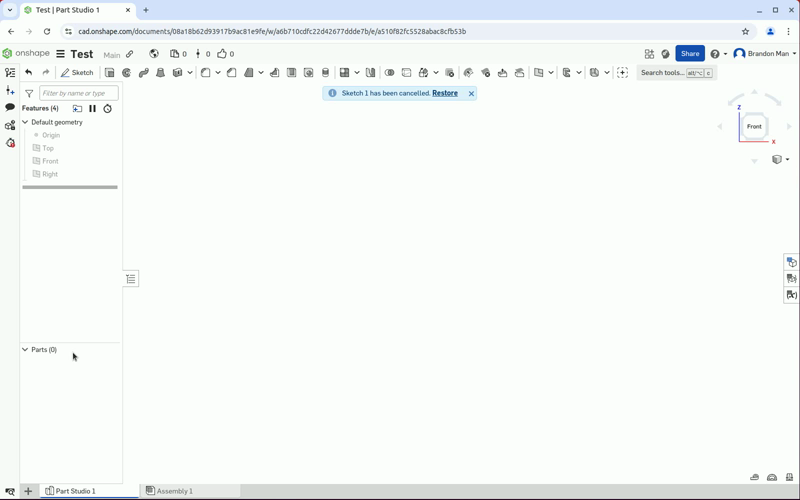
key(shift+s)
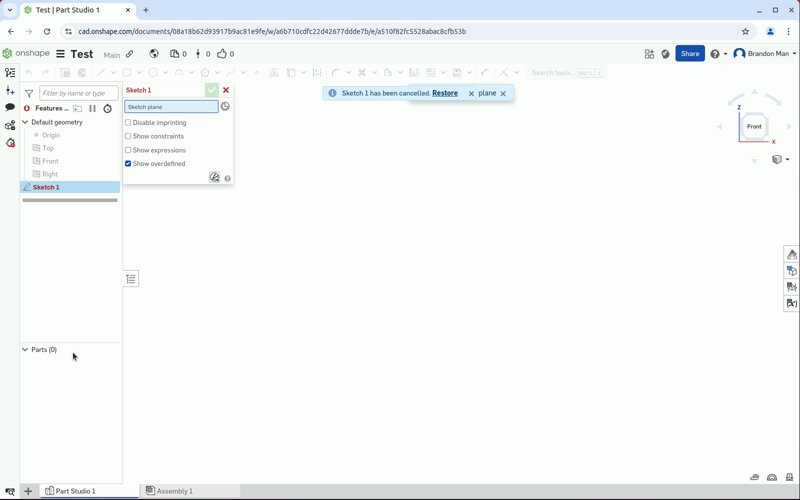
mouse_move(73, 163)
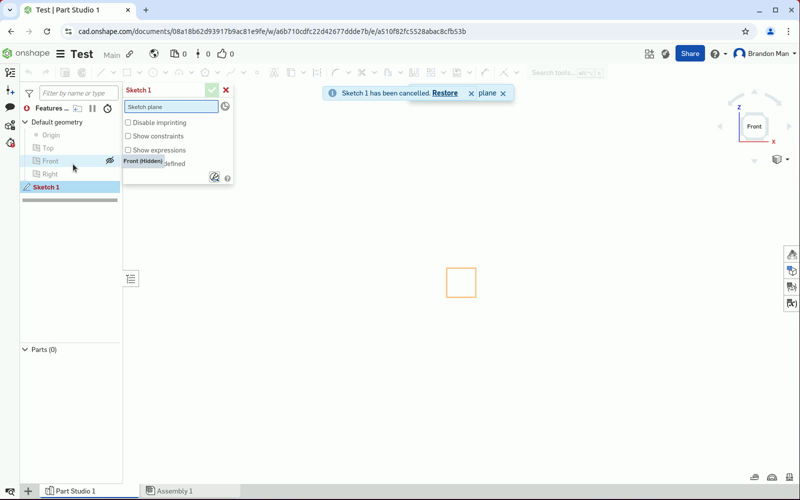
click(73, 163)
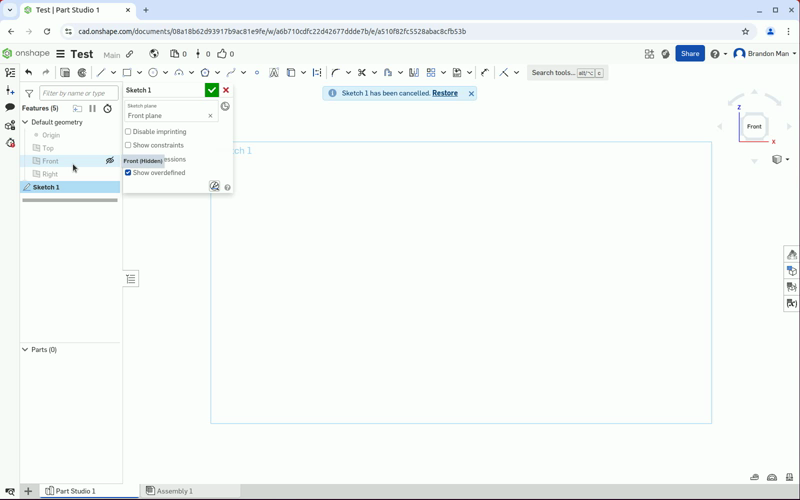
mouse_move(73, 352)
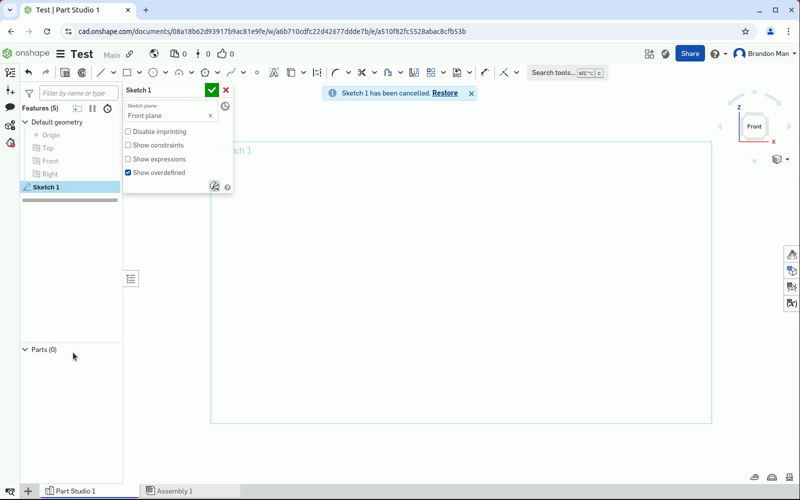
key(y)
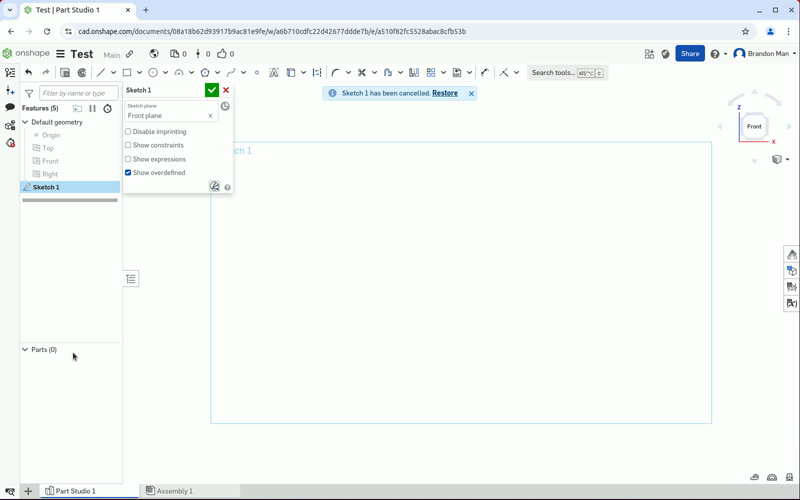
key(l)
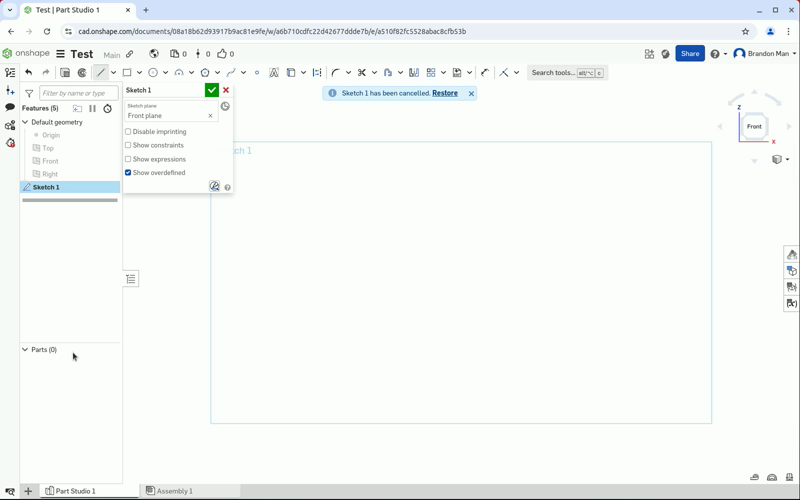
key_down(shift)
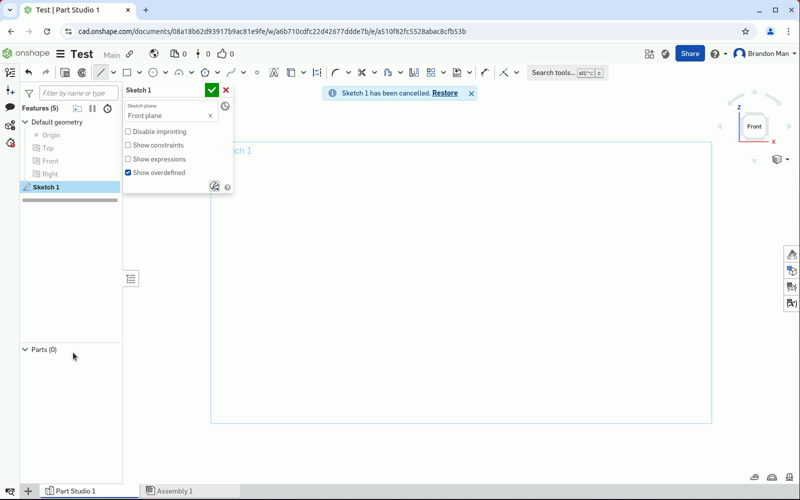
mouse_move(350, 238)
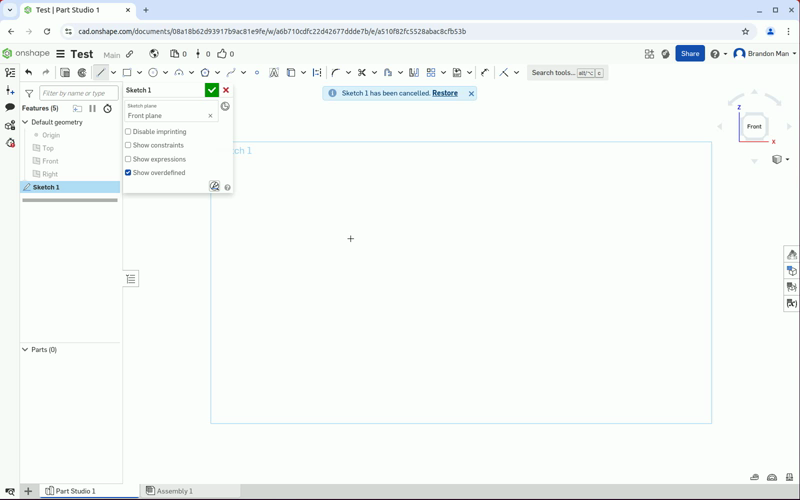
click(350, 238)
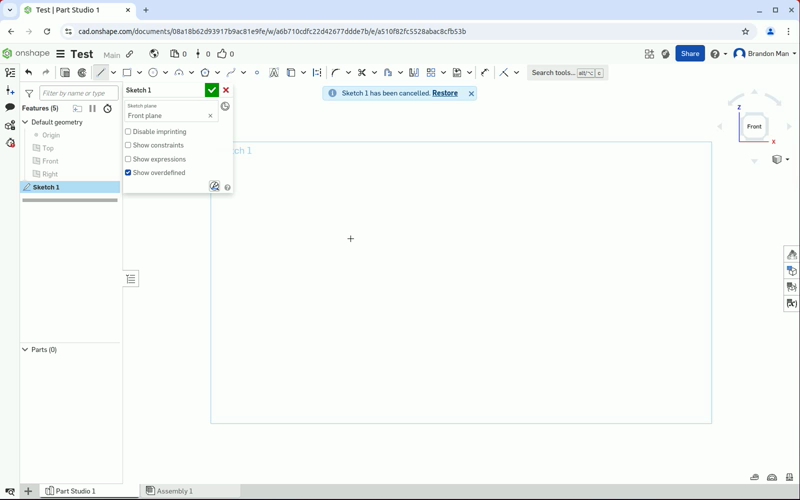
key_up(shift)
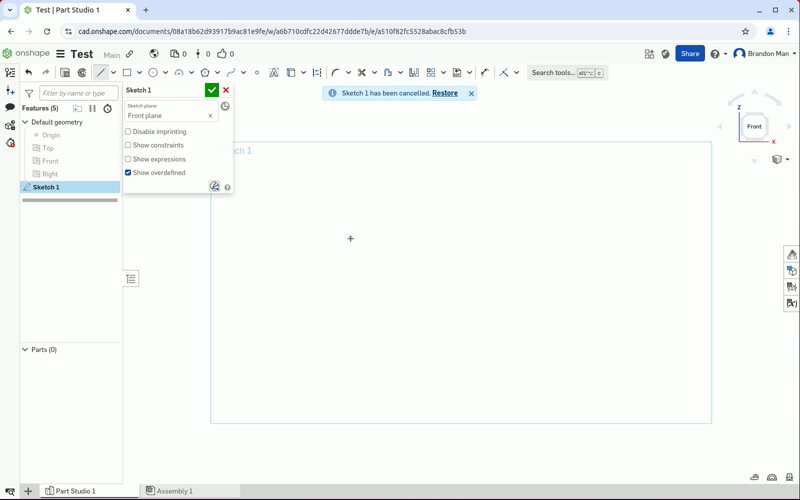
key_down(shift)
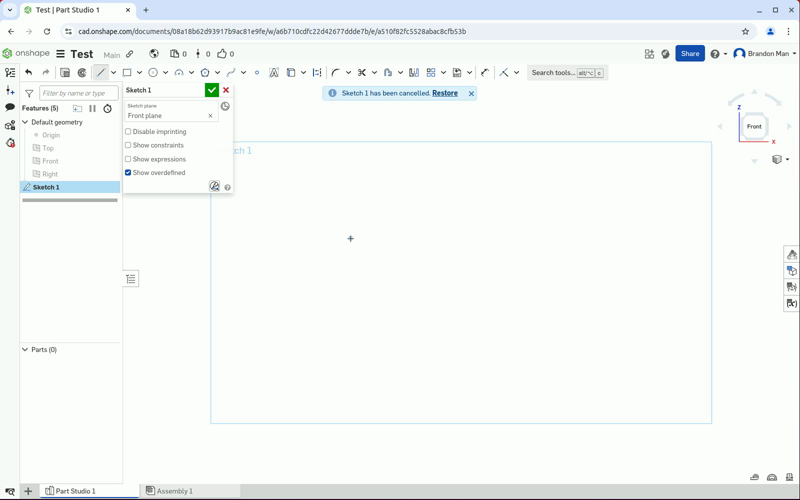
mouse_move(368, 316)
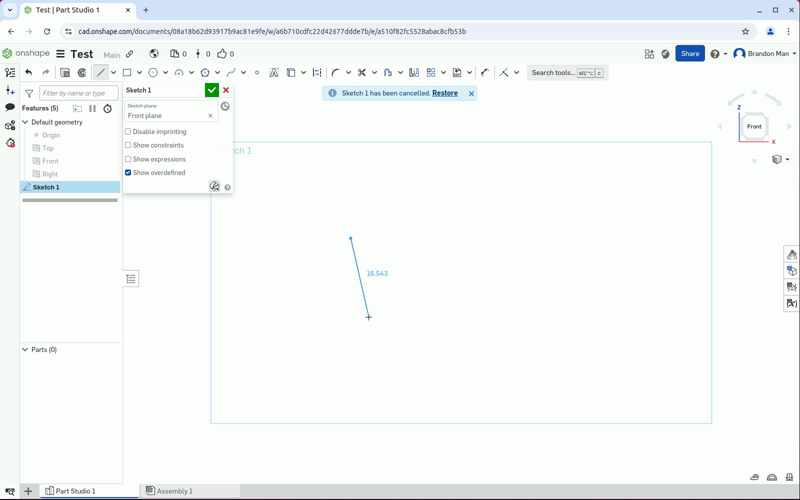
click(368, 316)
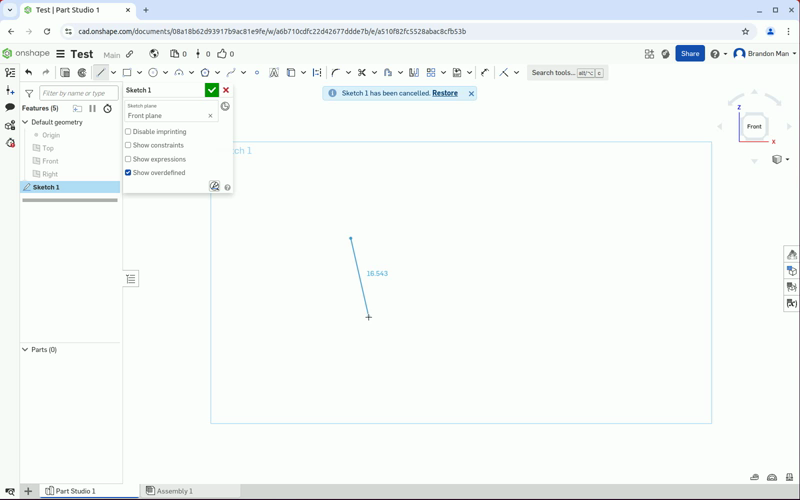
key_up(shift)
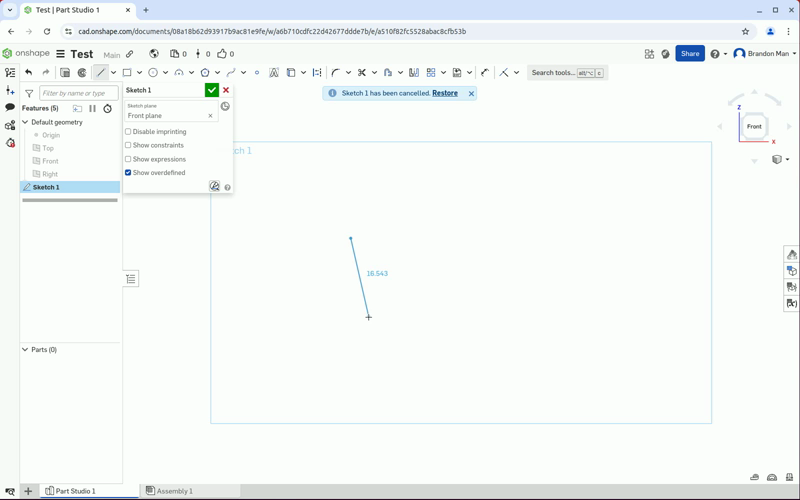
key_down(shift)
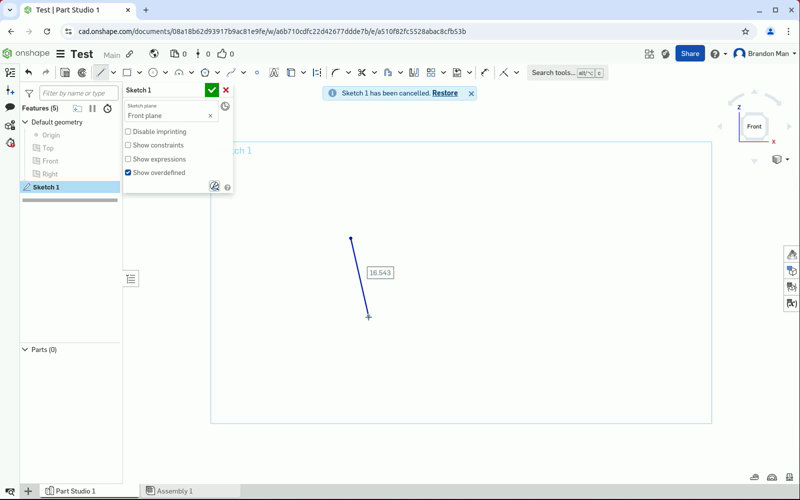
mouse_move(473, 316)
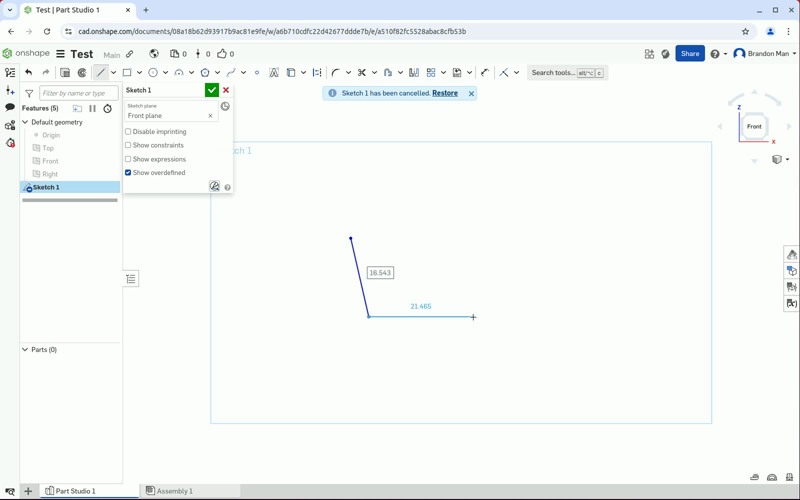
click(473, 316)
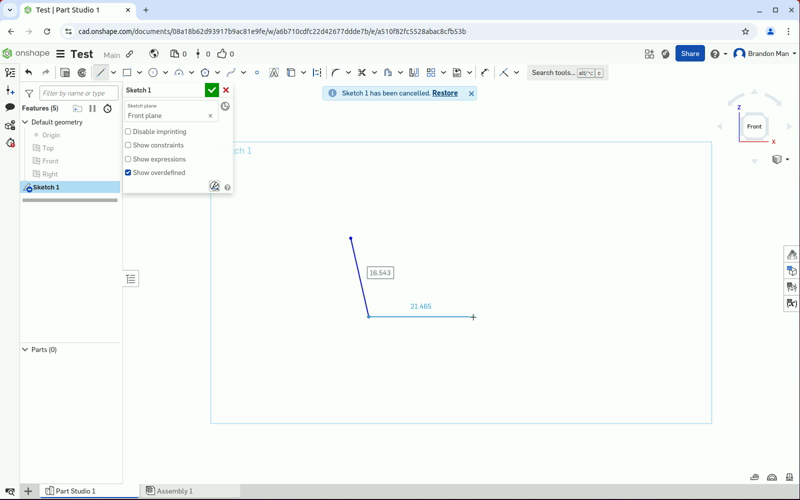
key_up(shift)
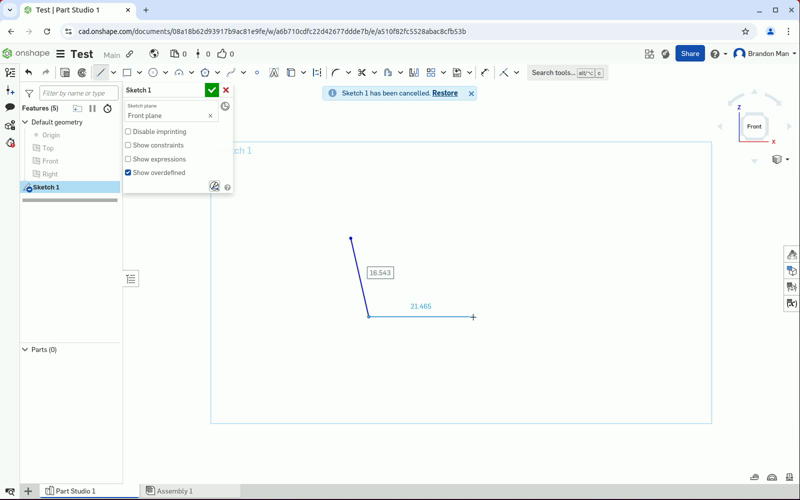
key_down(shift)
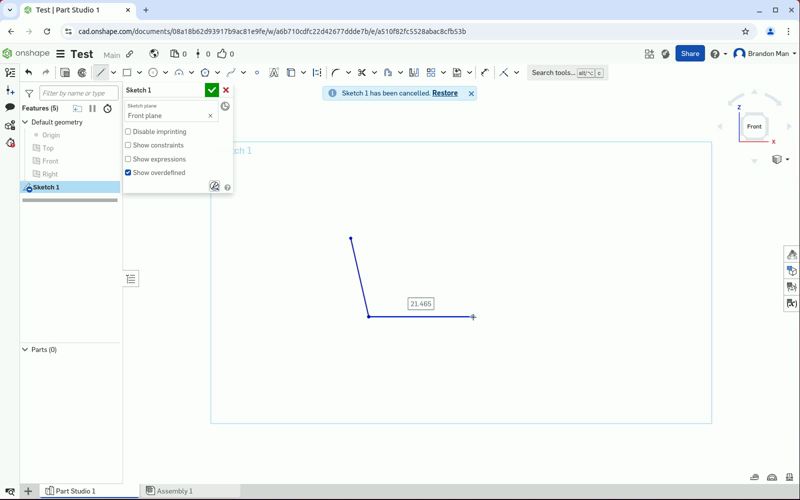
mouse_move(503, 316)
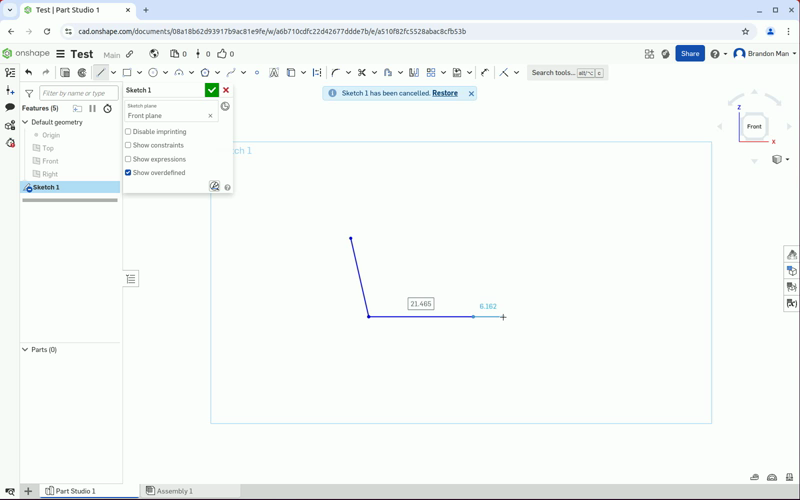
mouse_move(473, 281)
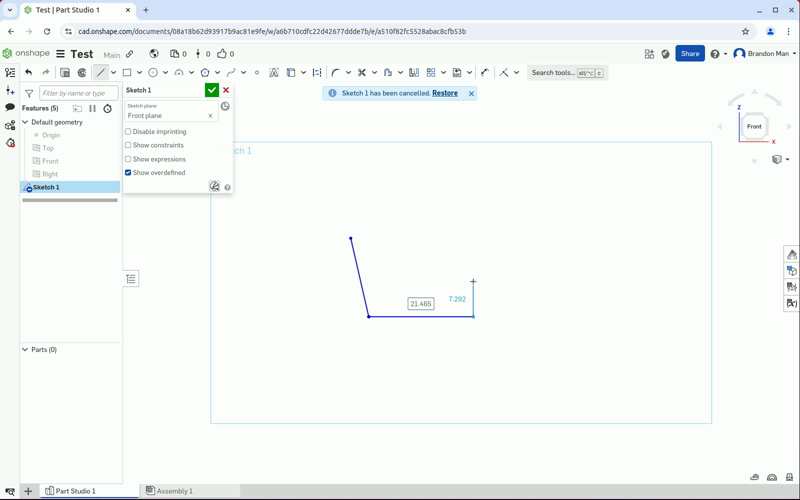
click(473, 281)
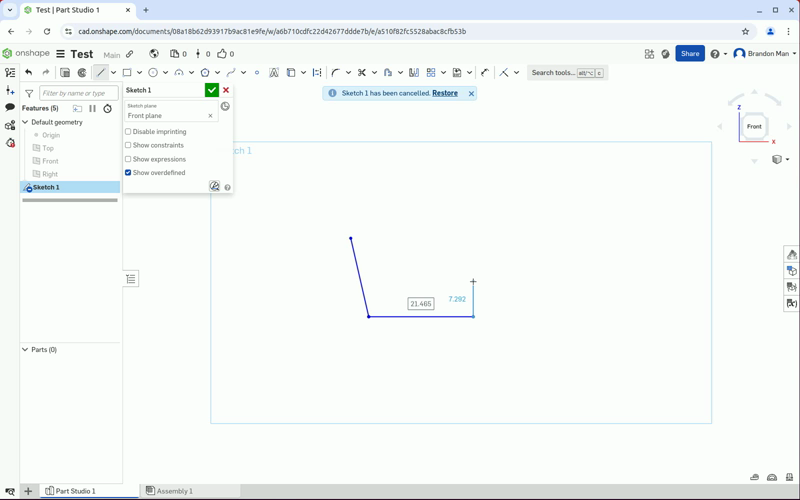
key_up(shift)
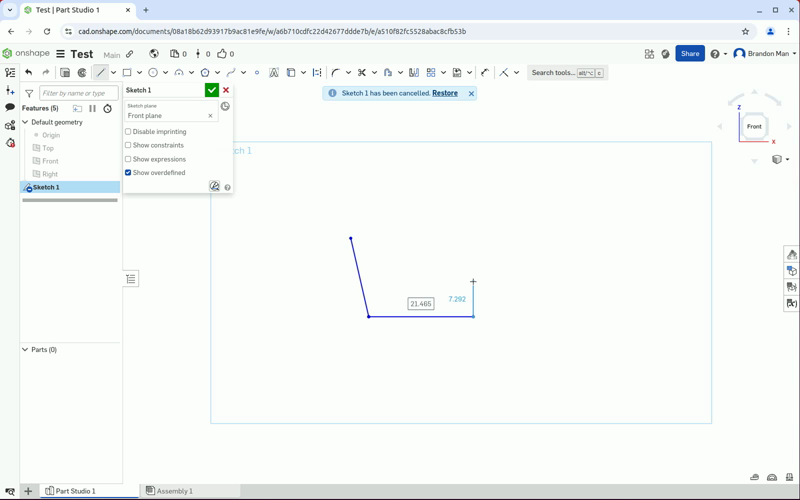
key_down(shift)
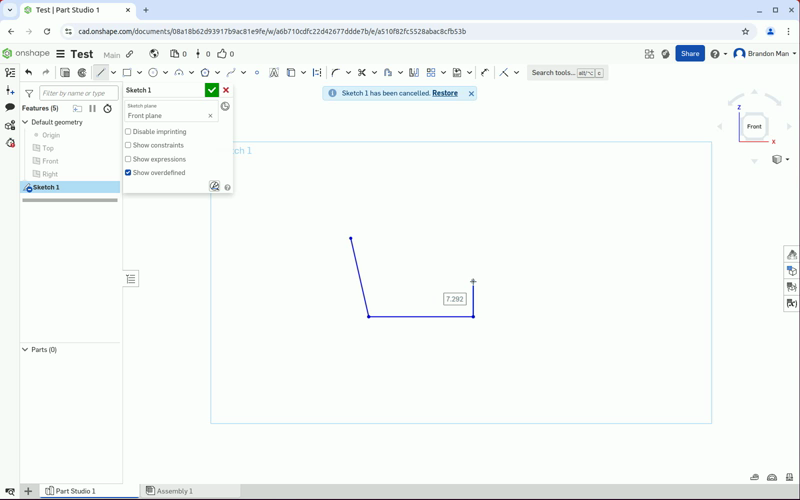
mouse_move(474, 184)
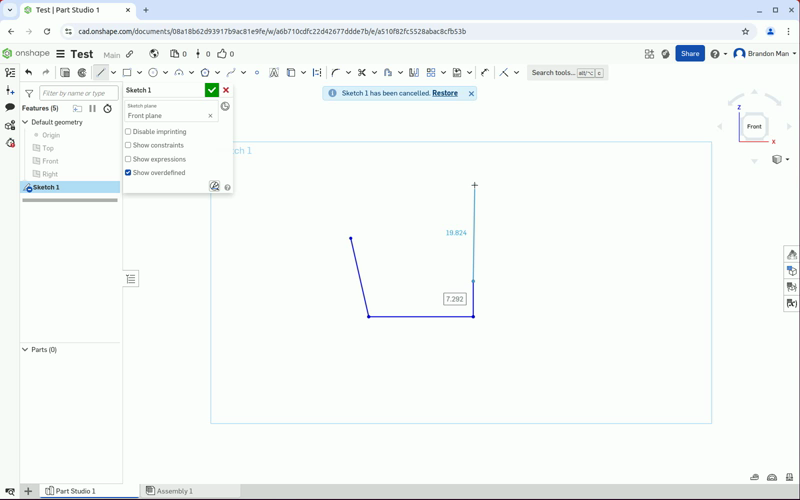
click(474, 184)
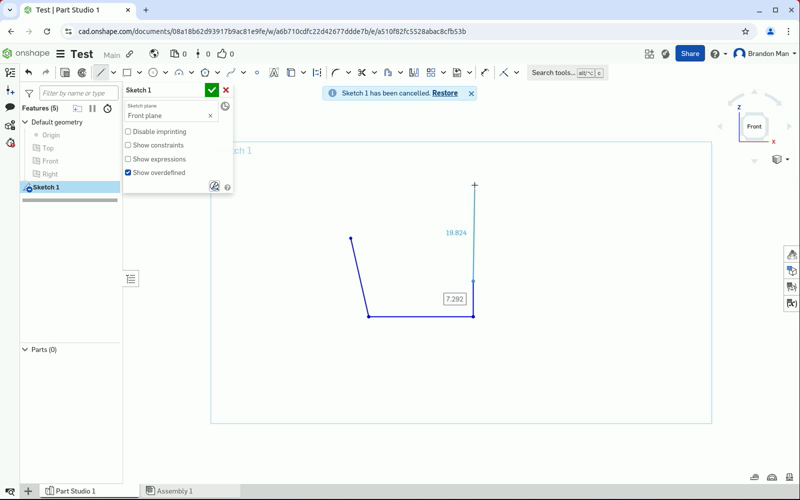
key_up(shift)
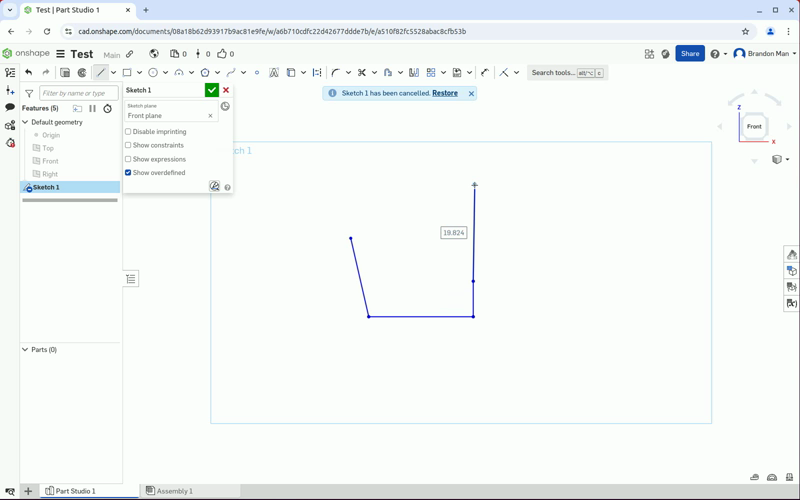
key(esc)
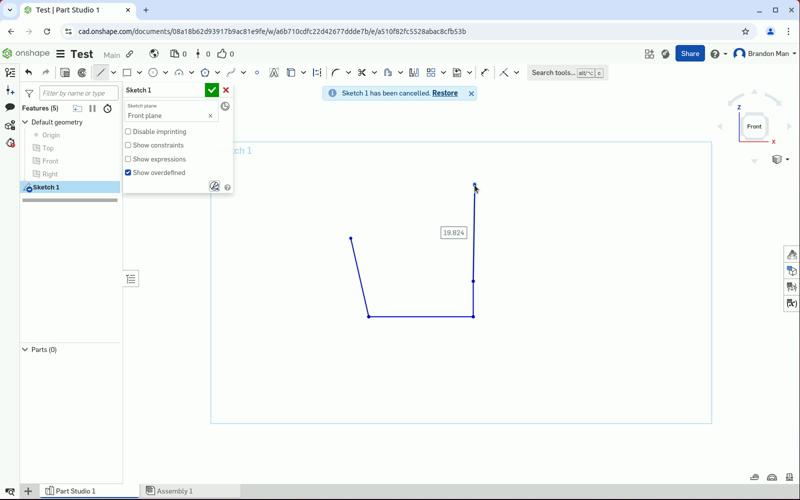
key(a)
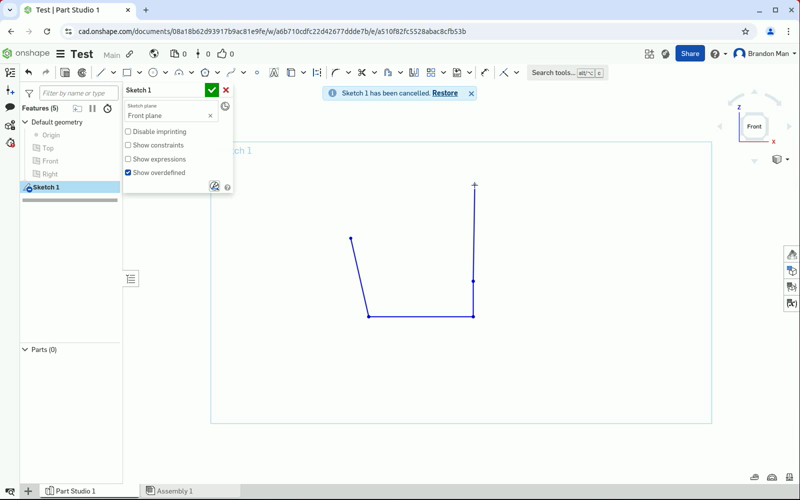
mouse_move(474, 184)
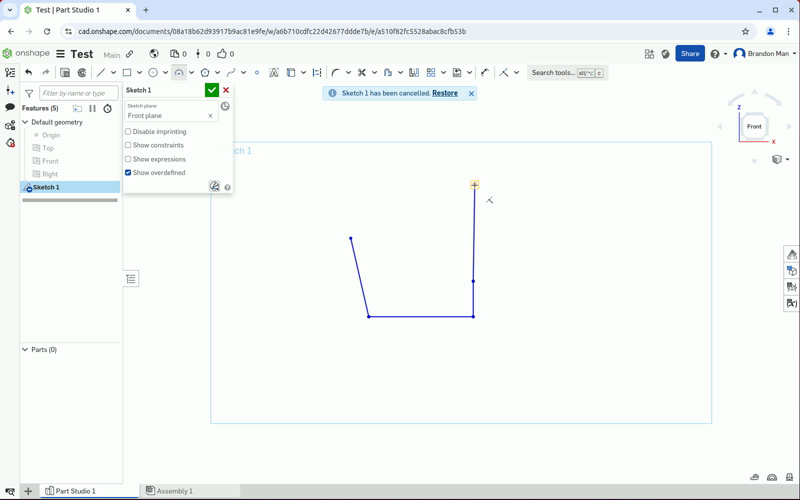
click(474, 184)
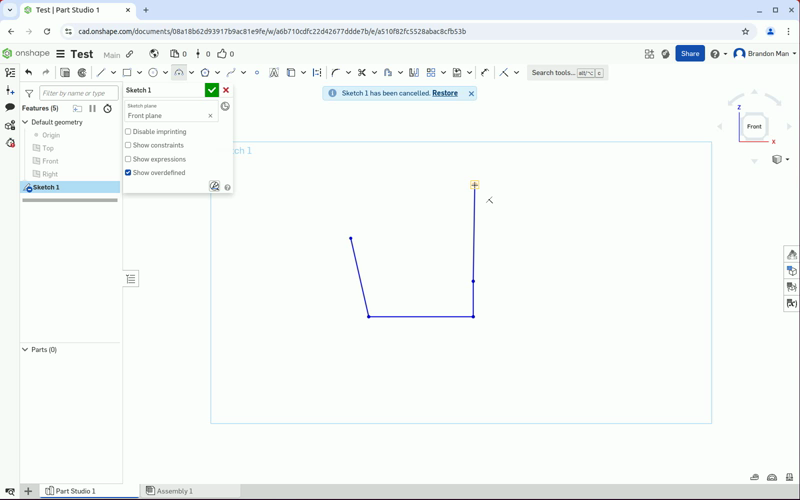
key_down(shift)
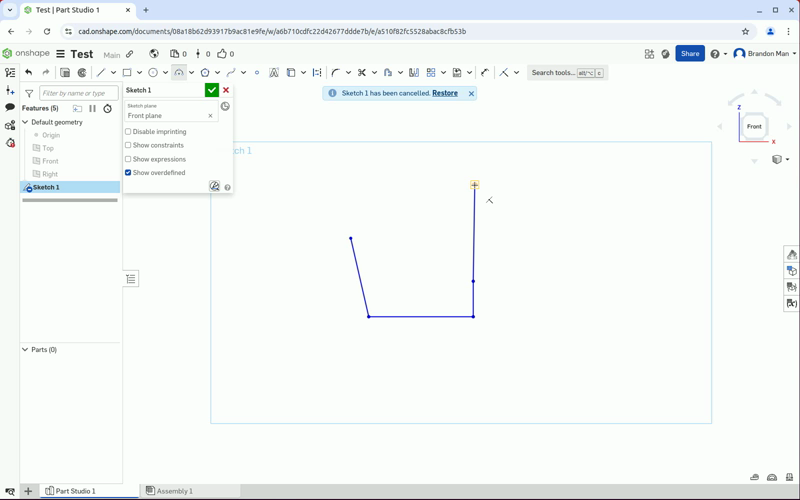
mouse_move(447, 184)
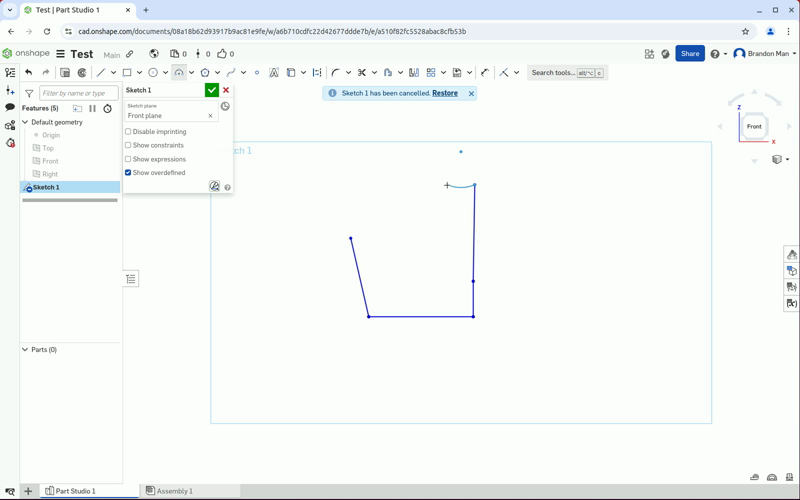
click(447, 184)
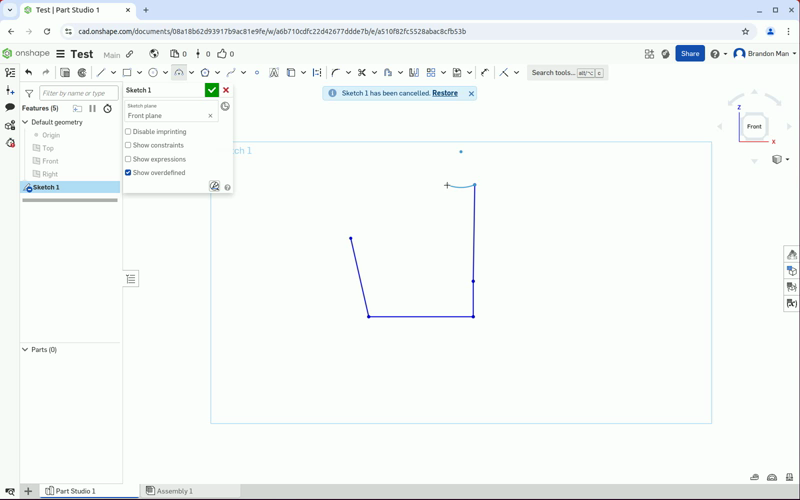
mouse_move(461, 198)
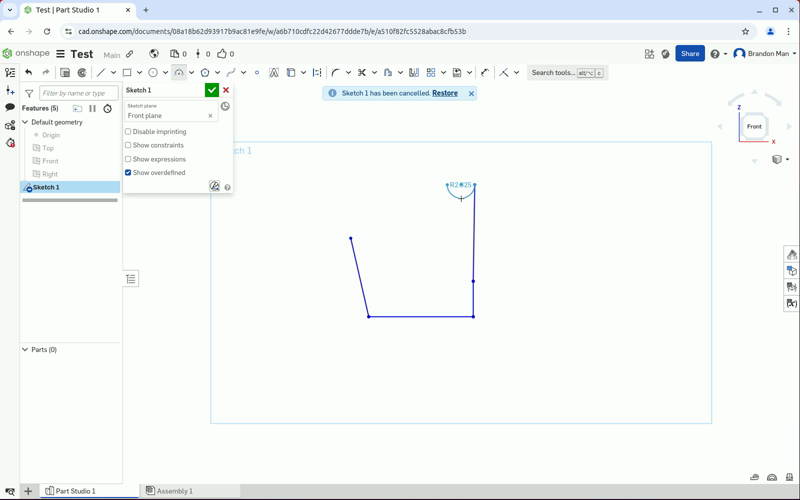
click(461, 198)
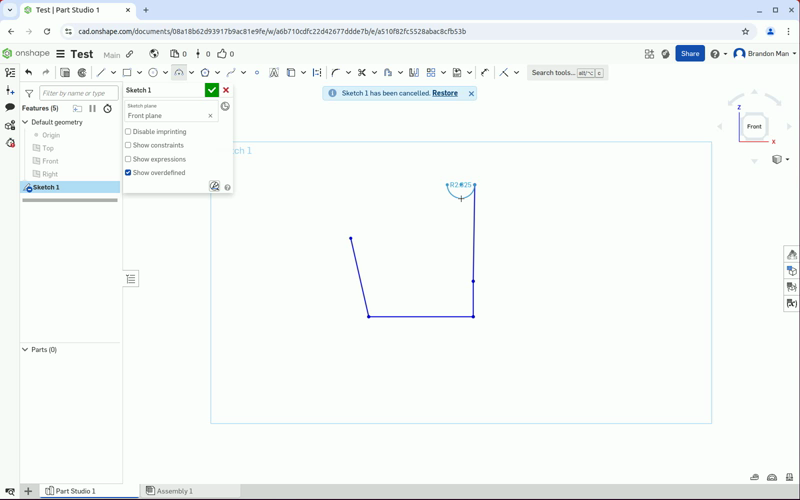
key_up(shift)
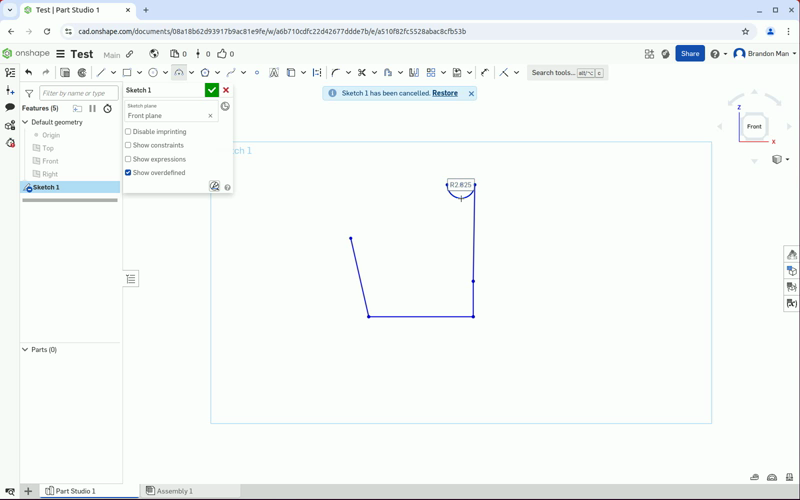
key(esc)
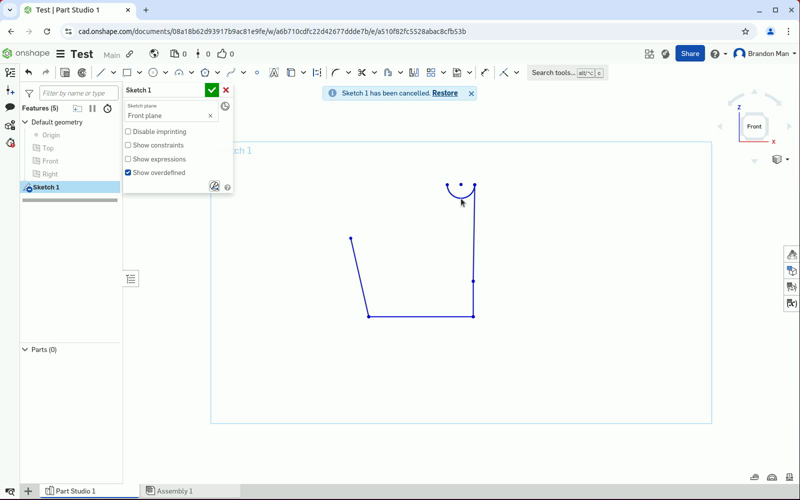
key(l)
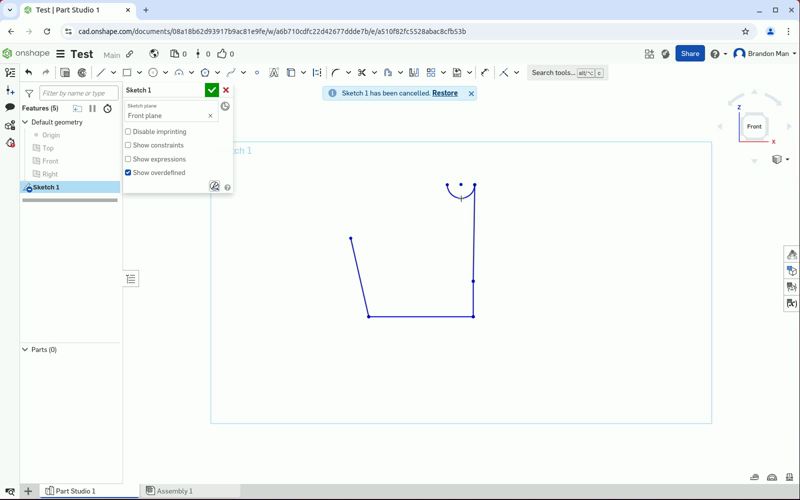
mouse_move(447, 184)
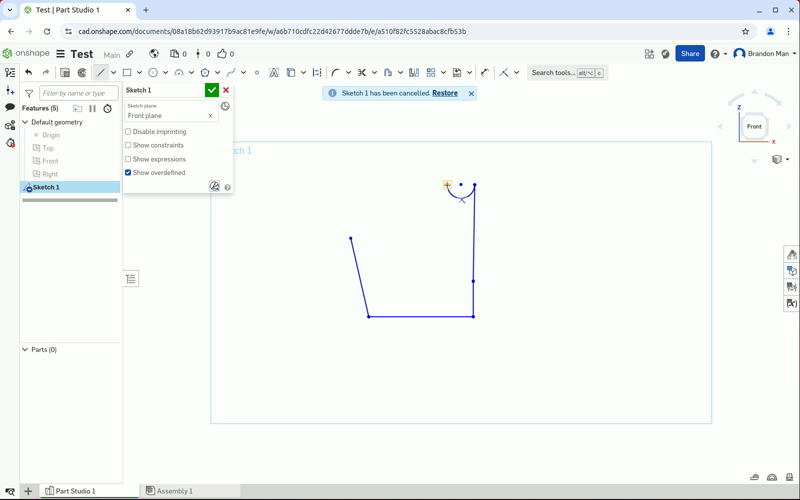
click(447, 184)
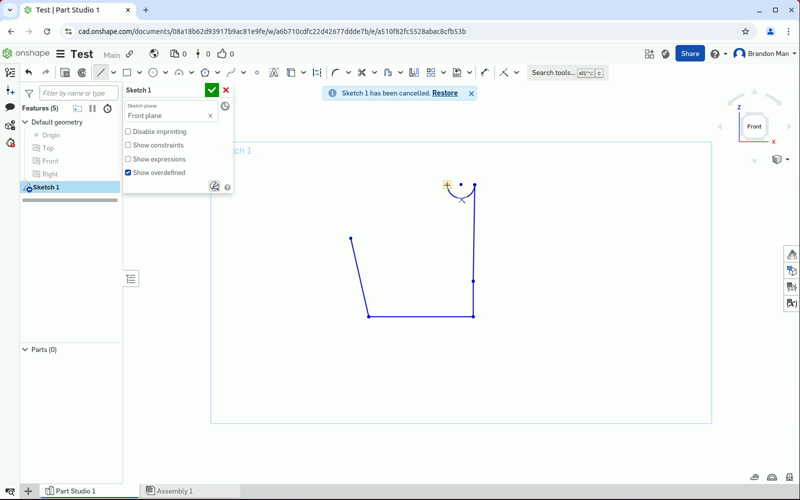
key_down(shift)
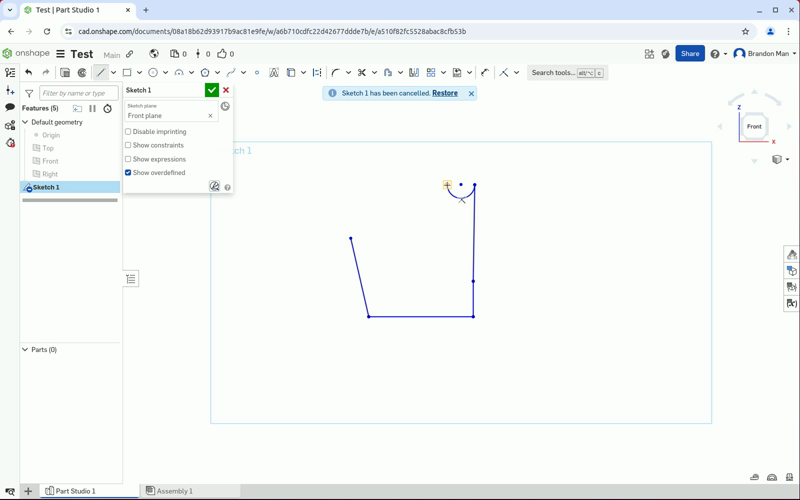
mouse_move(350, 238)
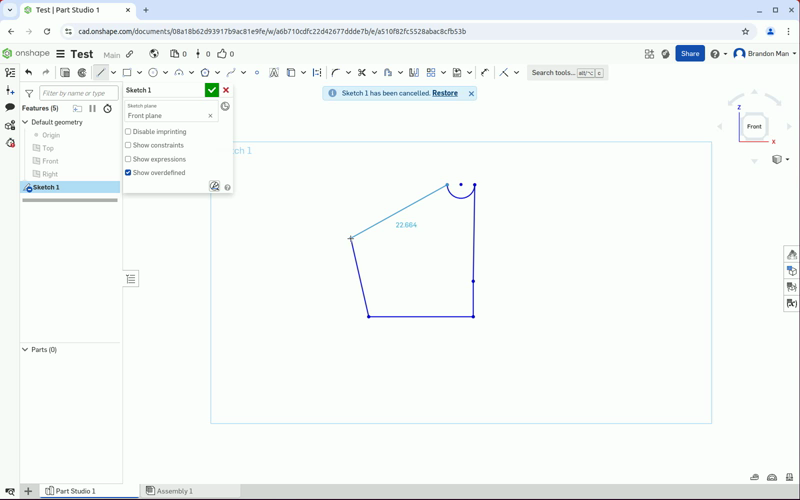
key_up(shift)
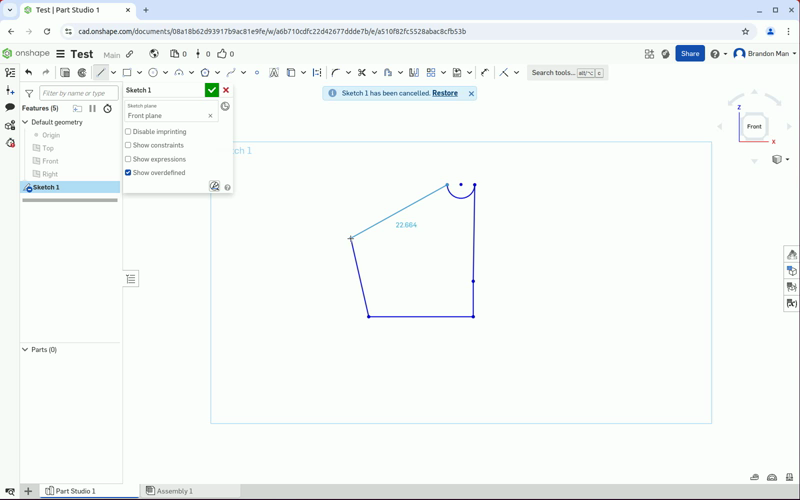
click(350, 238)
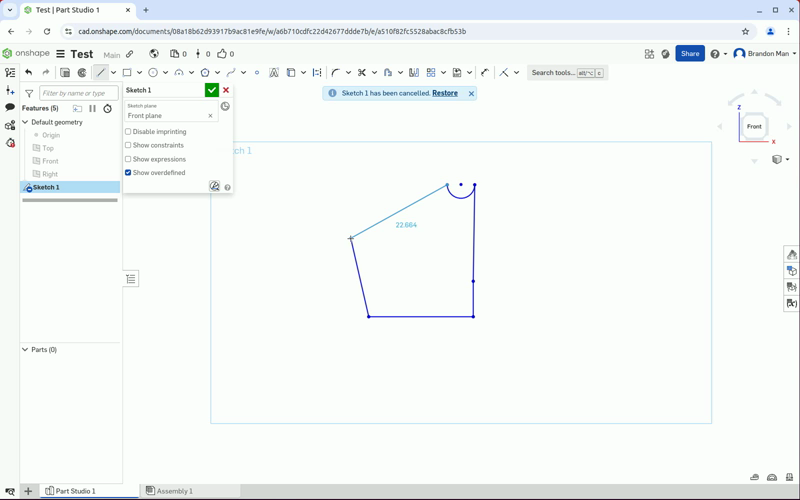
key(esc)
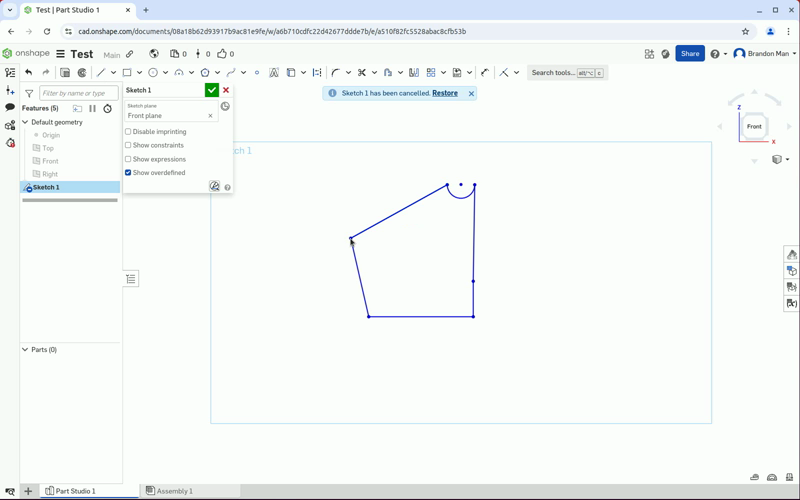
key(l)
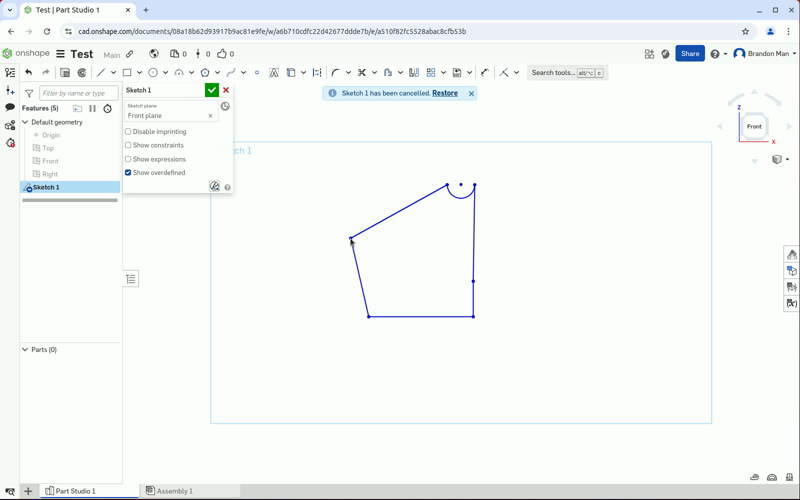
key_down(shift)
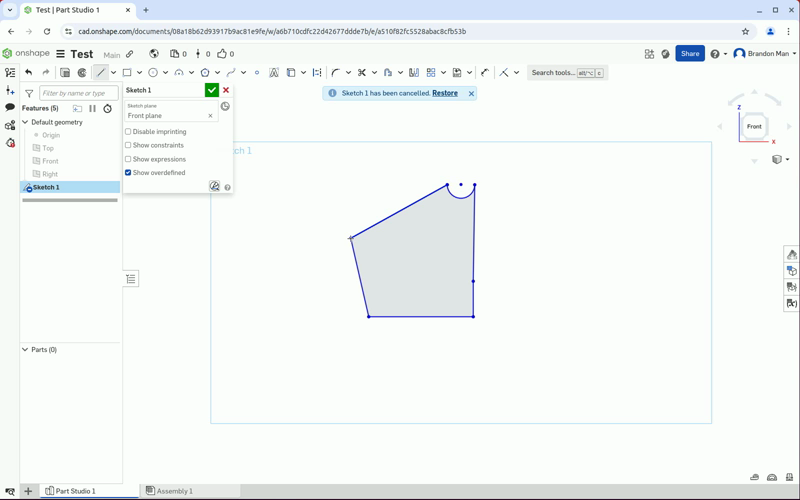
mouse_move(374, 244)
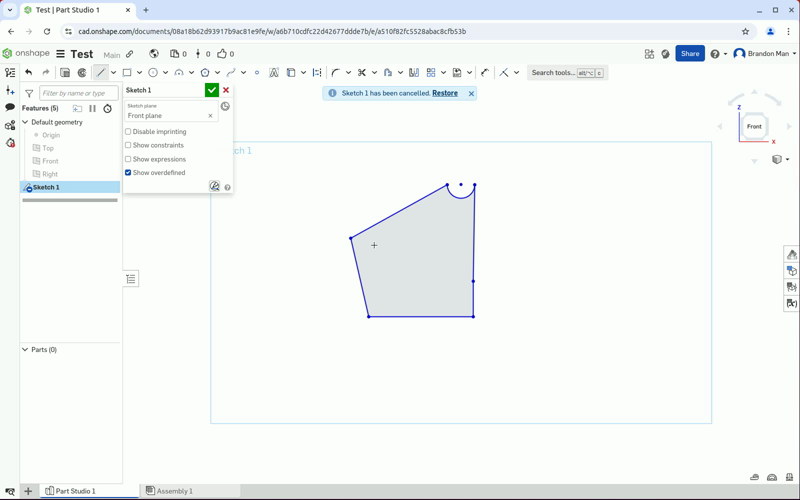
click(374, 244)
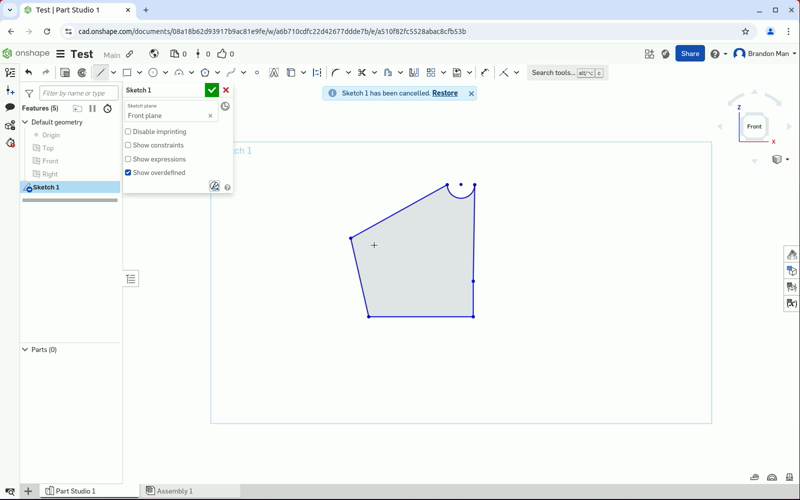
key_up(shift)
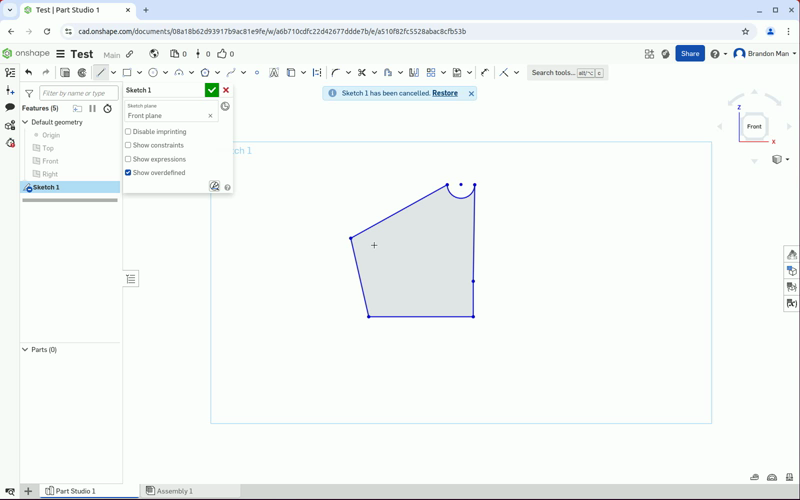
key_down(shift)
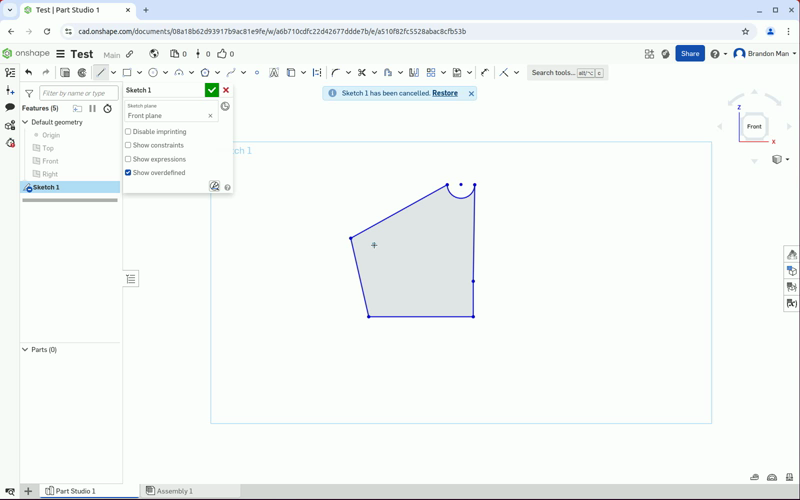
mouse_move(404, 244)
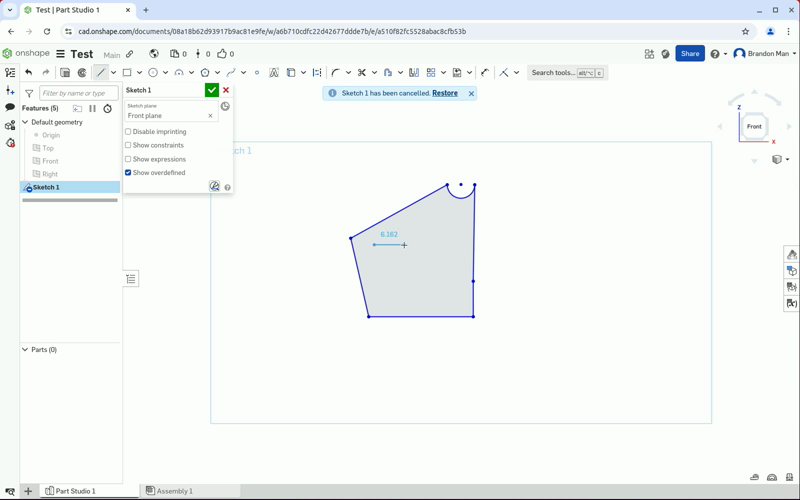
mouse_move(384, 256)
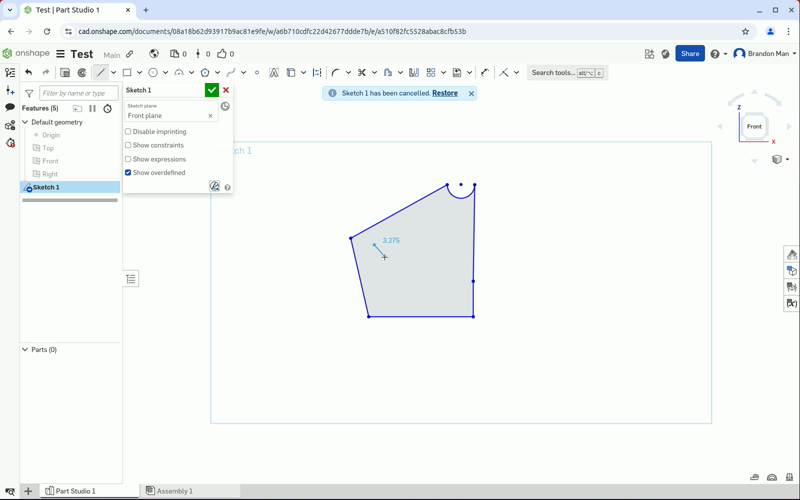
click(384, 256)
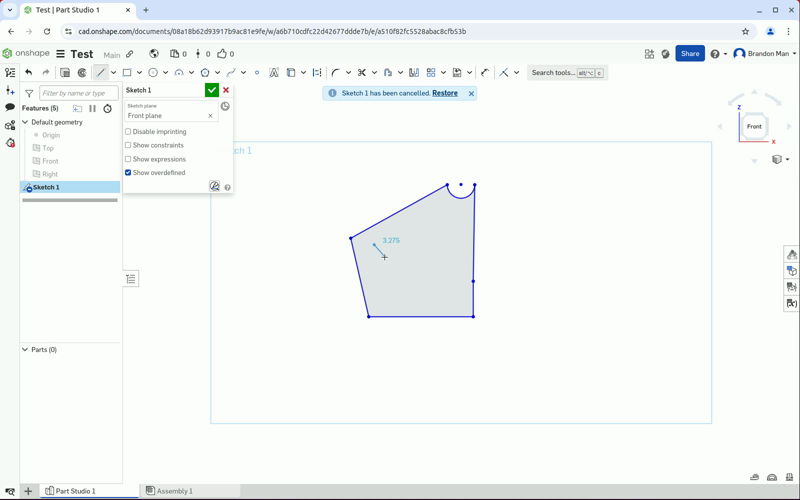
key_up(shift)
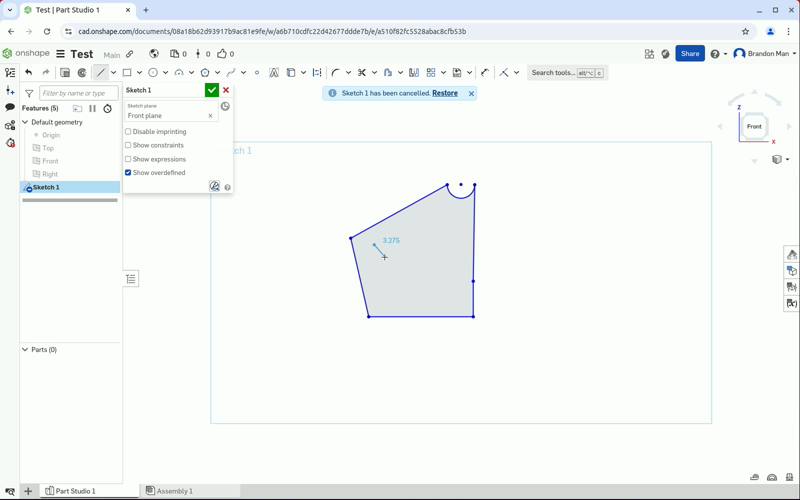
key(esc)
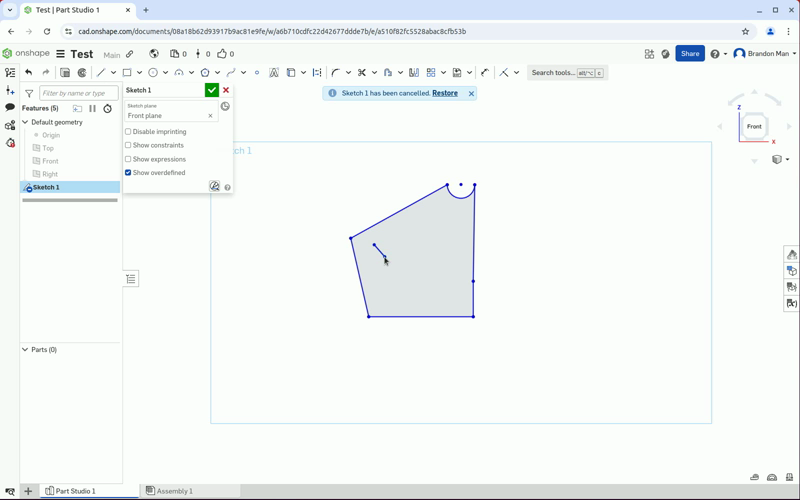
key(a)
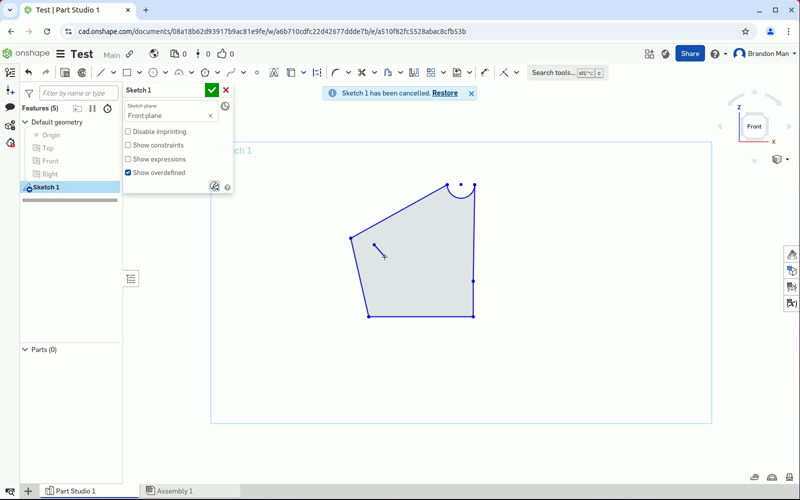
mouse_move(384, 256)
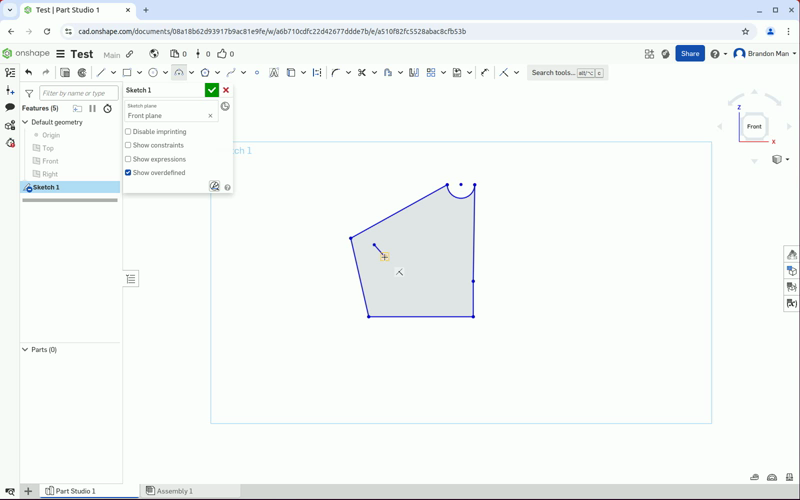
click(384, 256)
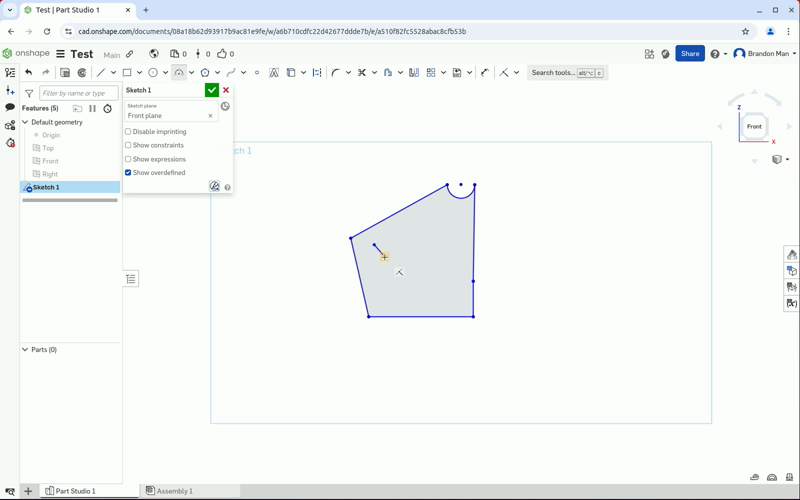
key_down(shift)
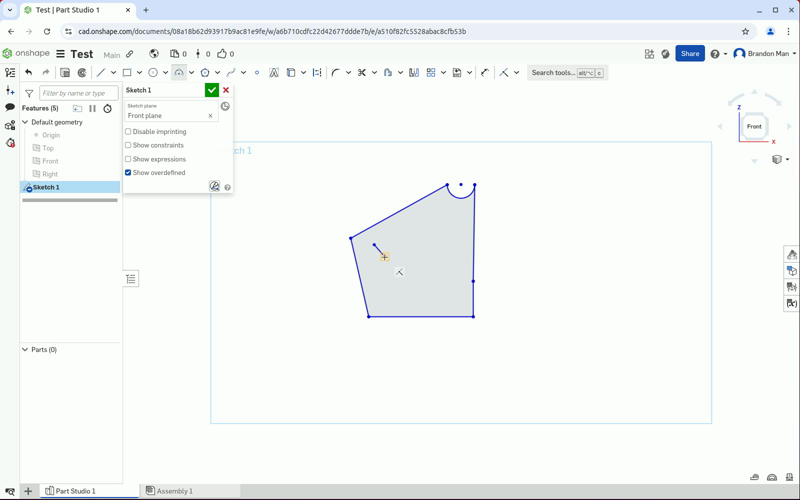
mouse_move(395, 247)
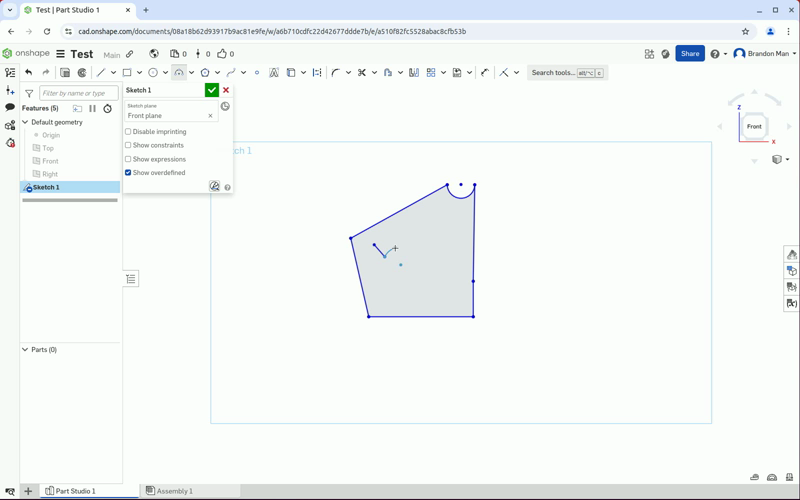
click(395, 247)
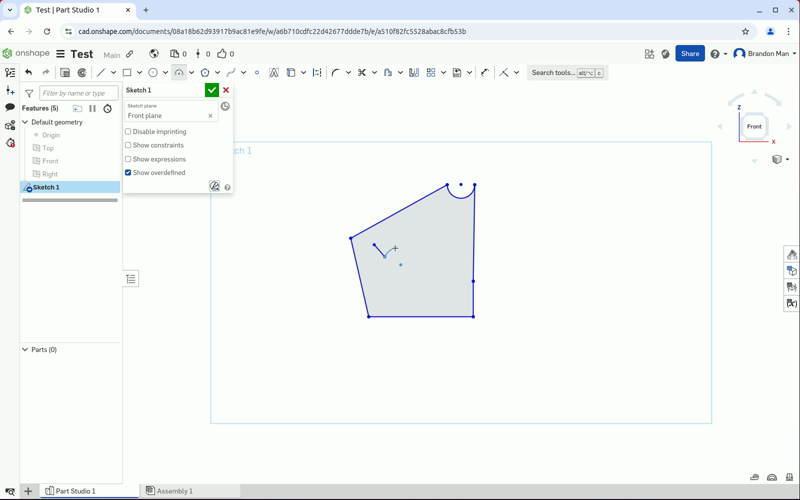
mouse_move(394, 257)
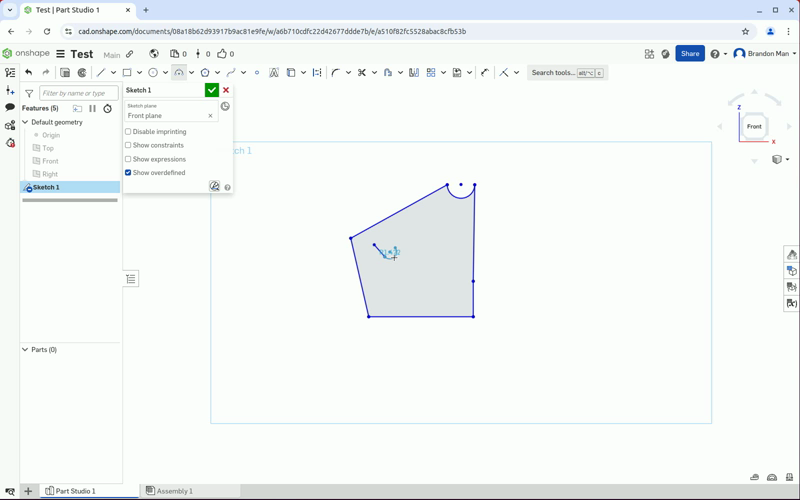
click(394, 257)
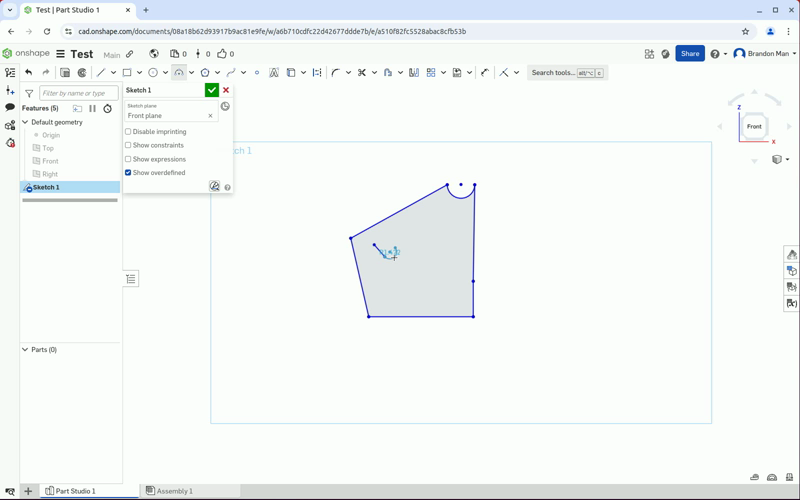
key_up(shift)
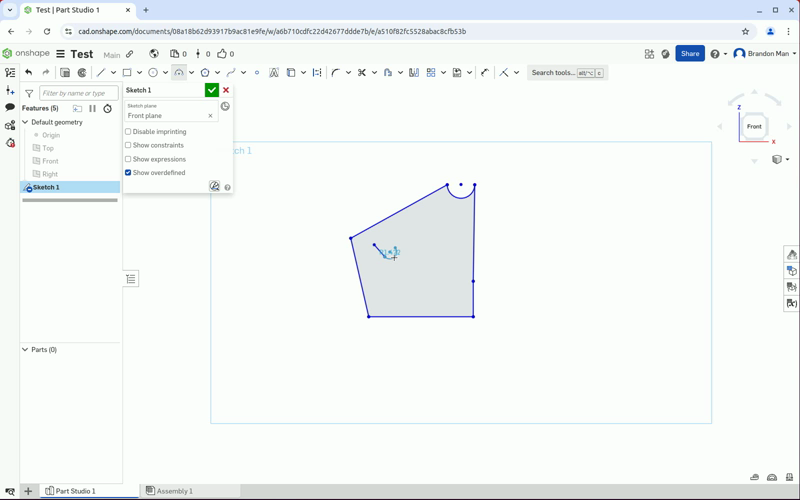
key(esc)
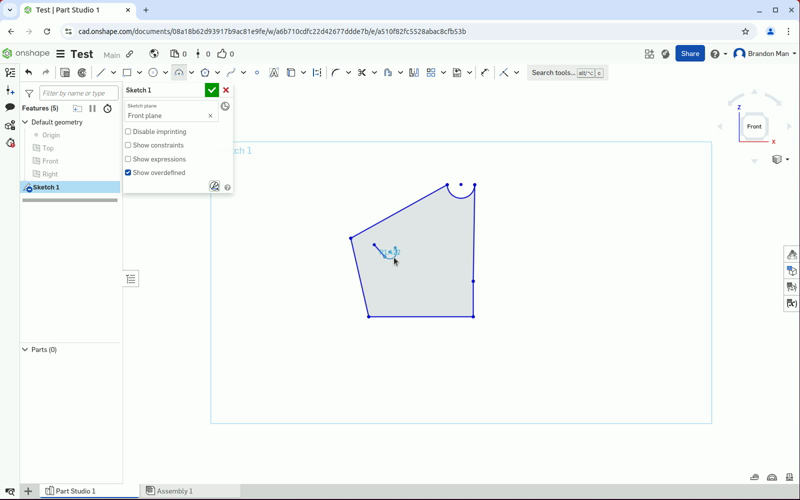
key(l)
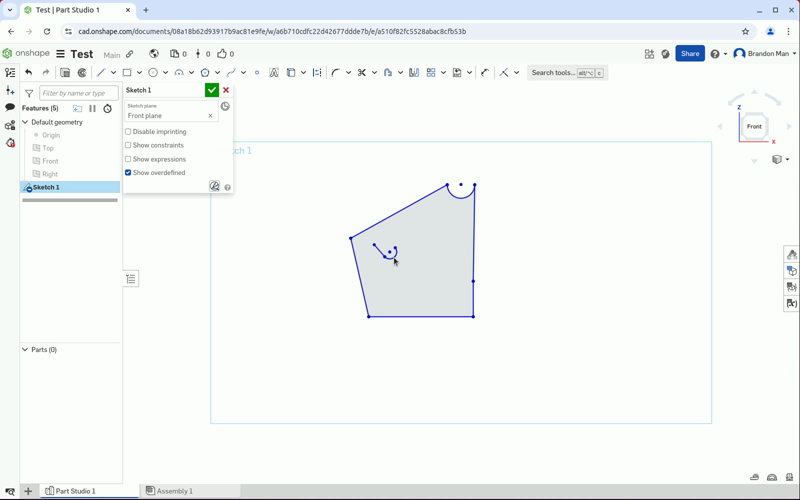
mouse_move(395, 247)
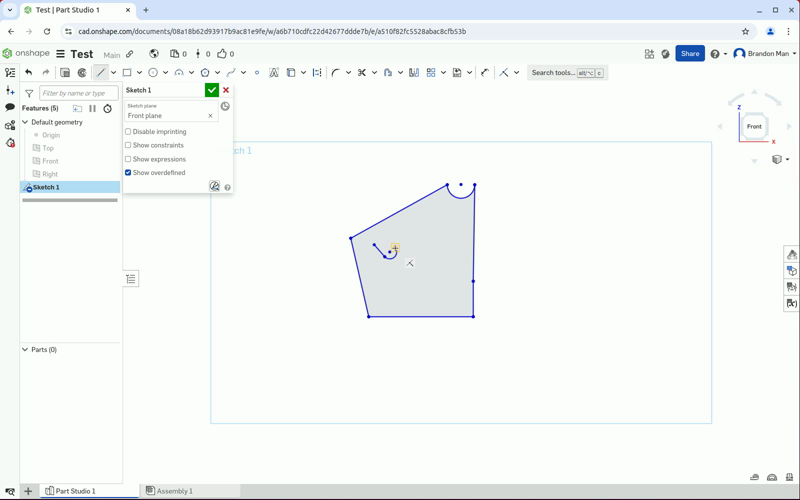
click(395, 247)
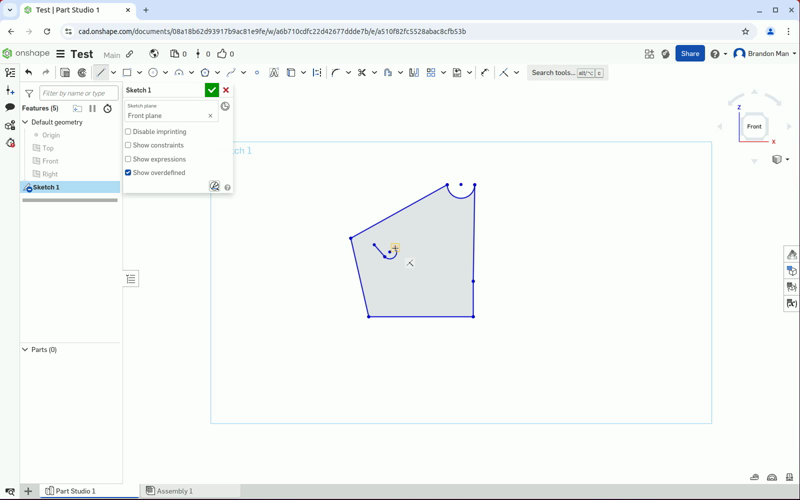
key_down(shift)
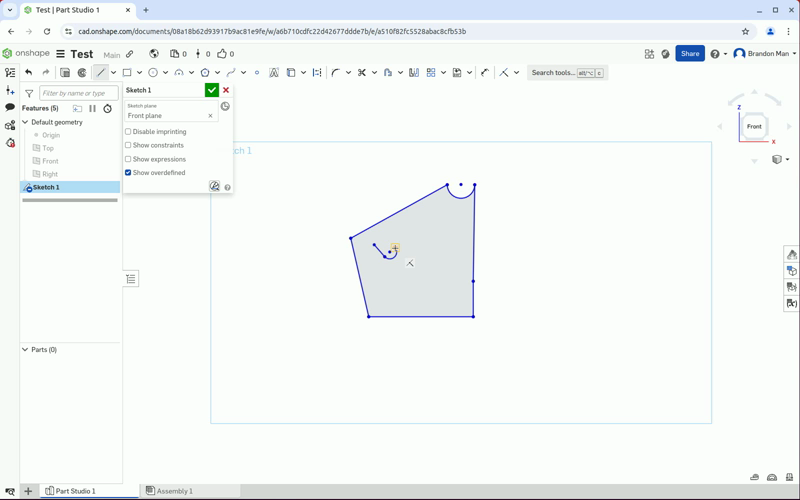
mouse_move(425, 247)
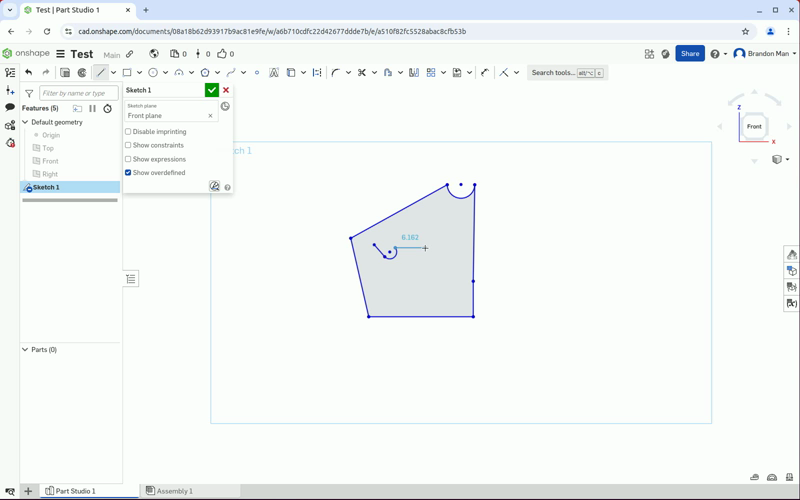
mouse_move(386, 235)
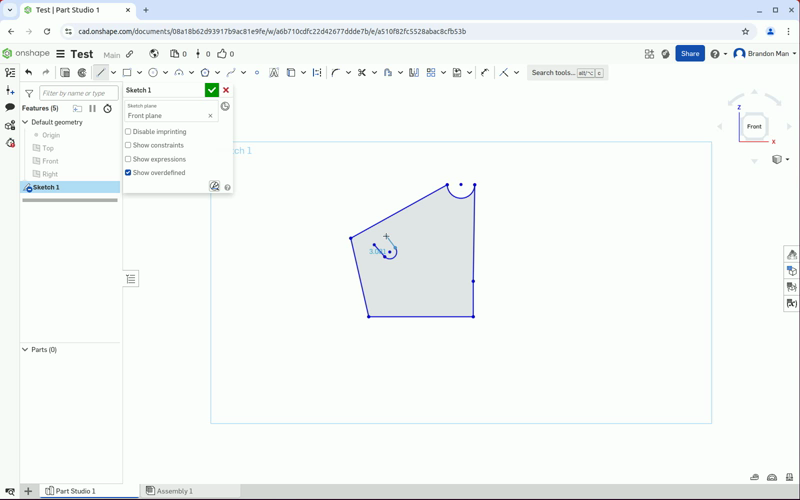
click(386, 235)
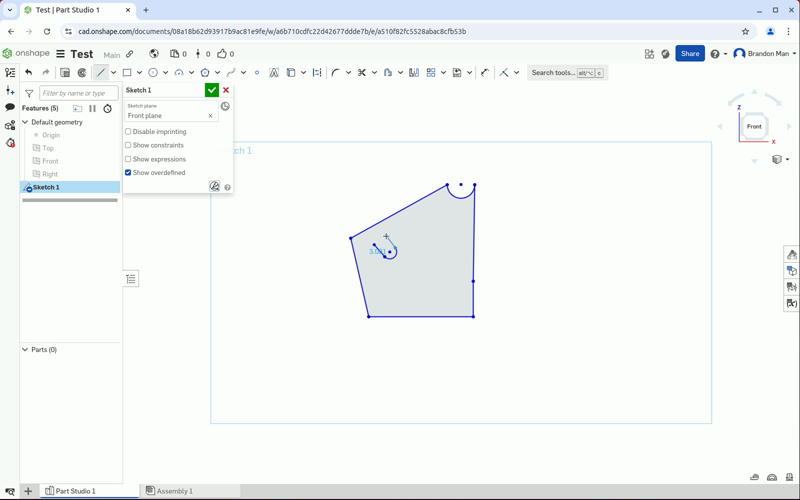
key_up(shift)
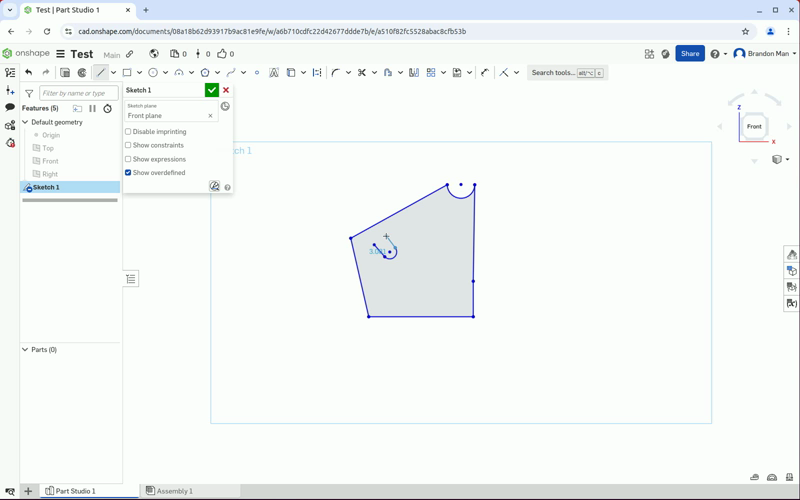
key(esc)
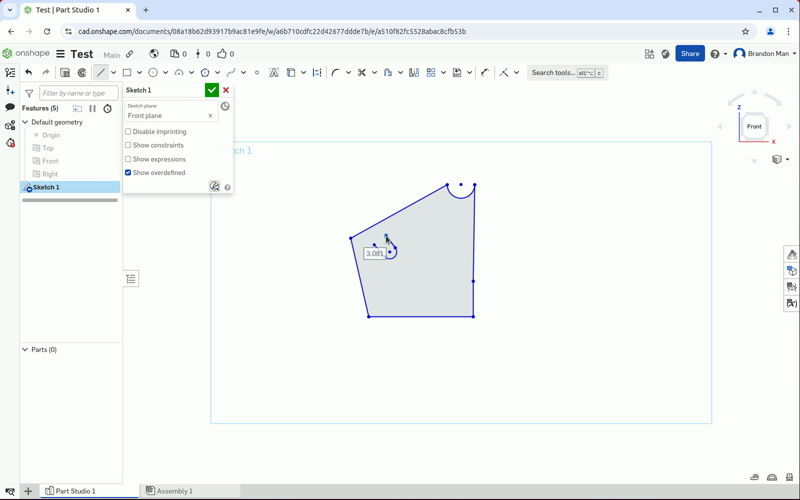
key(a)
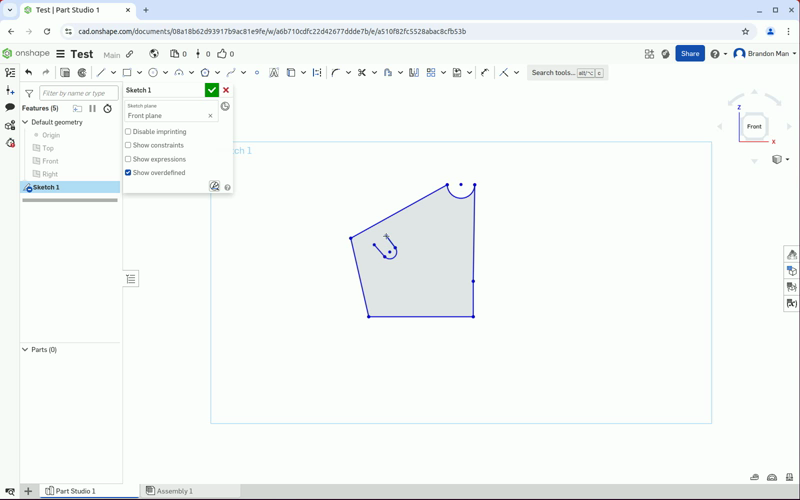
mouse_move(386, 235)
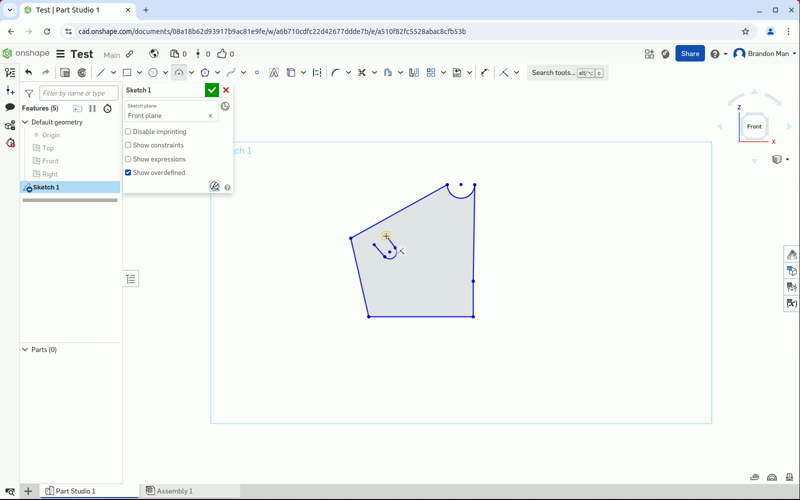
click(386, 235)
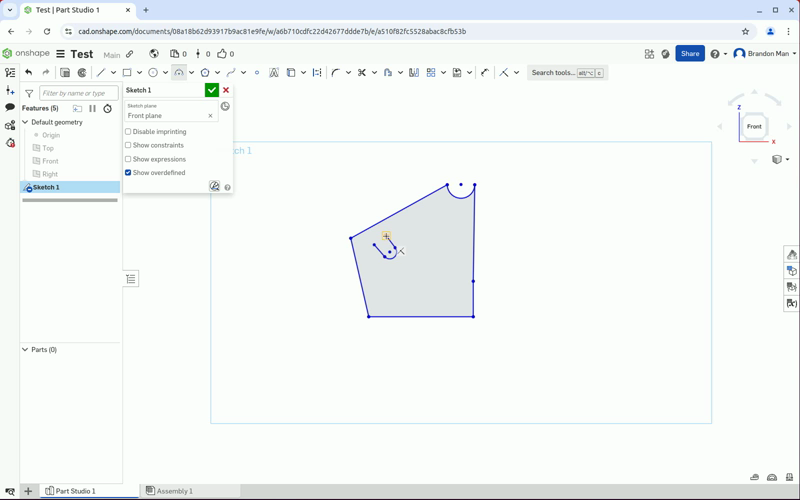
mouse_move(374, 244)
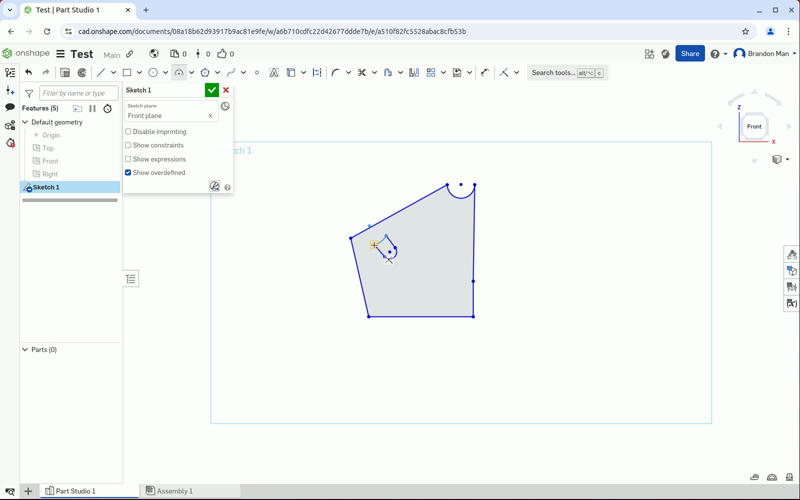
click(374, 244)
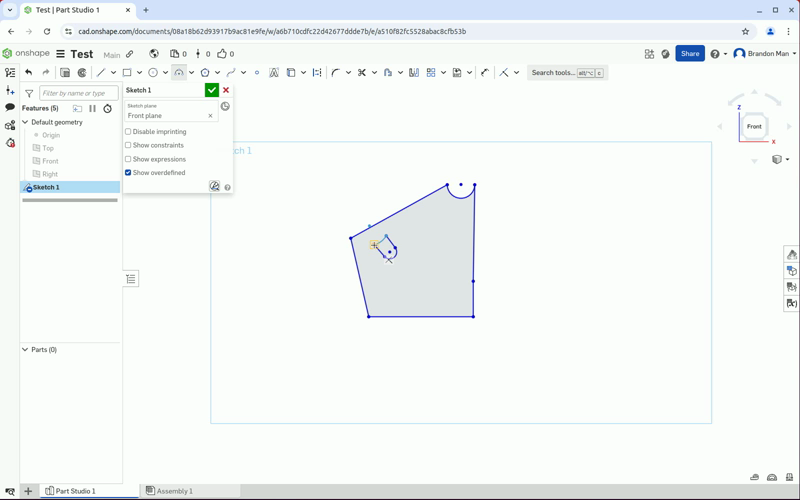
key_down(shift)
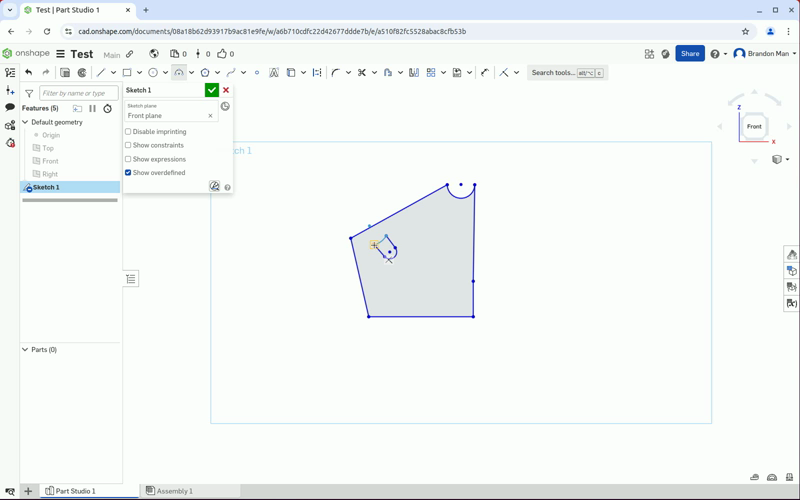
mouse_move(375, 234)
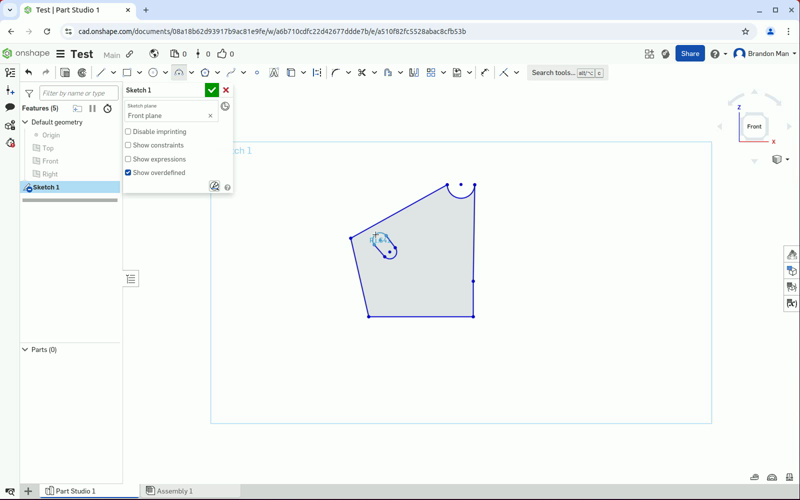
click(375, 234)
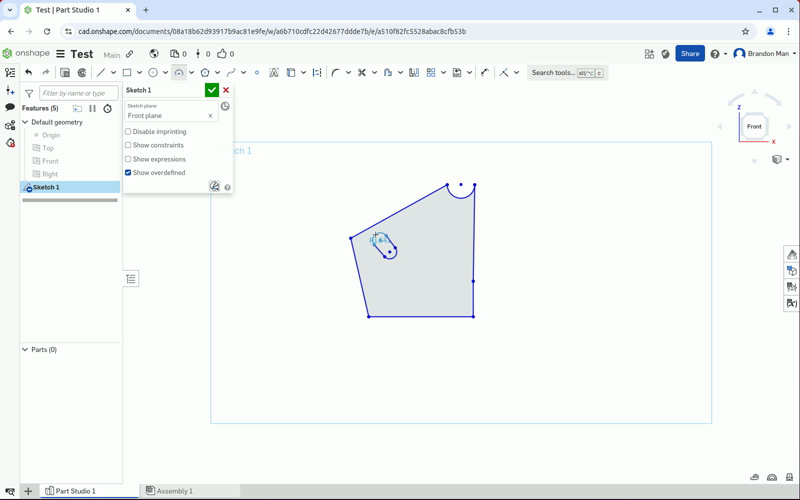
key_up(shift)
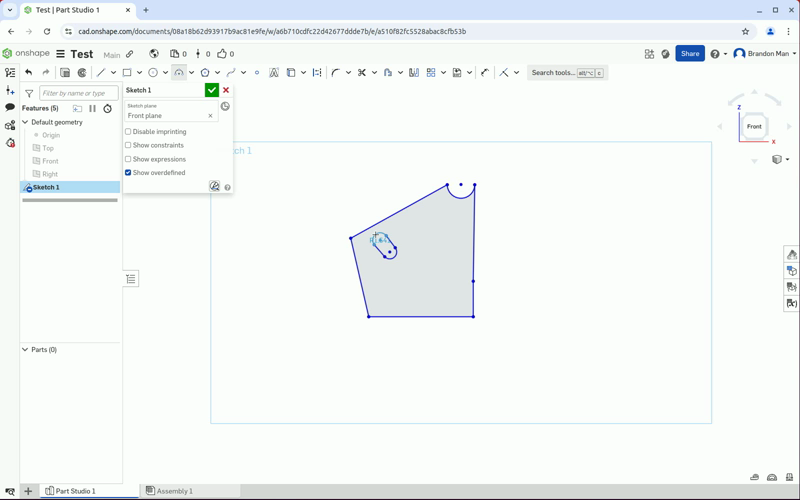
key(esc)
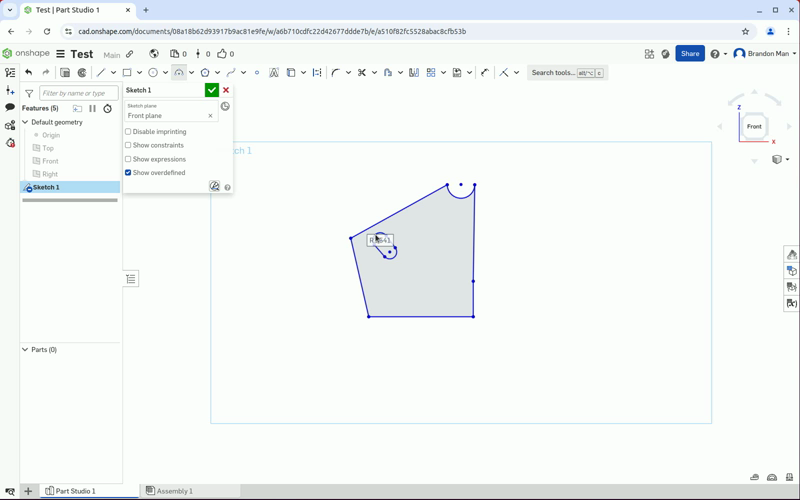
key(c)
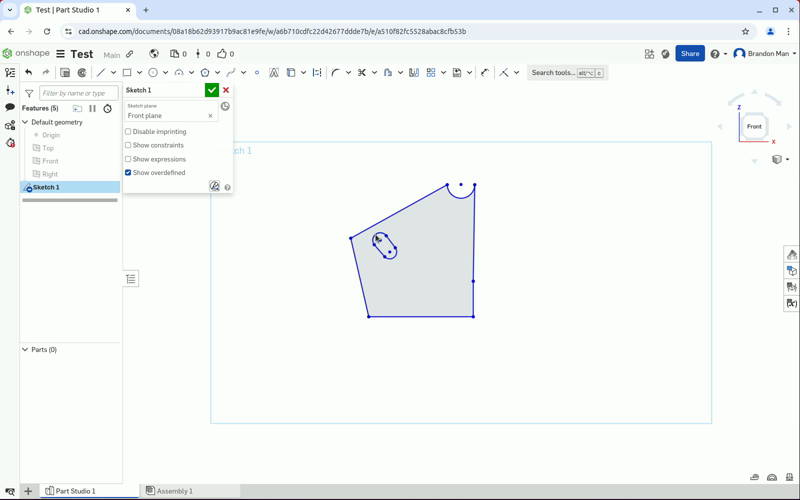
key_down(shift)
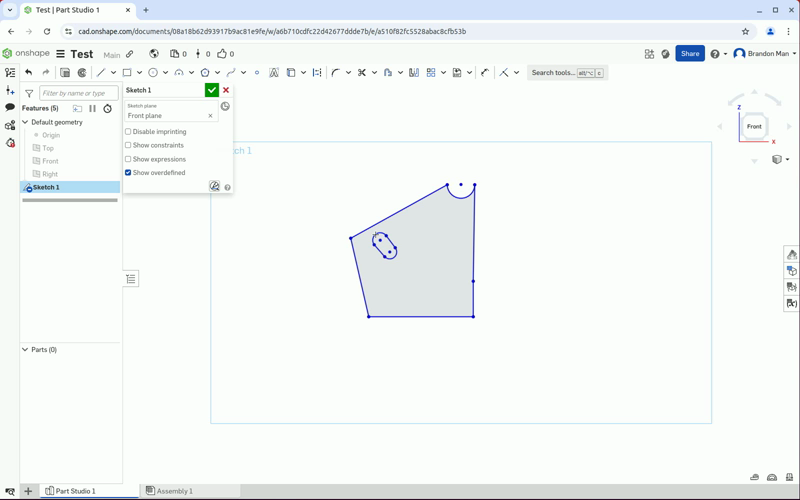
mouse_move(460, 282)
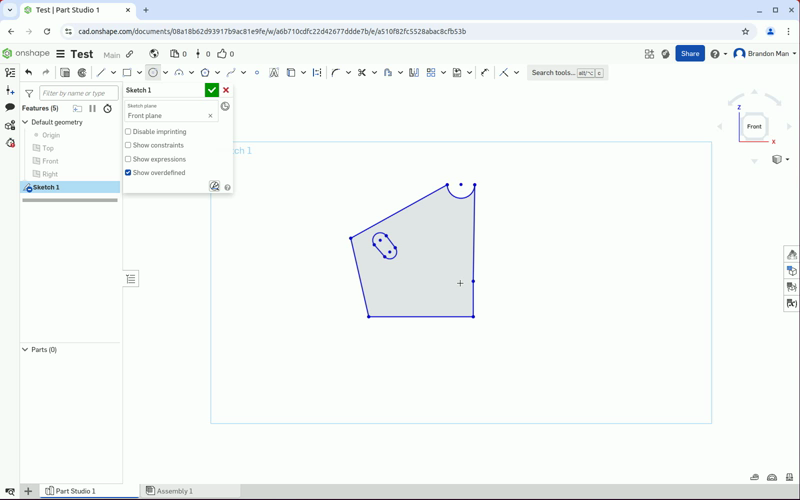
click(460, 282)
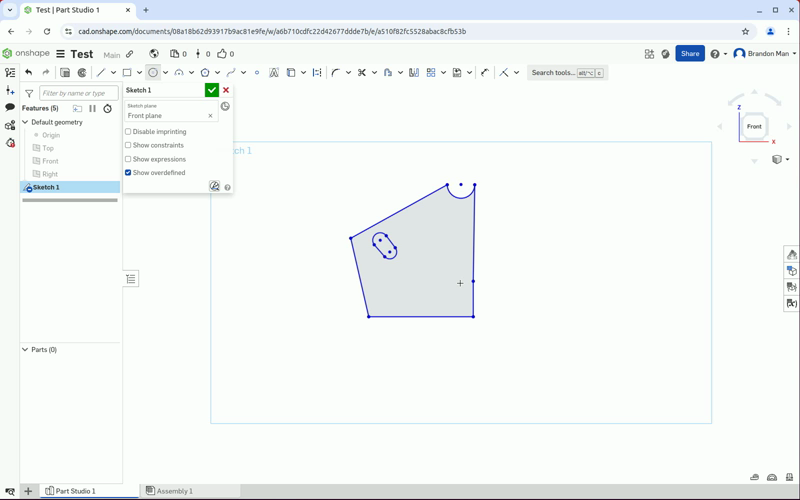
key_up(shift)
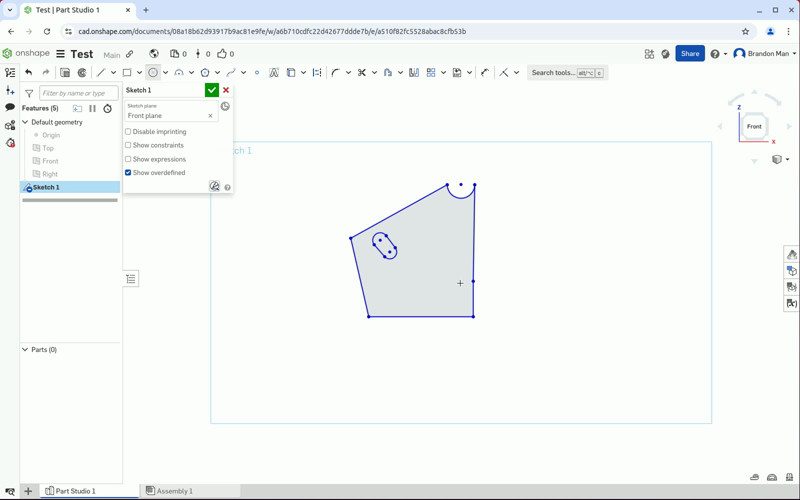
mouse_move(467, 282)
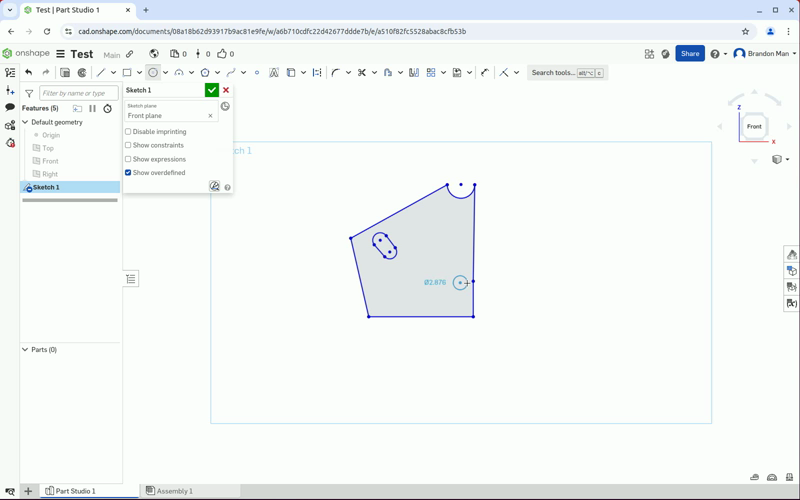
click(467, 282)
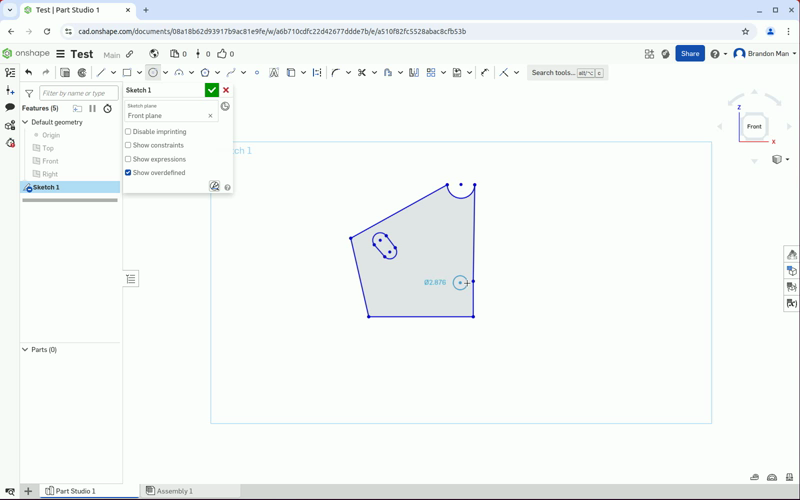
key(esc)
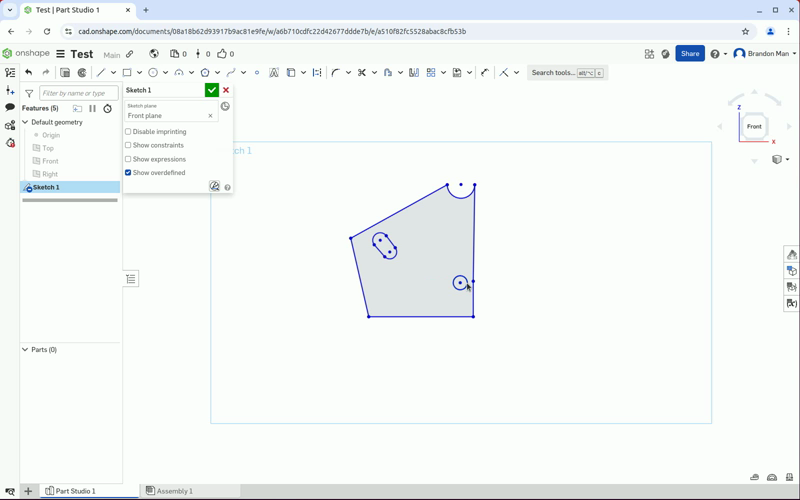
mouse_move(410, 262)
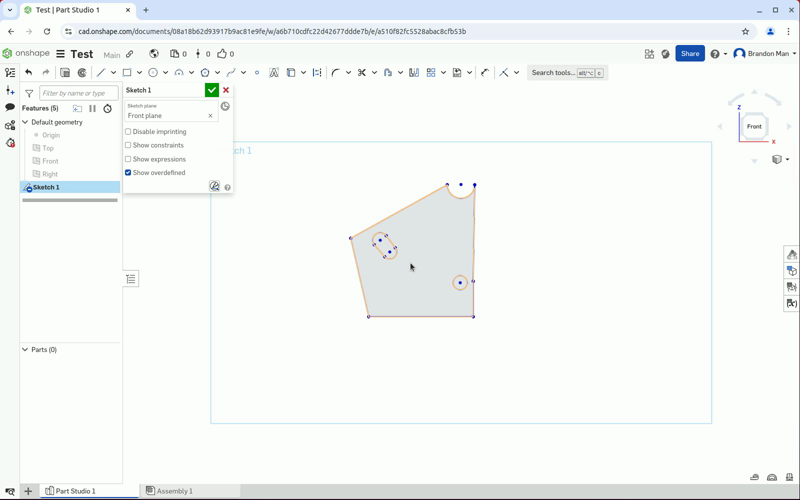
click(410, 262)
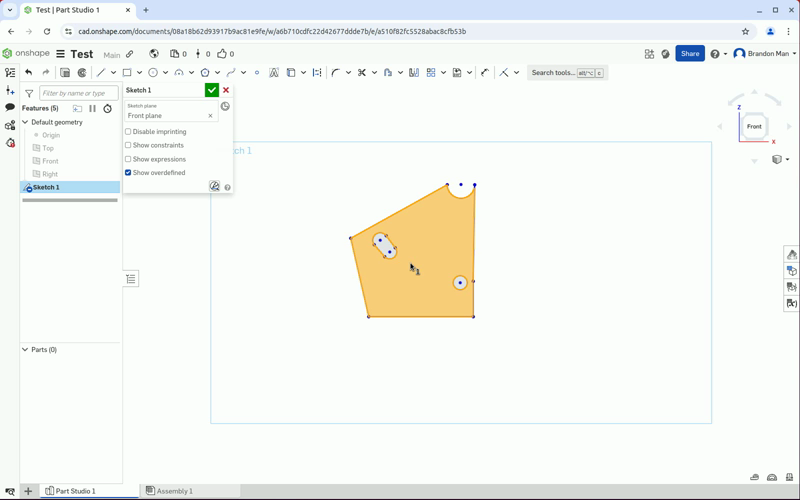
mouse_move(73, 352)
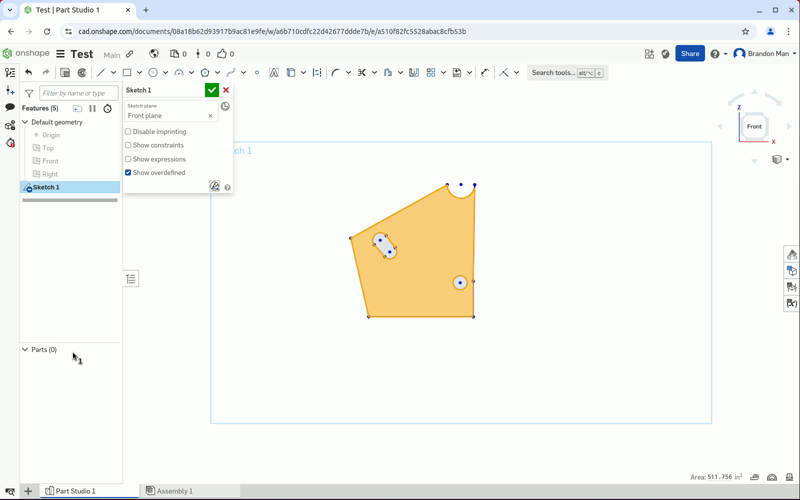
key(shift+y)
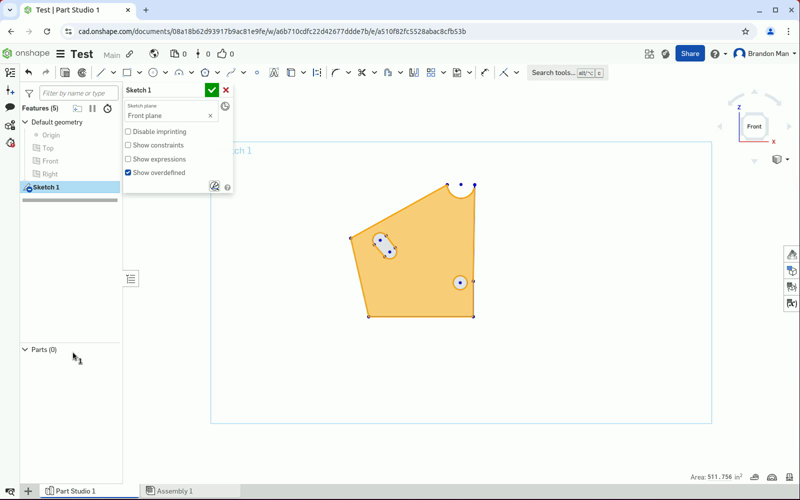
key(shift+e)
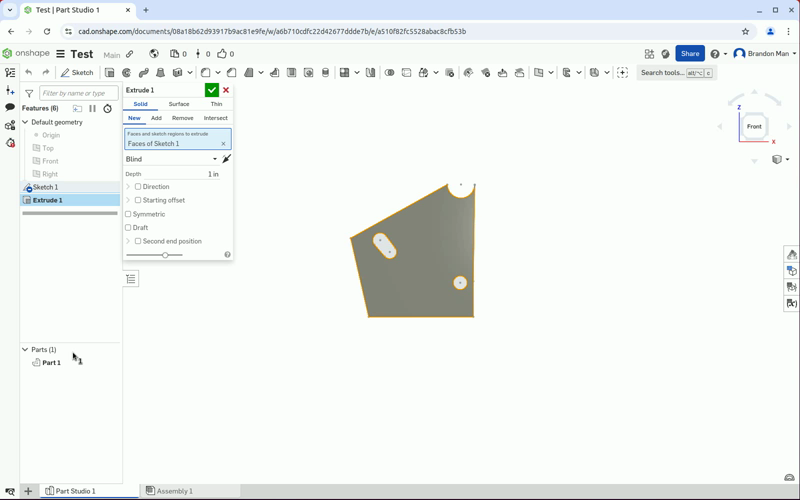
mouse_move(143, 106)
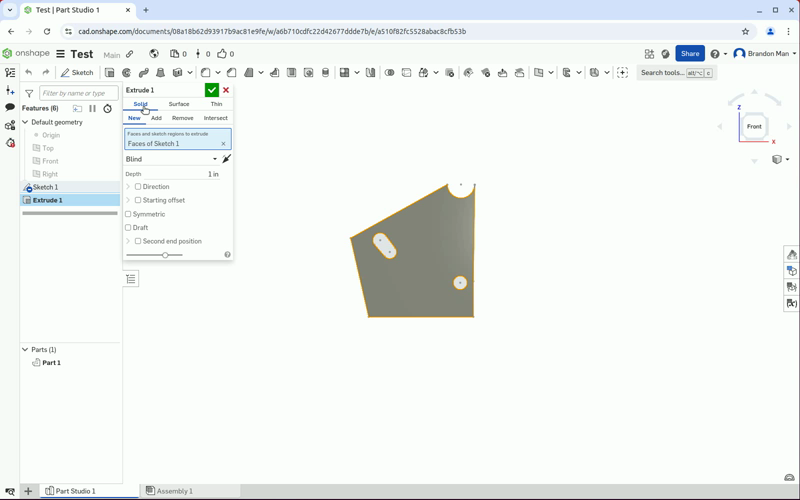
click(143, 106)
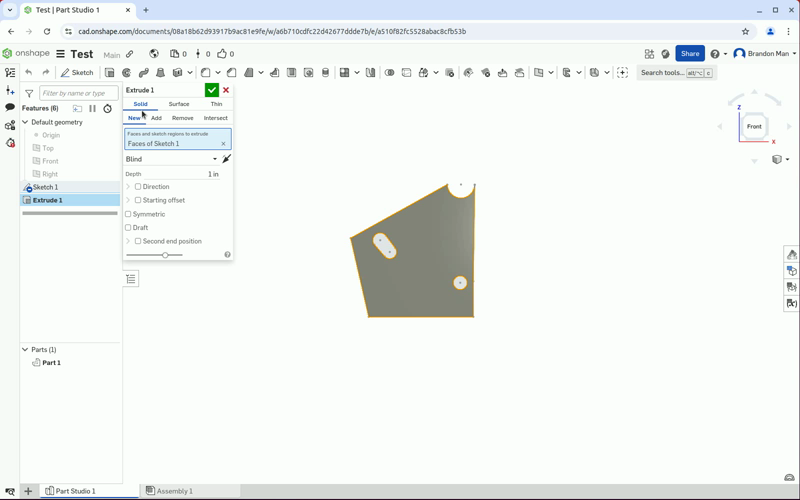
mouse_move(137, 120)
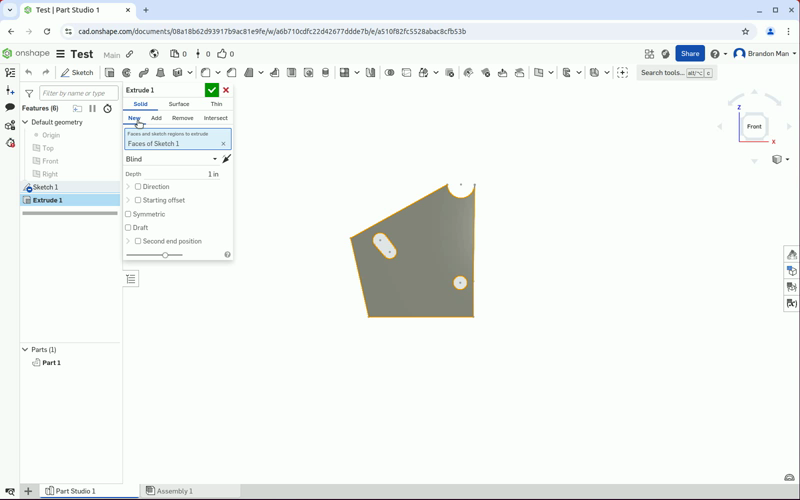
click(137, 120)
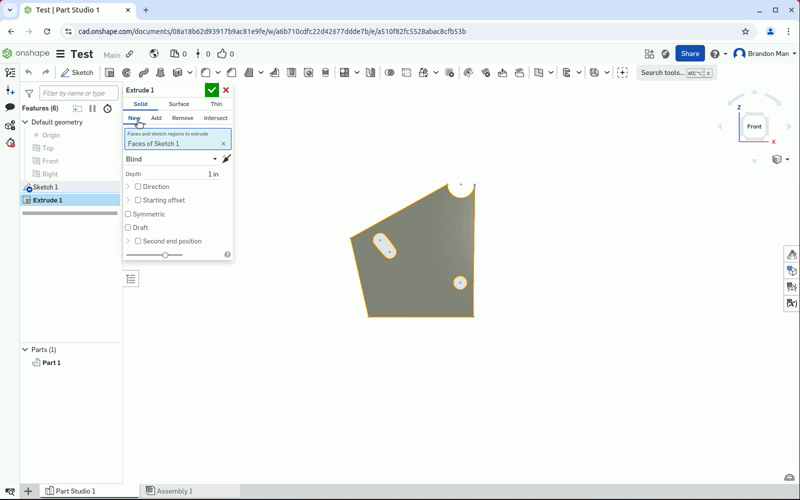
key(tab, 4)
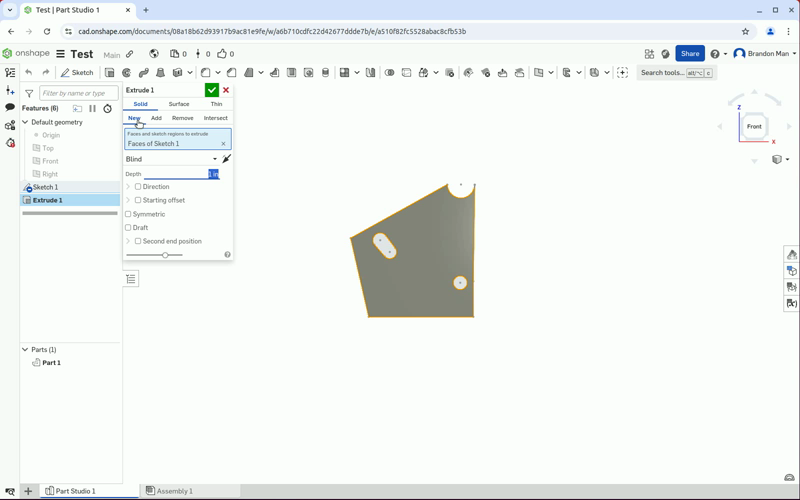
text(2.889)
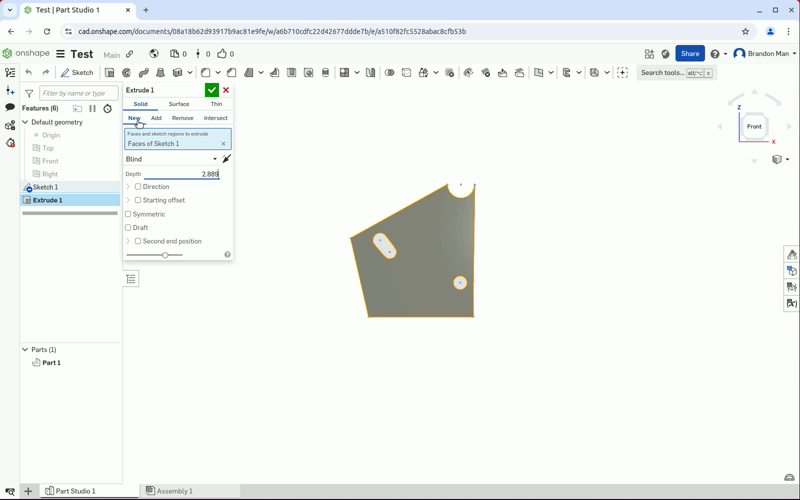
key(enter)
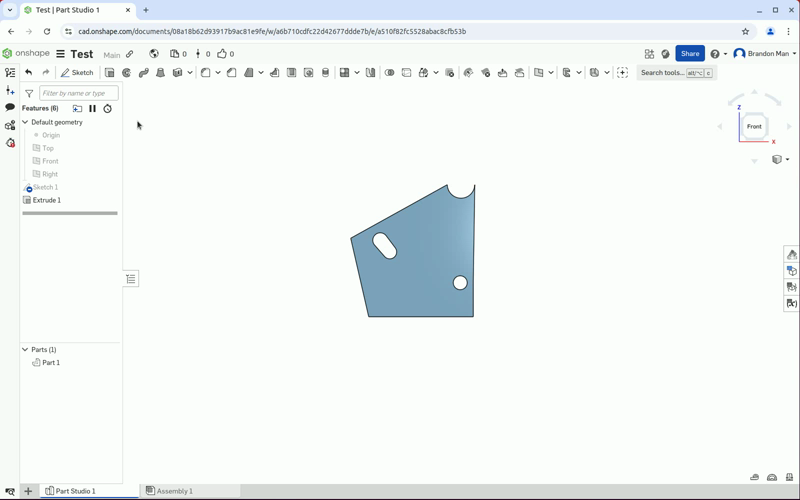
key(shift+h)
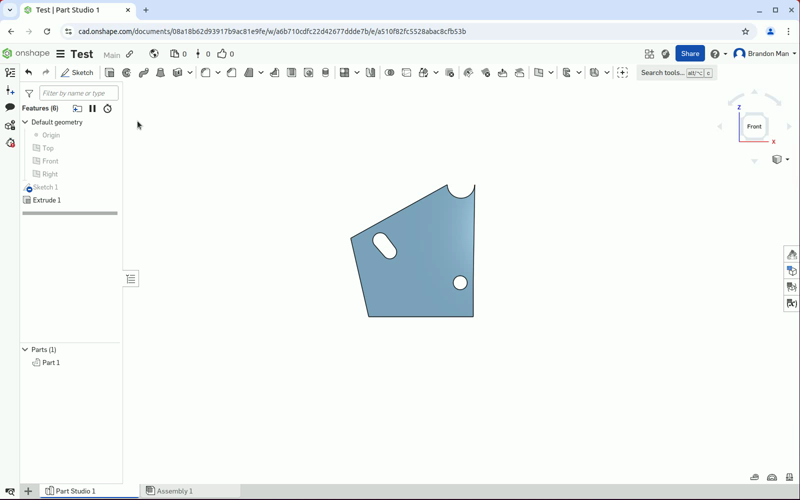
key(shift+h)
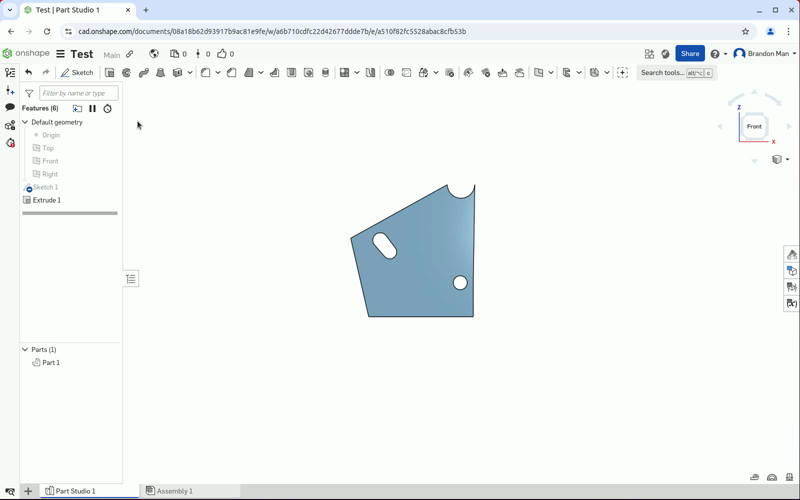
mouse_move(73, 189)
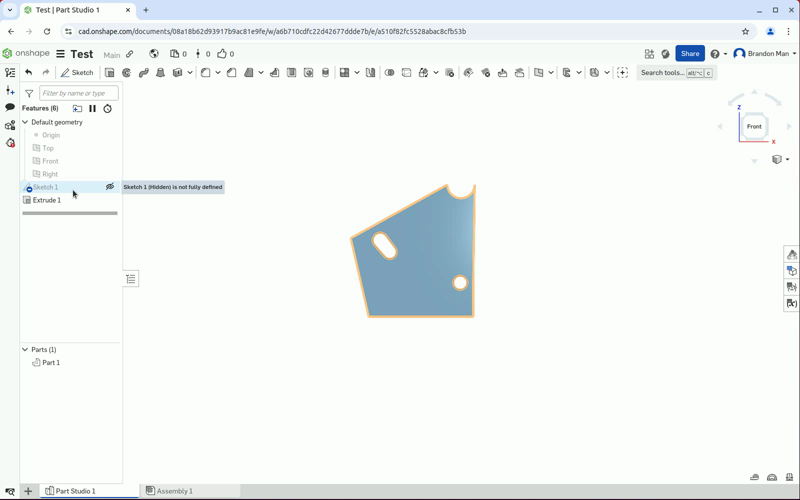
click(73, 189)
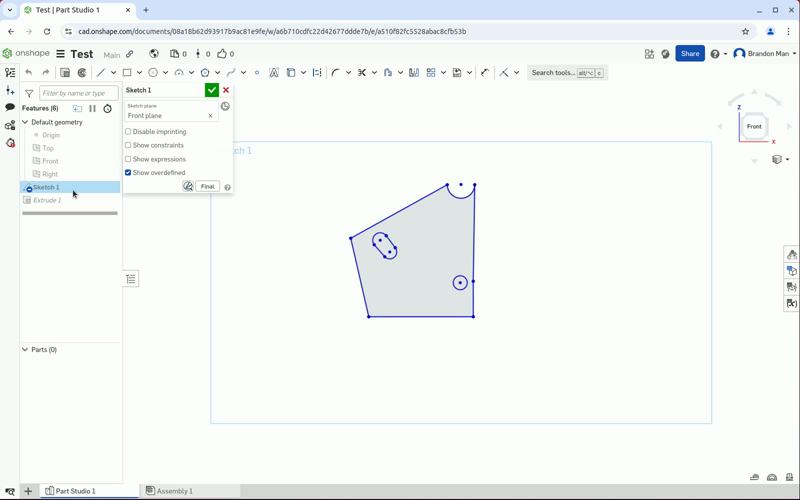
mouse_move(229, 92)
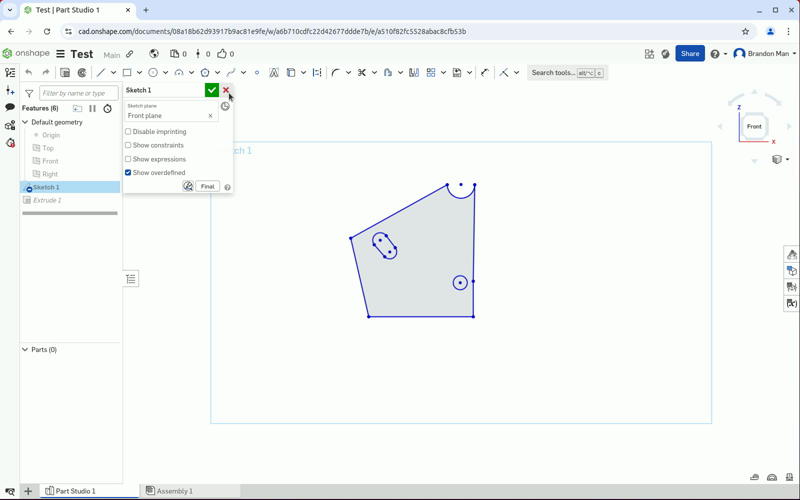
click(229, 92)
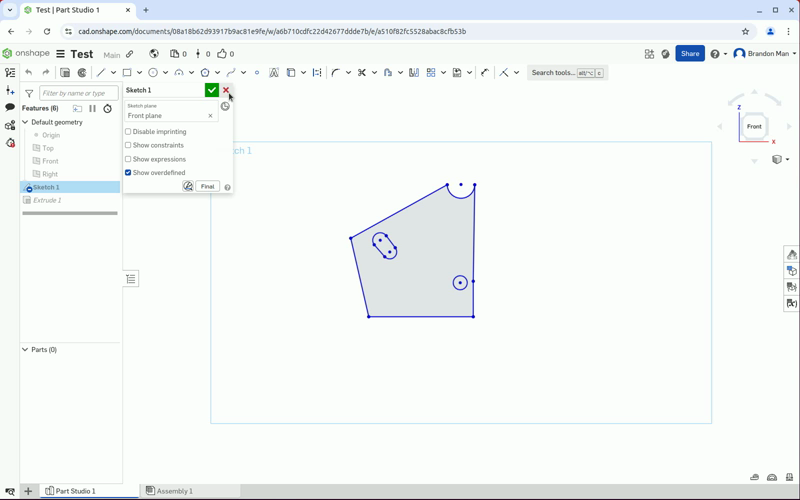
key(shift+s)
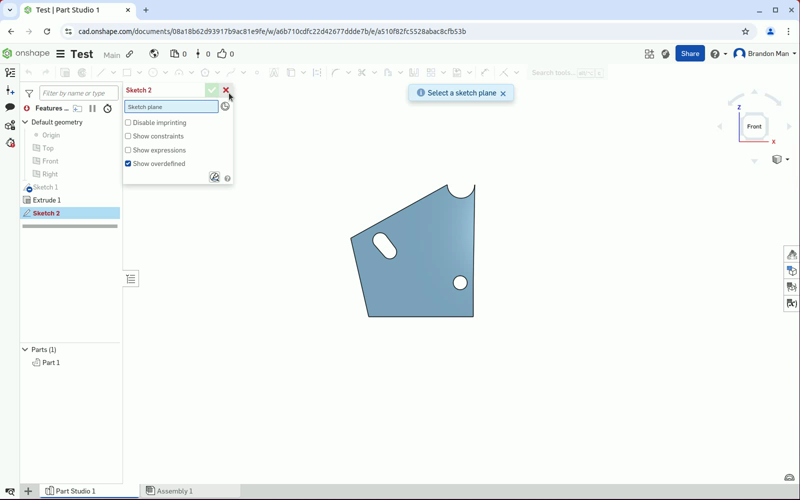
mouse_move(73, 163)
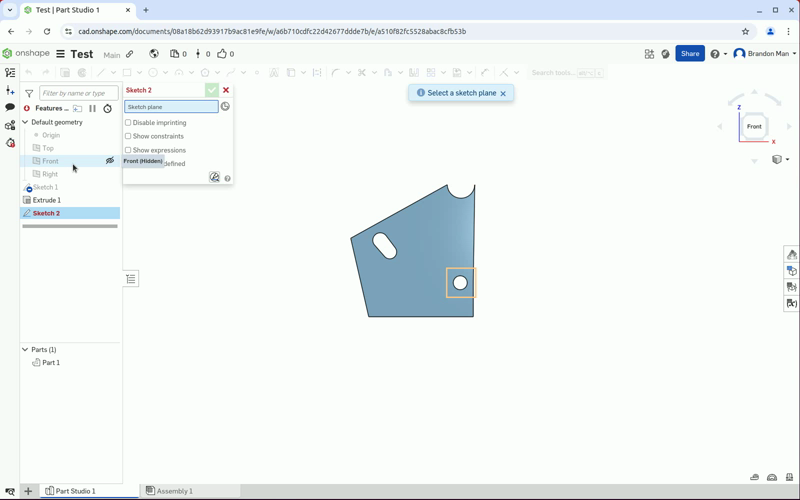
click(73, 163)
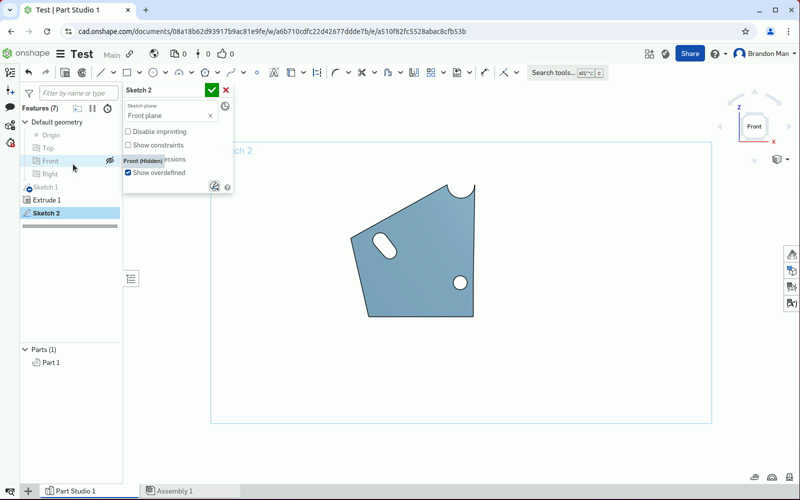
mouse_move(73, 352)
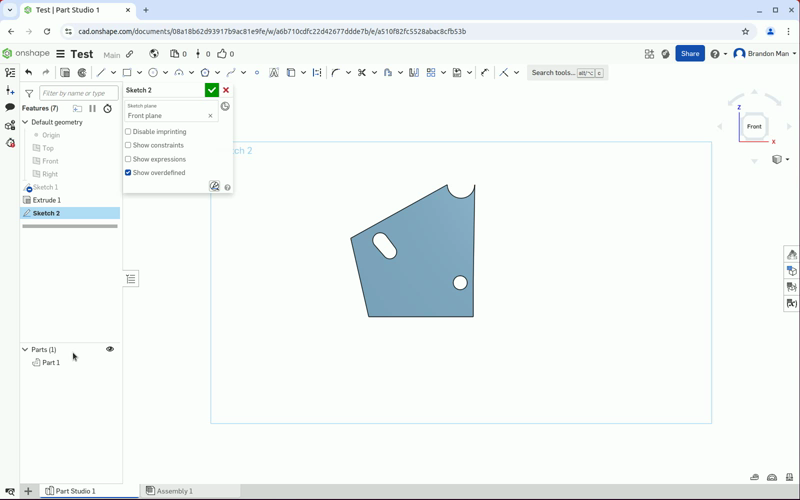
key(y)
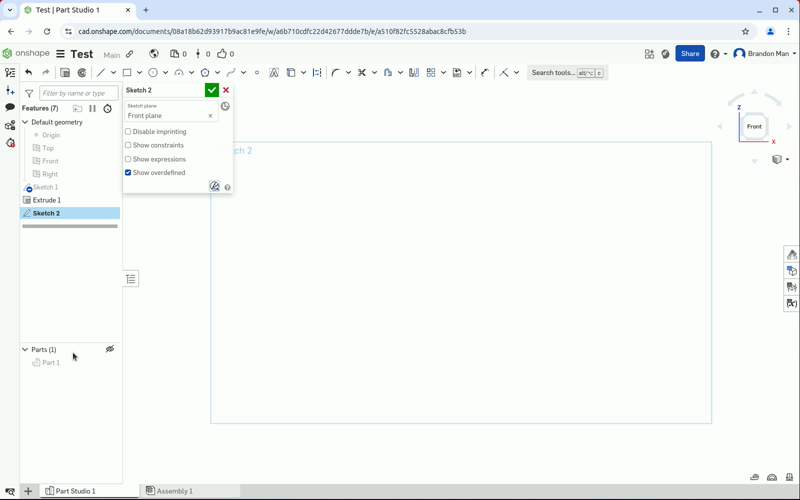
key(l)
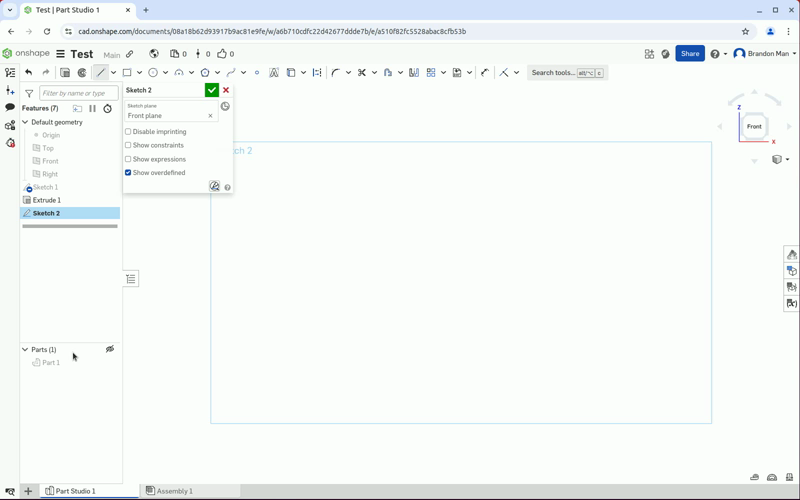
key_down(shift)
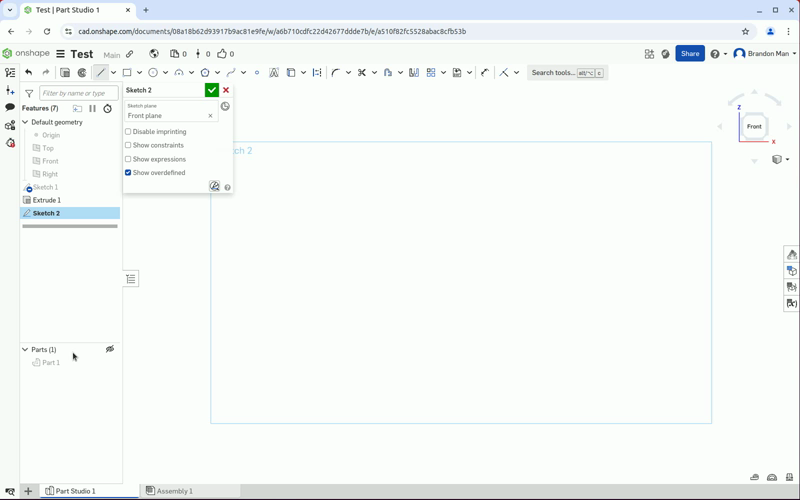
mouse_move(350, 238)
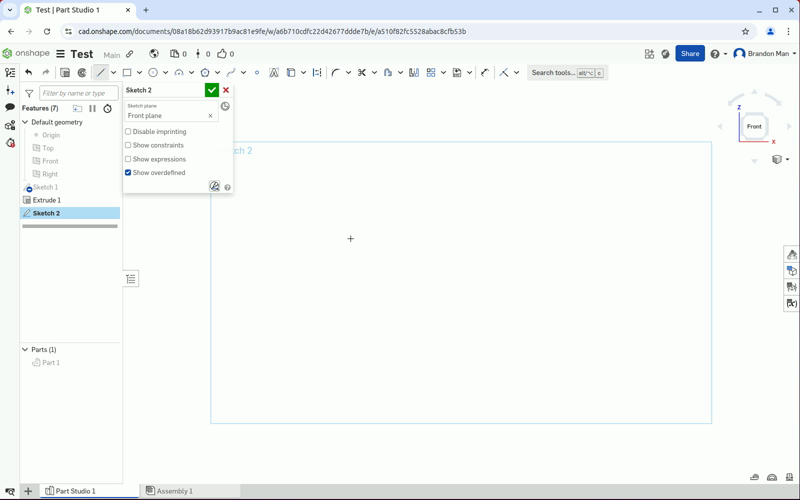
click(350, 238)
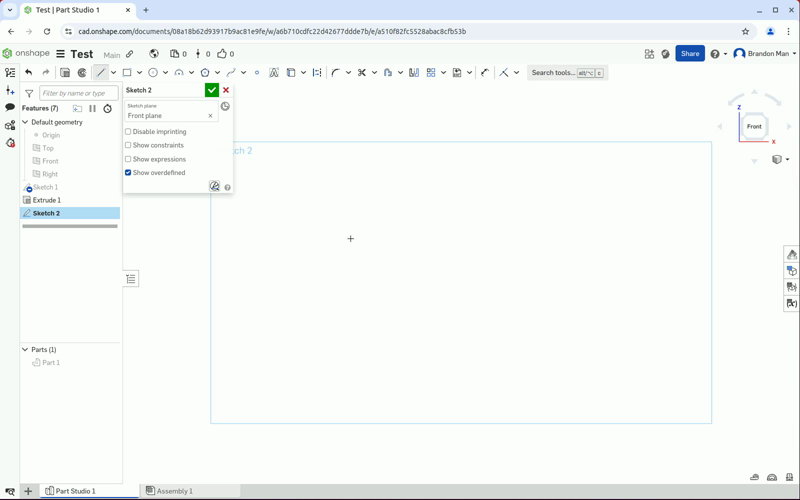
key_up(shift)
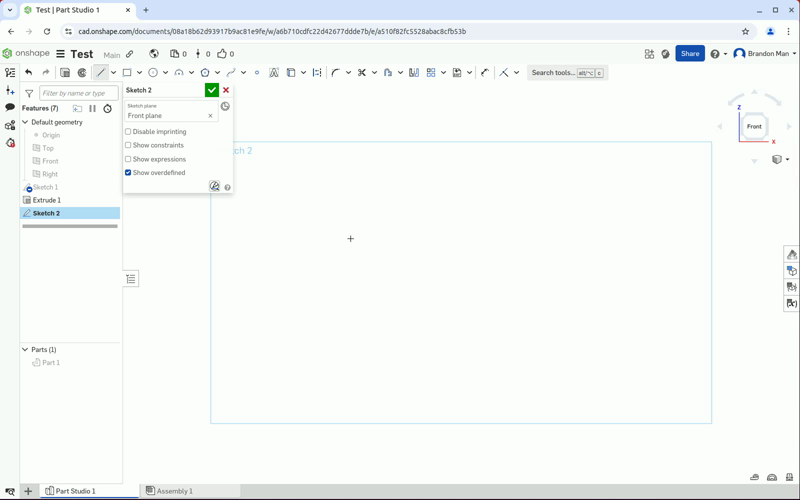
key_down(shift)
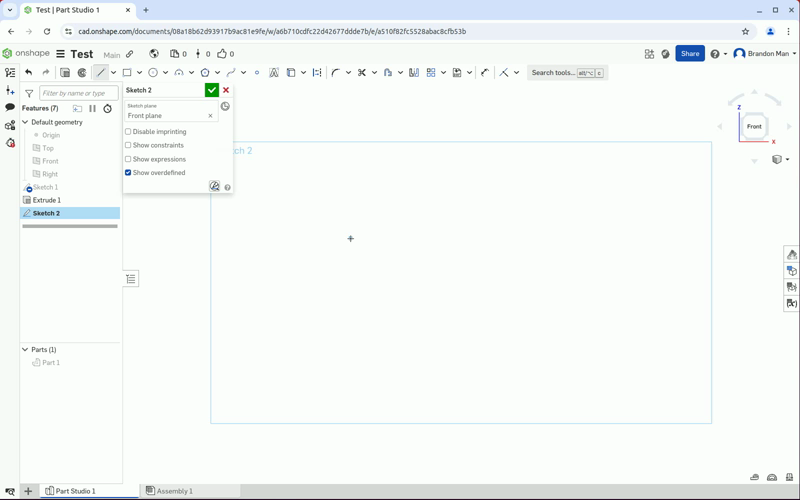
mouse_move(368, 316)
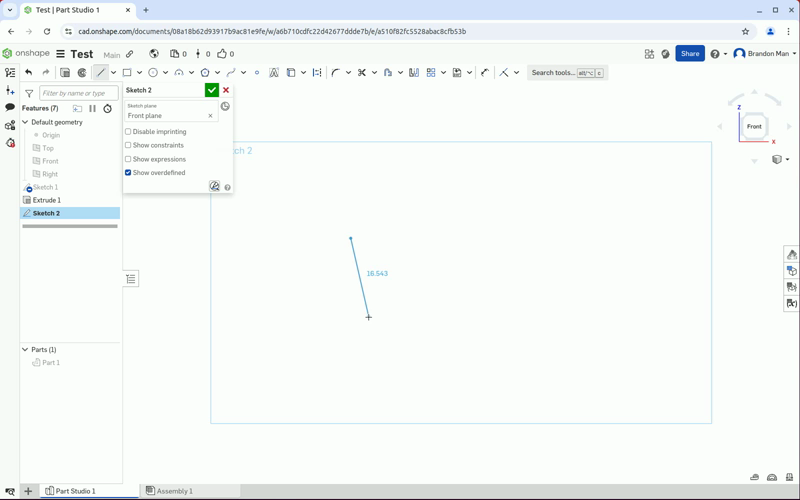
click(368, 316)
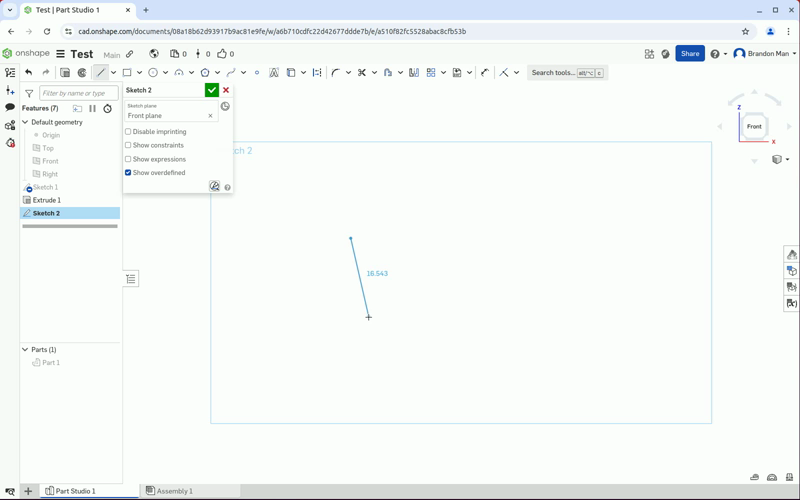
key_up(shift)
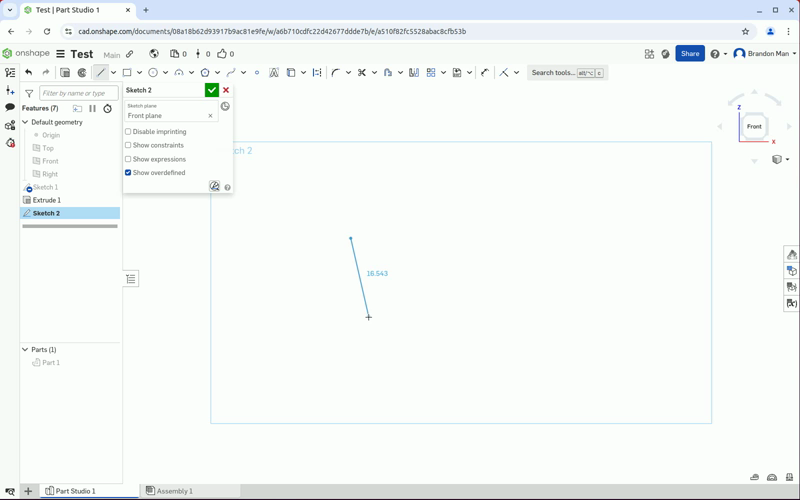
key_down(shift)
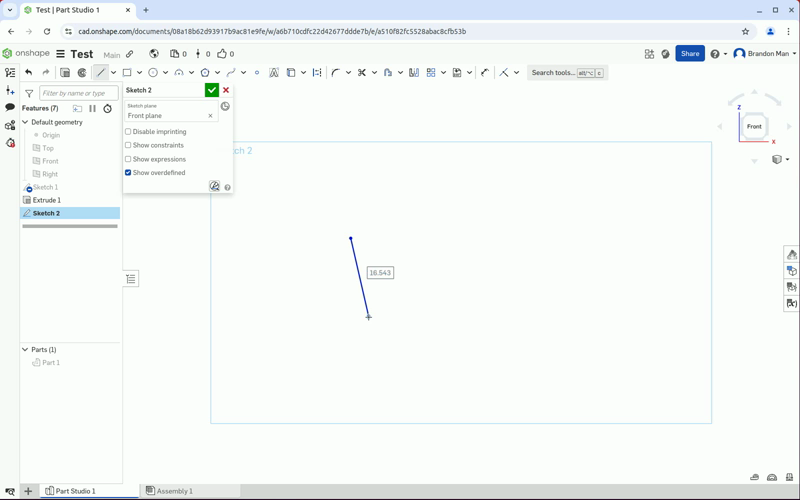
mouse_move(473, 316)
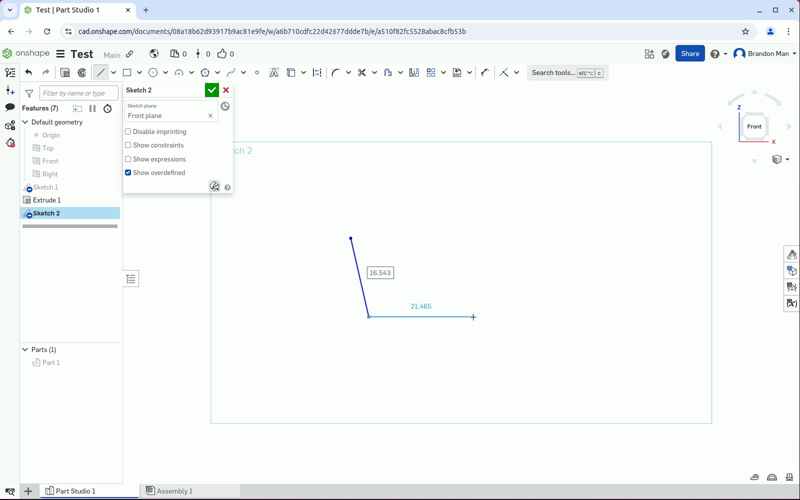
click(473, 316)
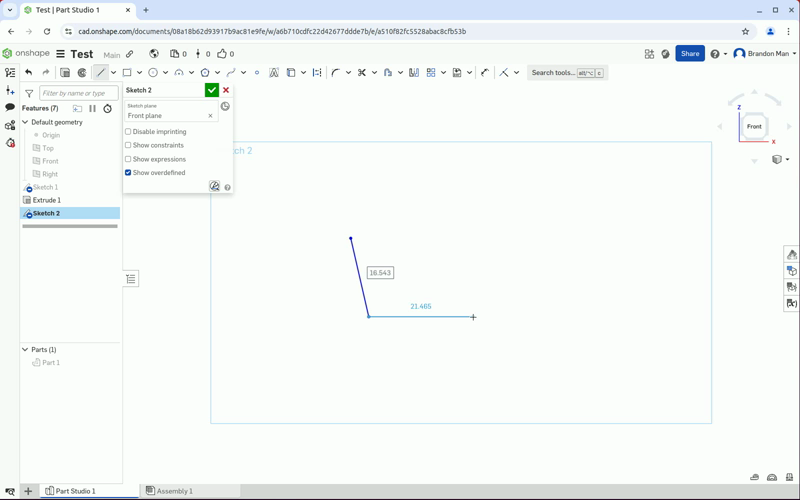
key_up(shift)
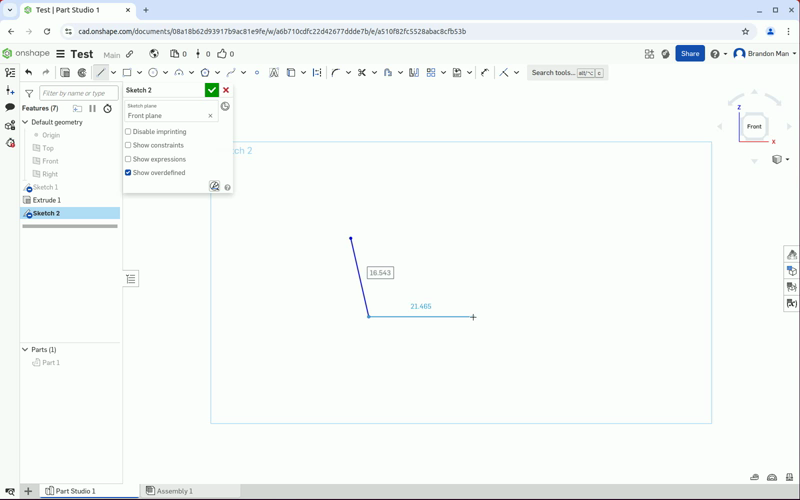
key_down(shift)
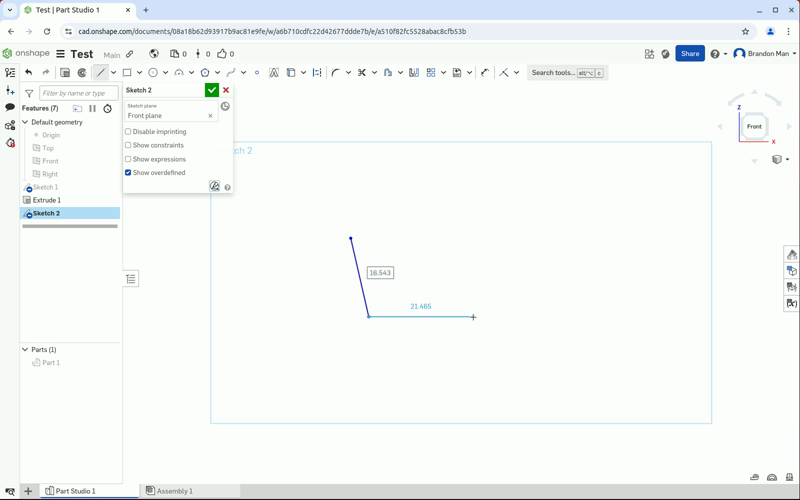
mouse_move(503, 316)
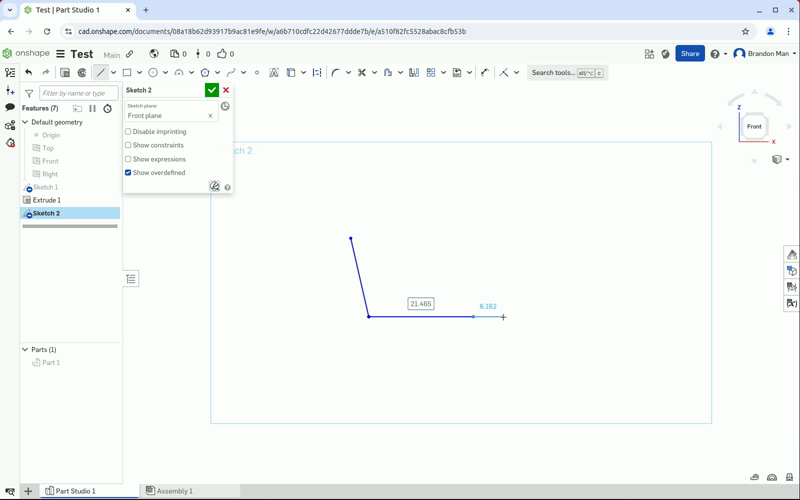
mouse_move(473, 281)
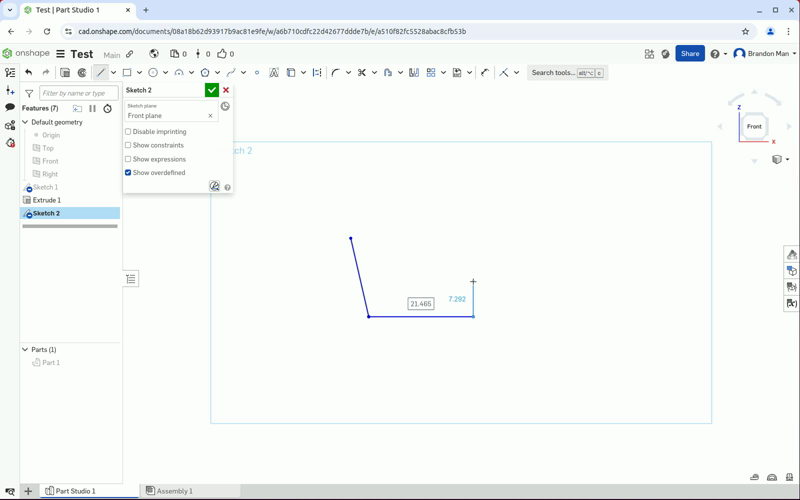
click(473, 281)
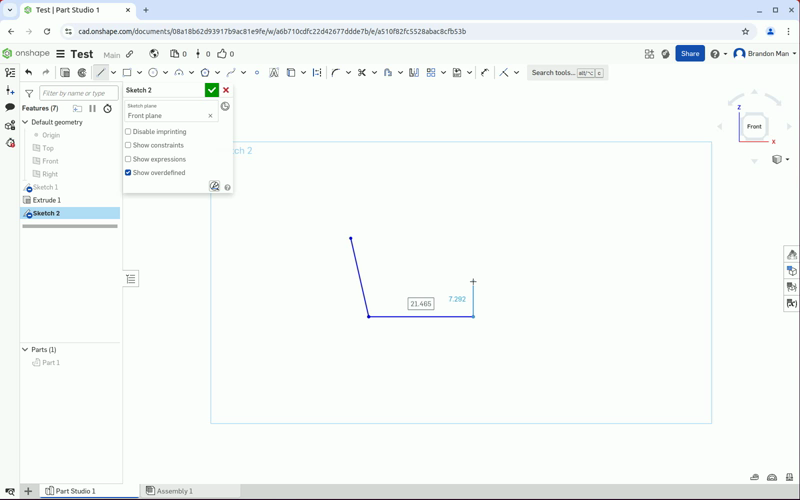
key_up(shift)
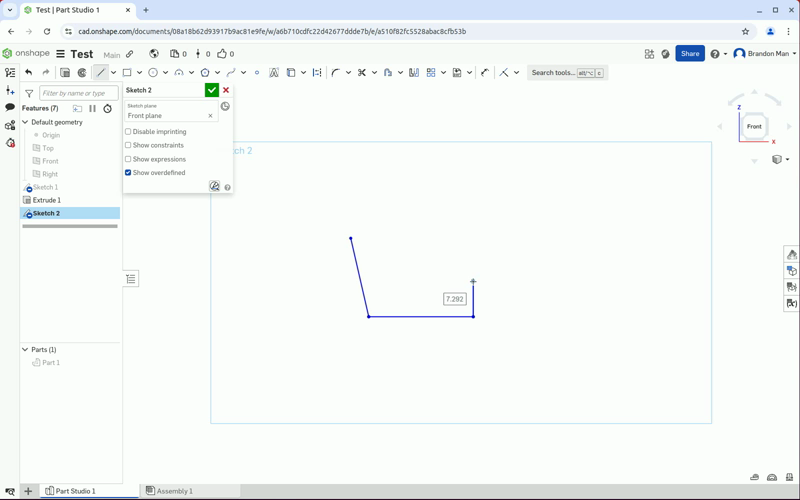
key_down(shift)
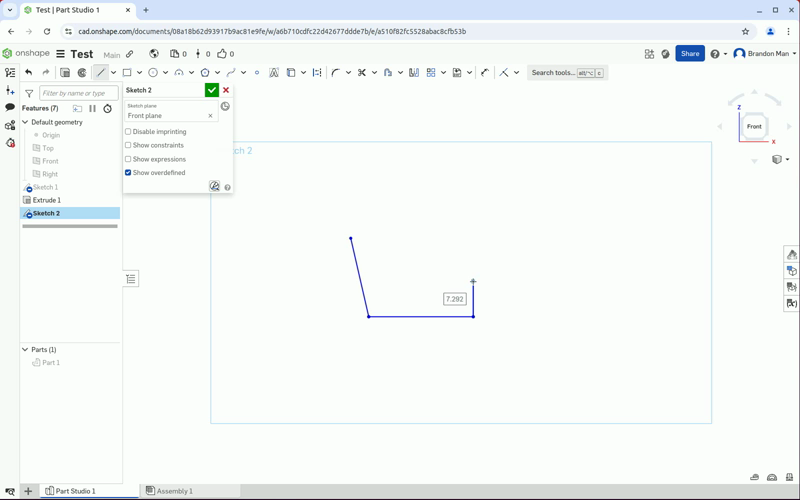
mouse_move(474, 184)
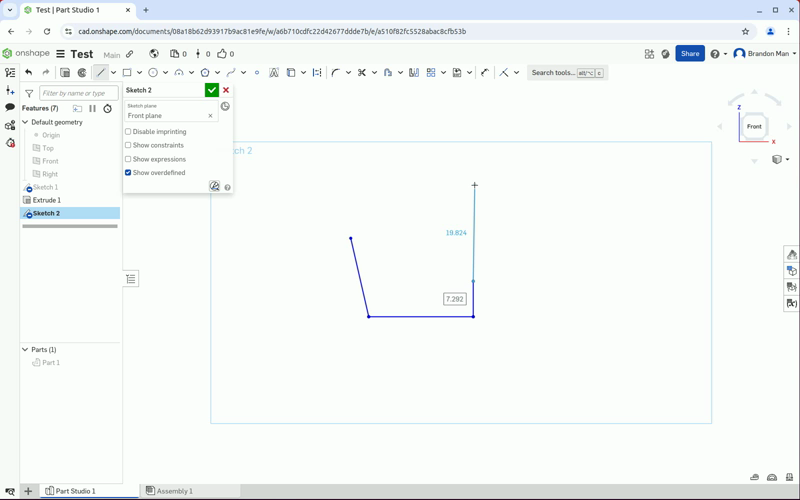
click(474, 184)
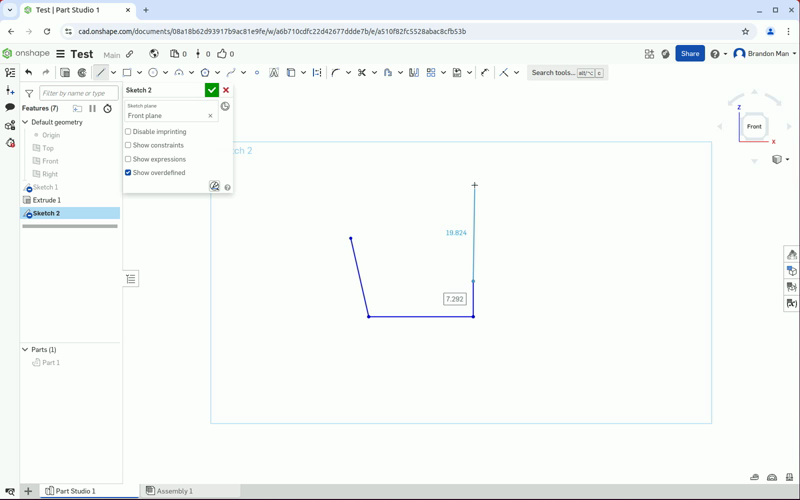
key_up(shift)
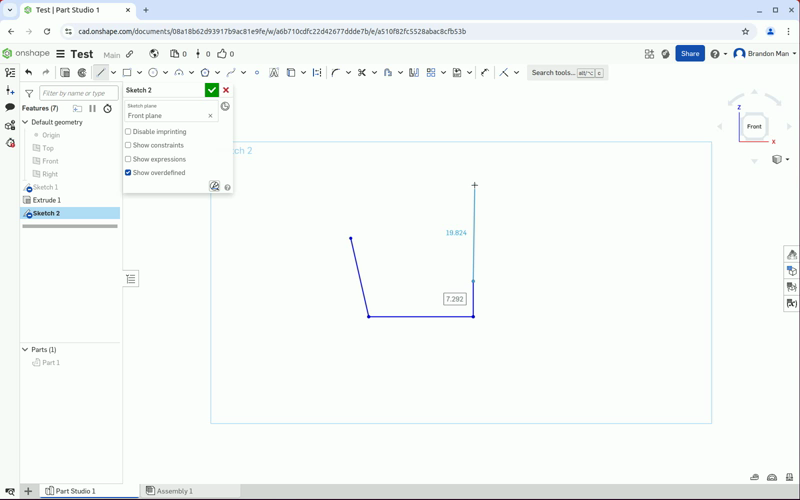
key(esc)
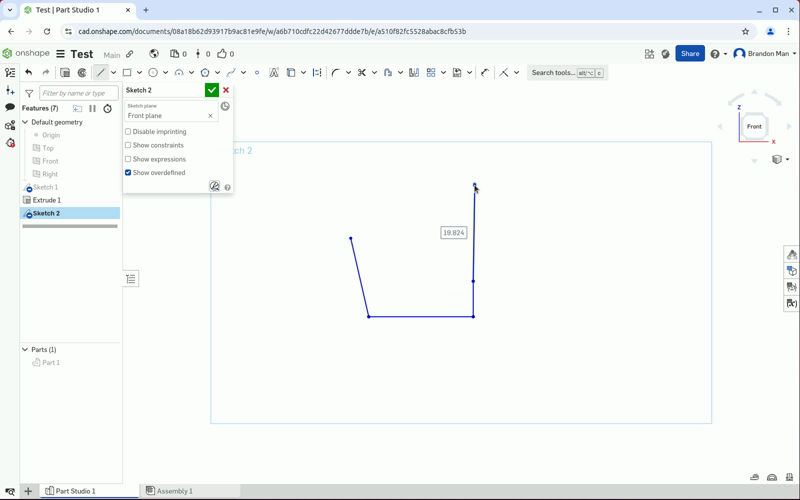
key(a)
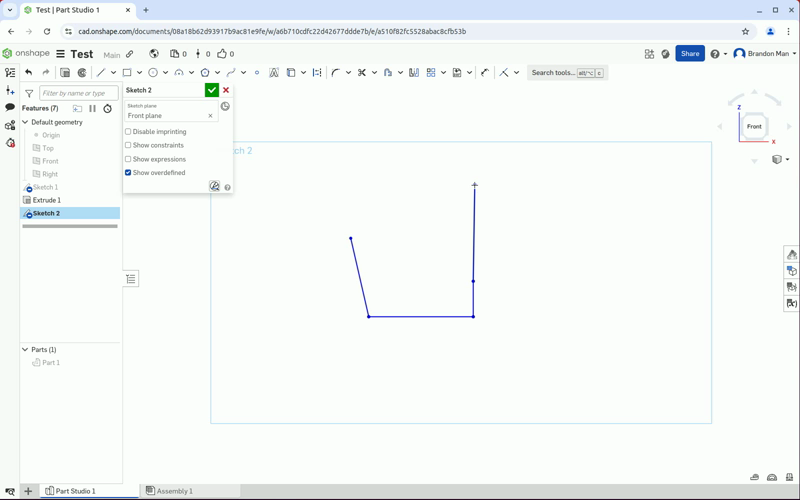
mouse_move(474, 184)
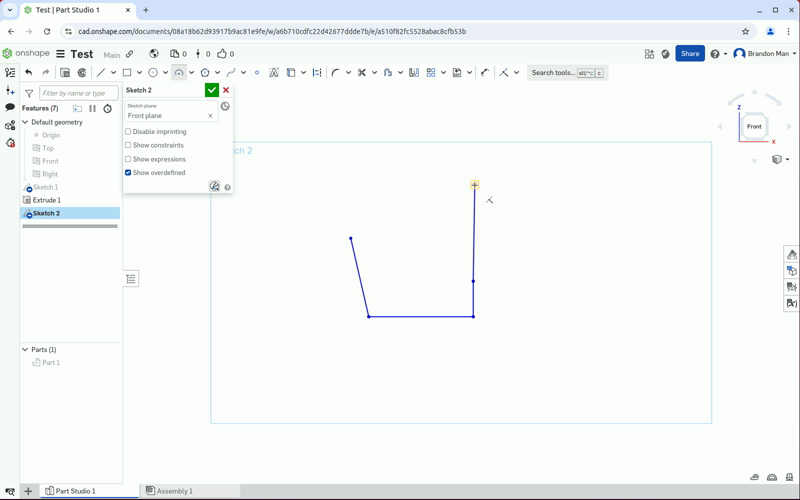
click(474, 184)
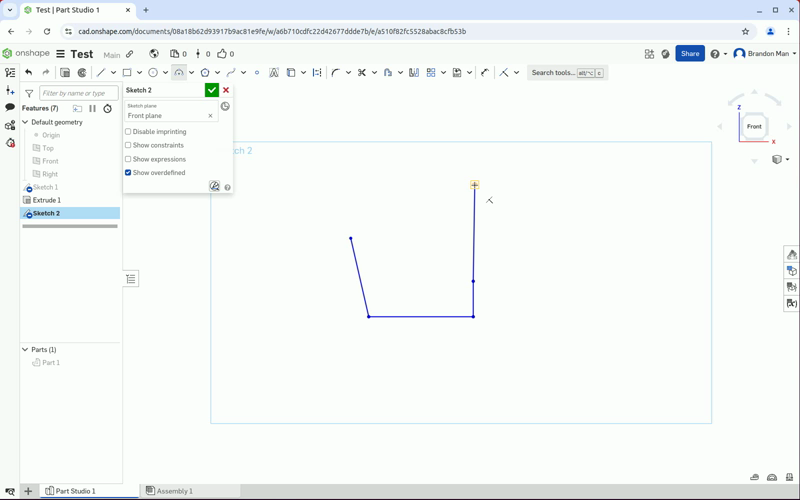
key_down(shift)
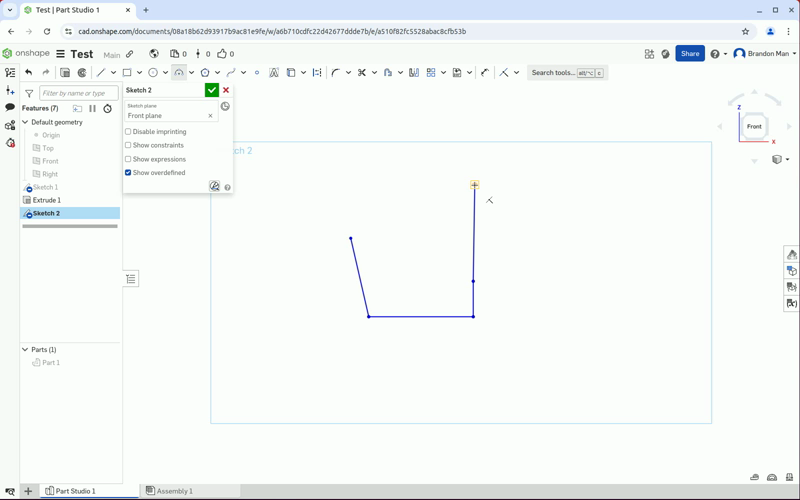
mouse_move(447, 184)
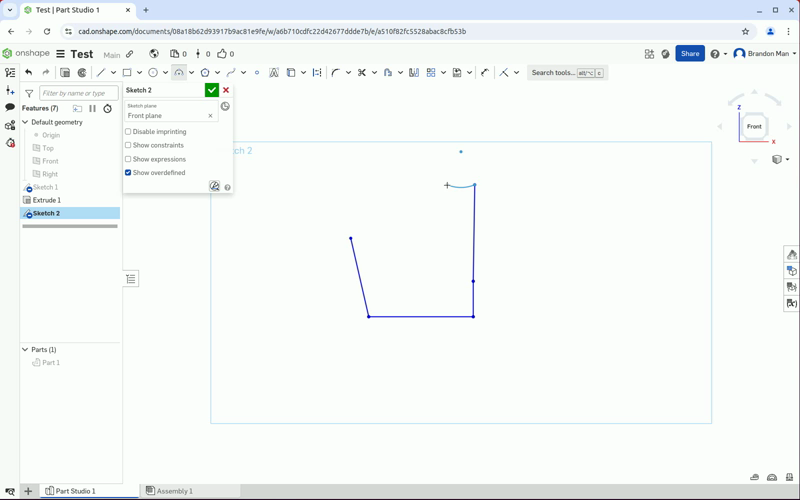
click(447, 184)
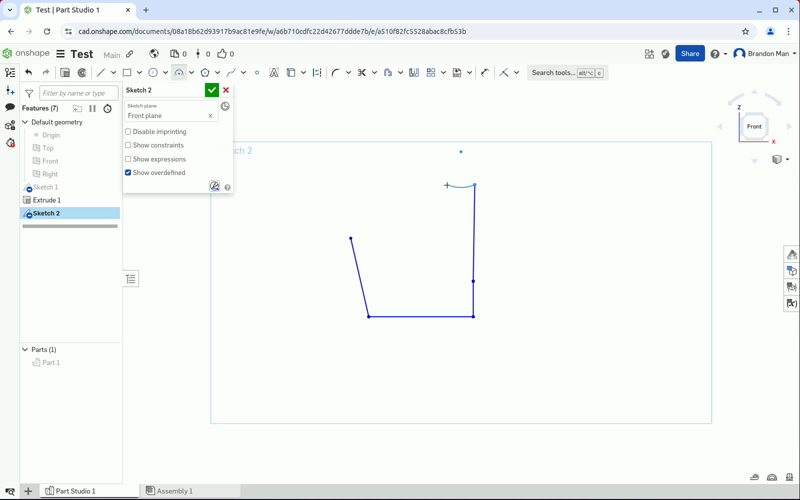
mouse_move(461, 198)
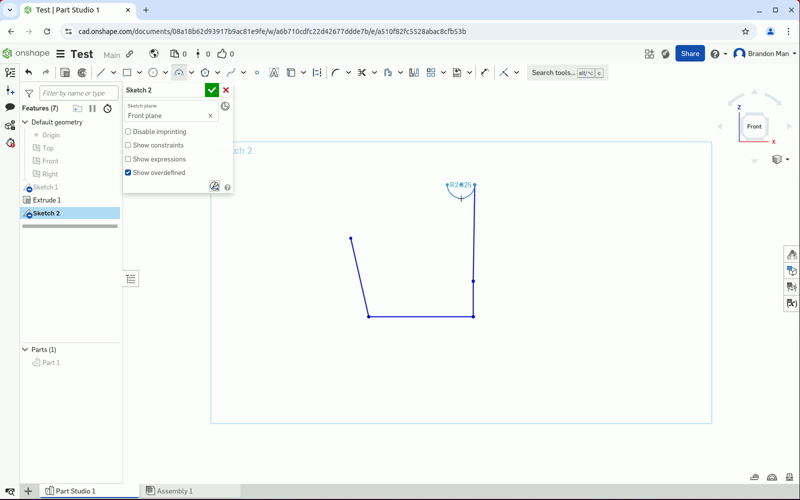
click(461, 198)
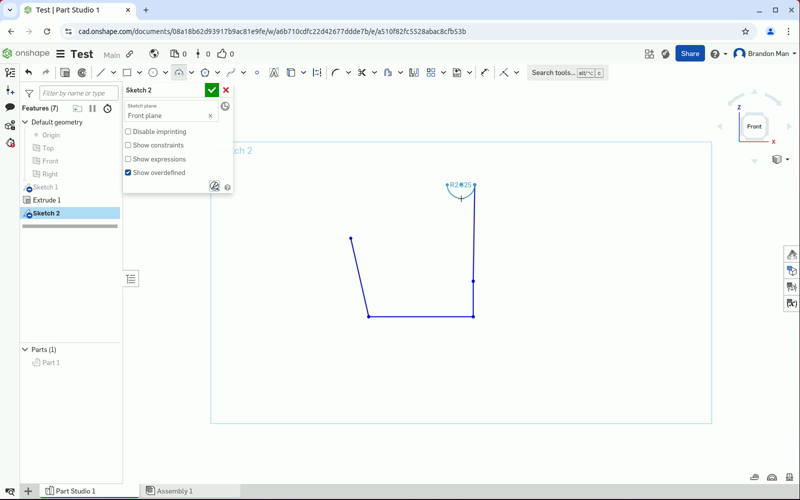
key_up(shift)
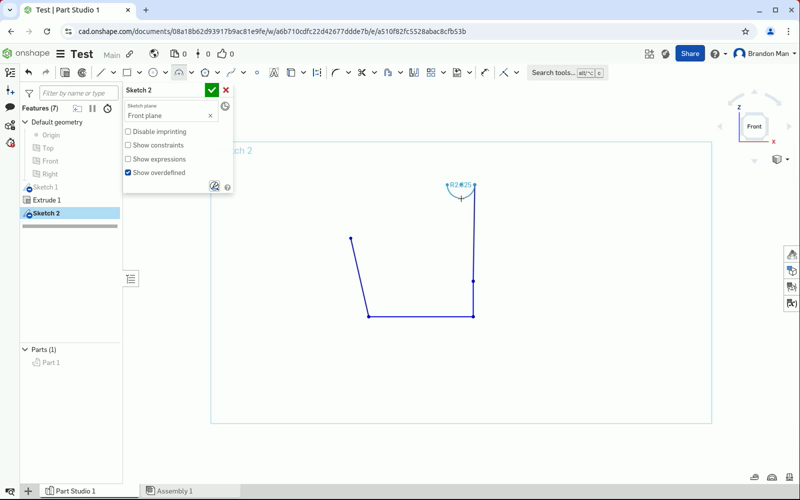
key(esc)
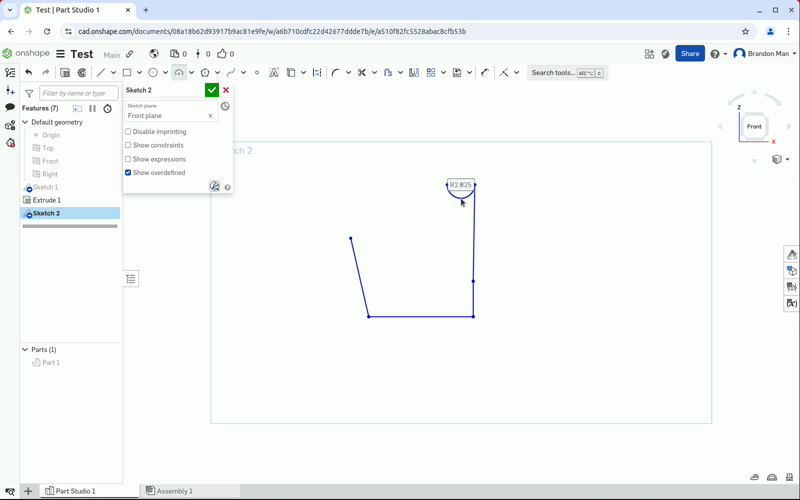
key(l)
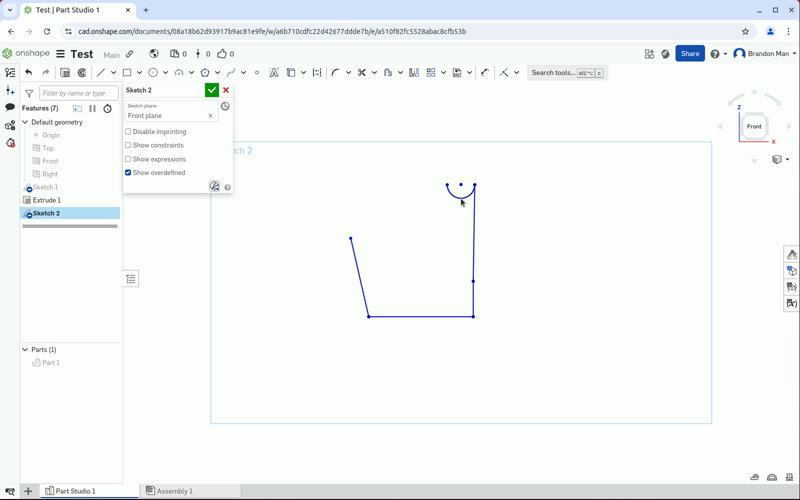
mouse_move(447, 184)
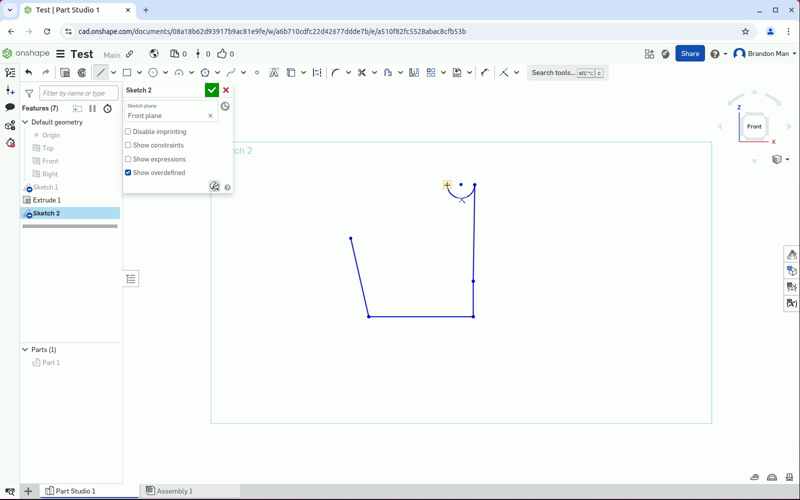
click(447, 184)
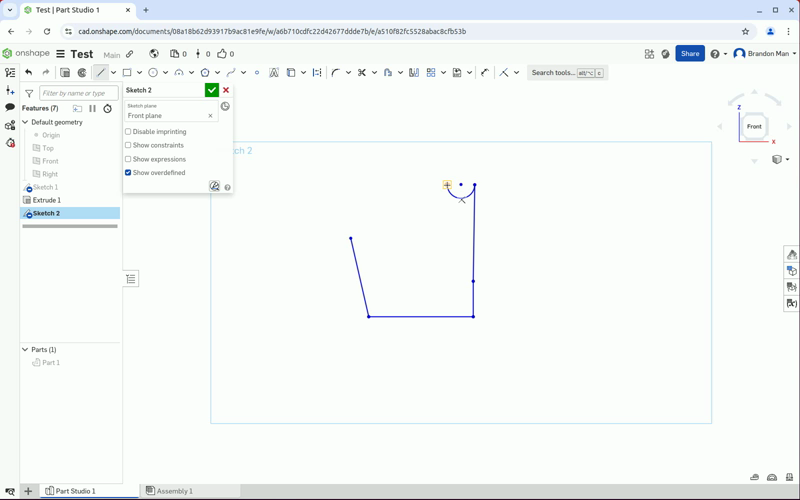
key_down(shift)
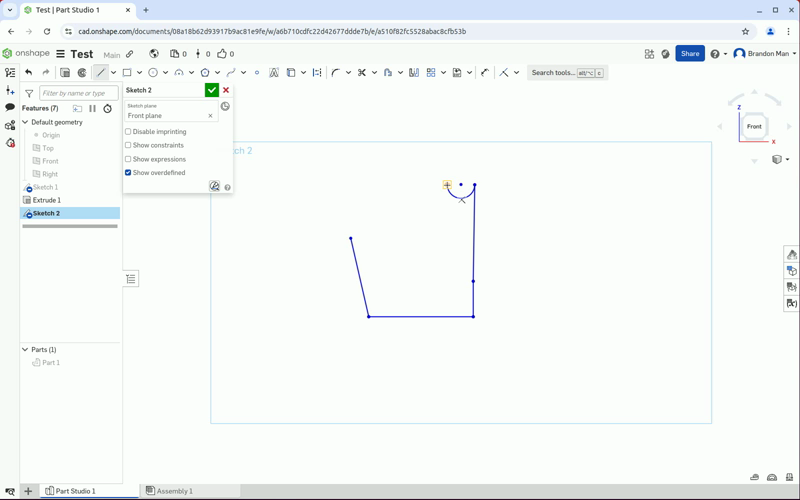
mouse_move(350, 238)
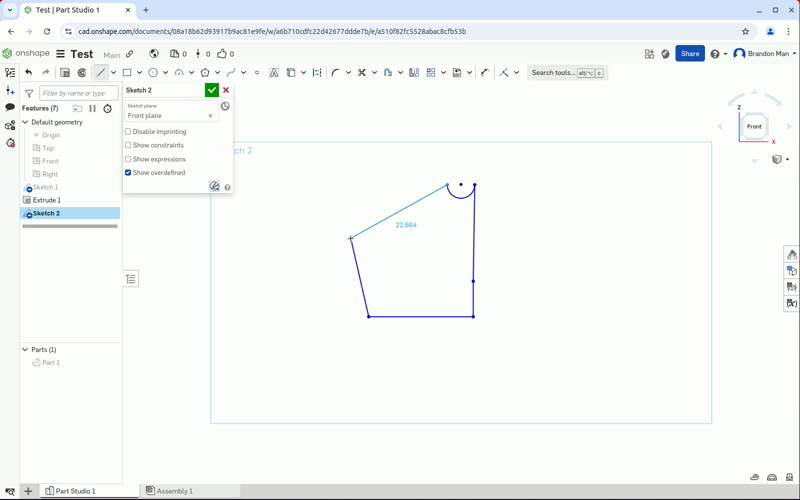
key_up(shift)
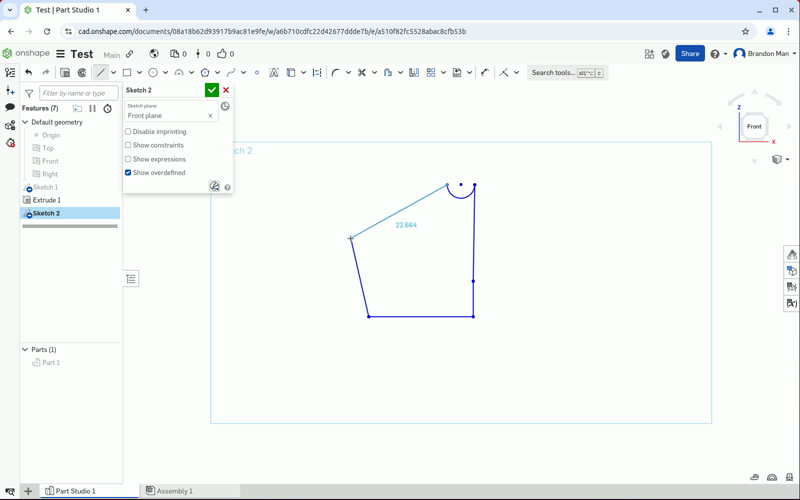
click(350, 238)
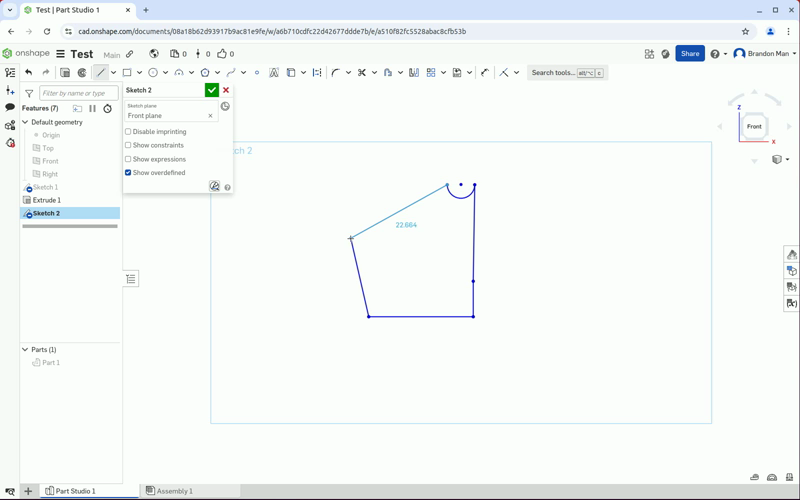
key(esc)
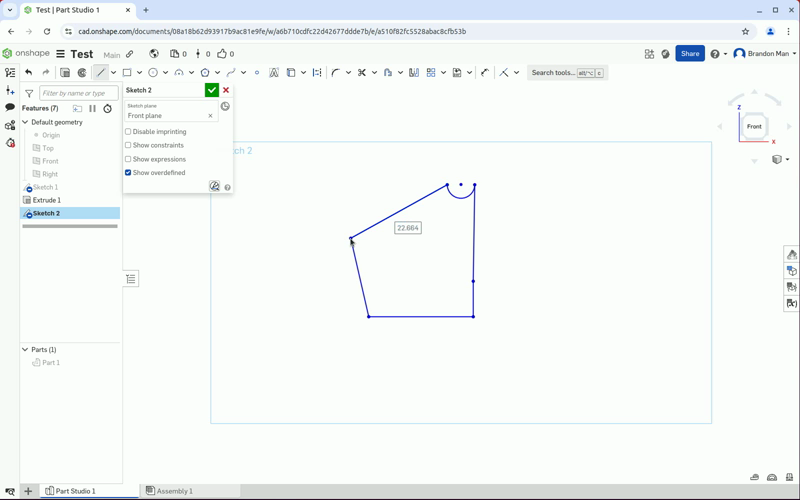
key(l)
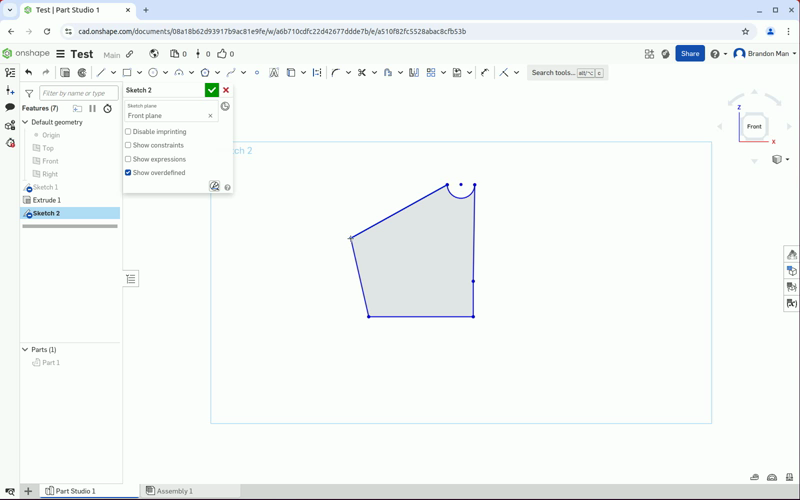
key_down(shift)
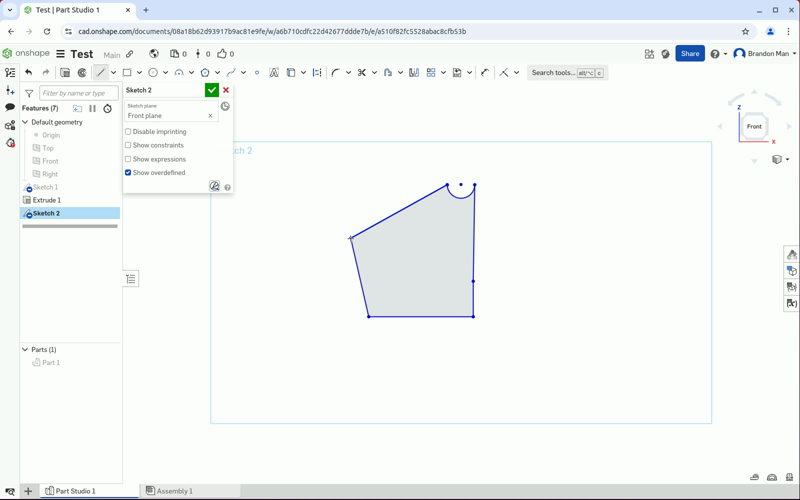
mouse_move(374, 244)
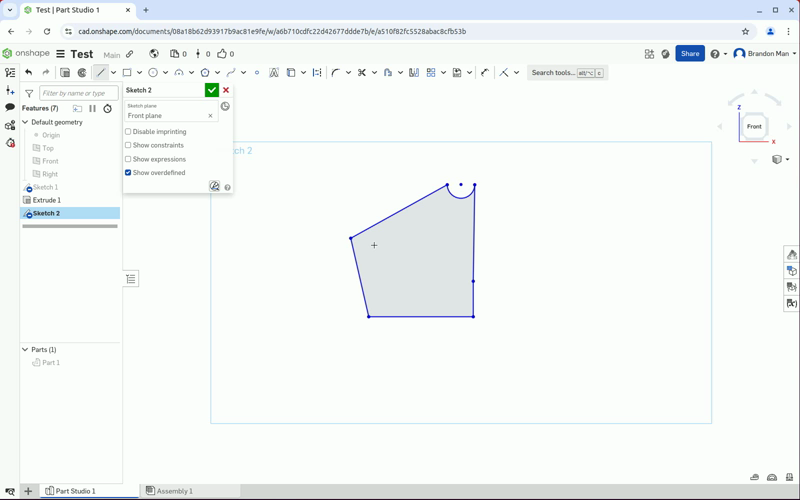
click(374, 244)
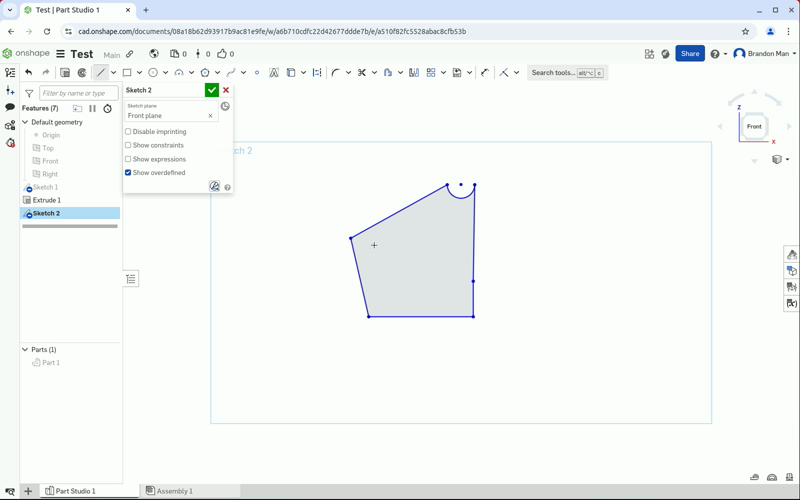
key_up(shift)
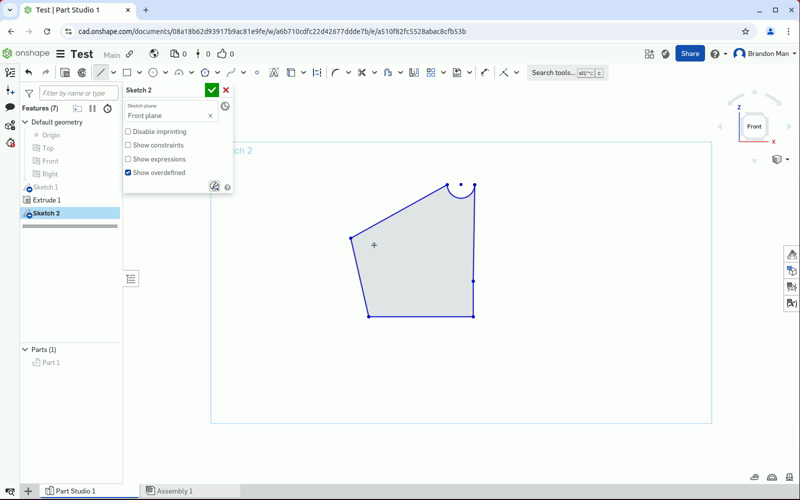
key_down(shift)
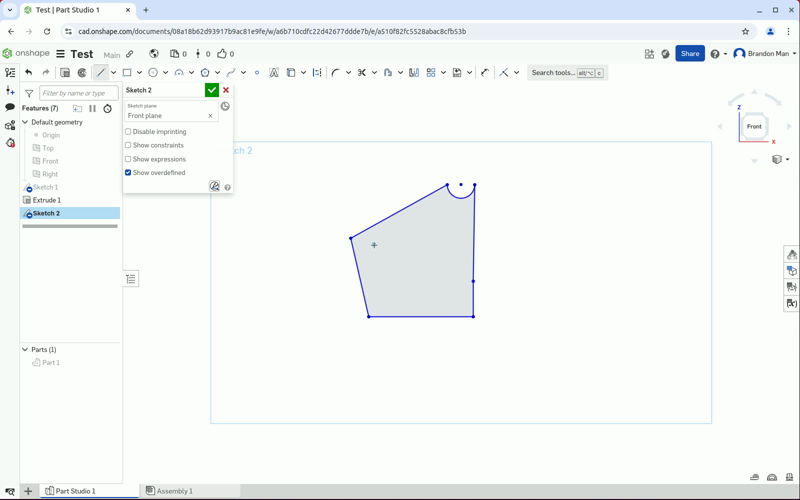
mouse_move(404, 244)
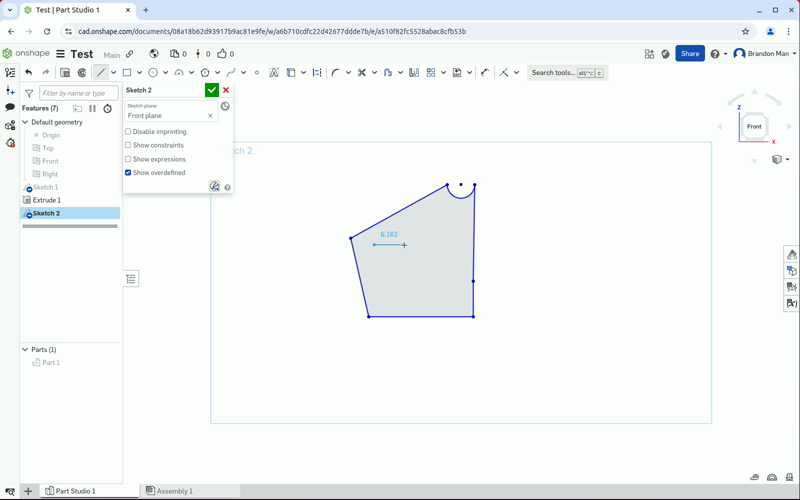
mouse_move(384, 256)
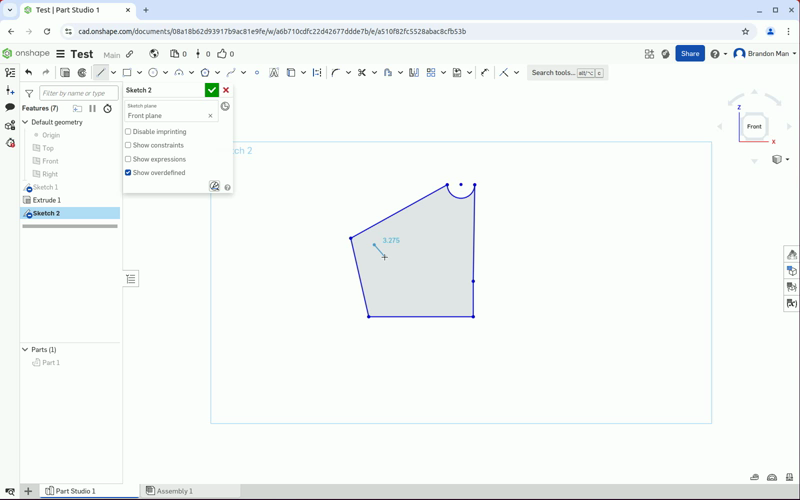
click(384, 256)
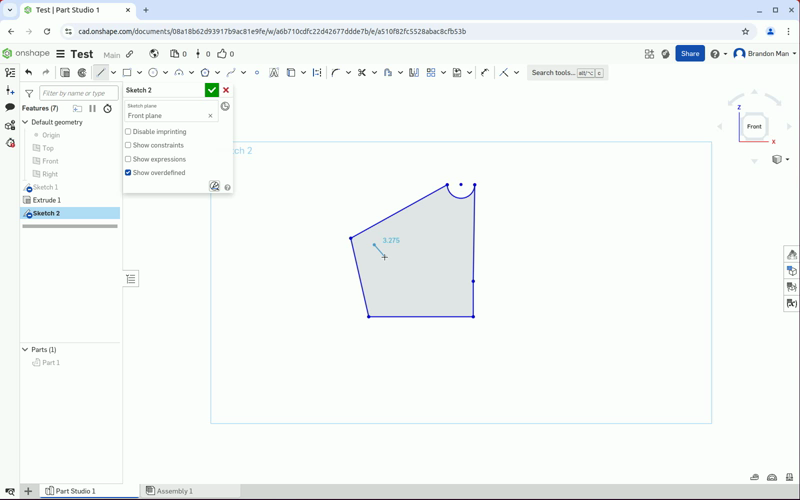
key_up(shift)
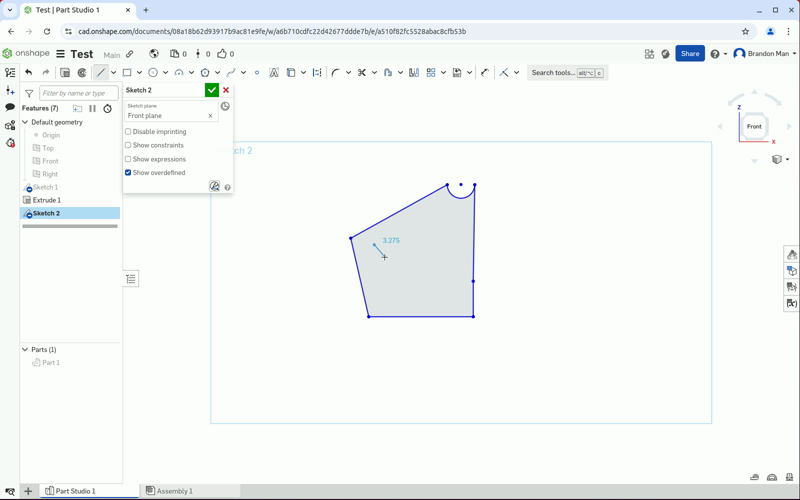
key(esc)
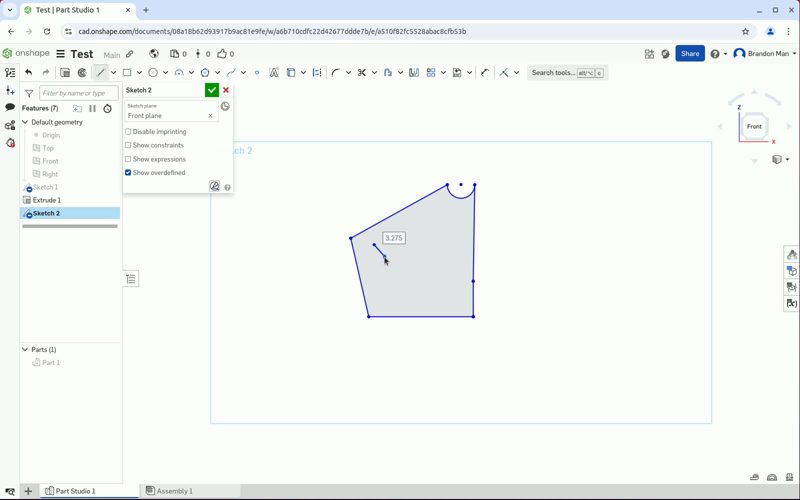
key(a)
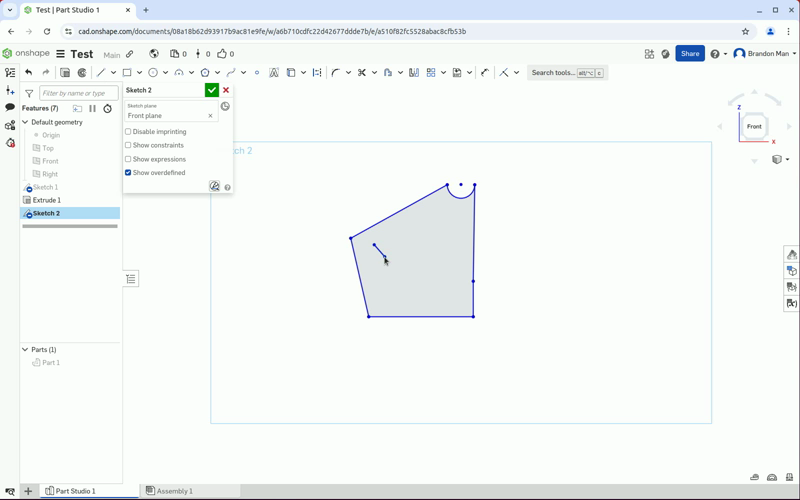
mouse_move(384, 256)
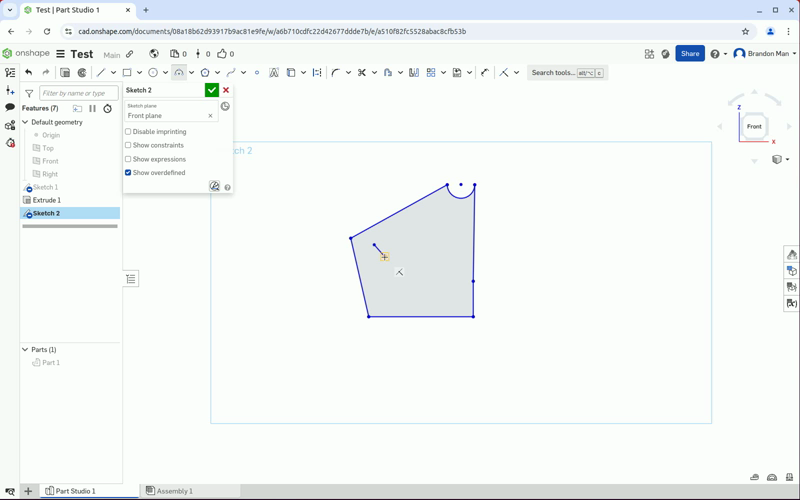
click(384, 256)
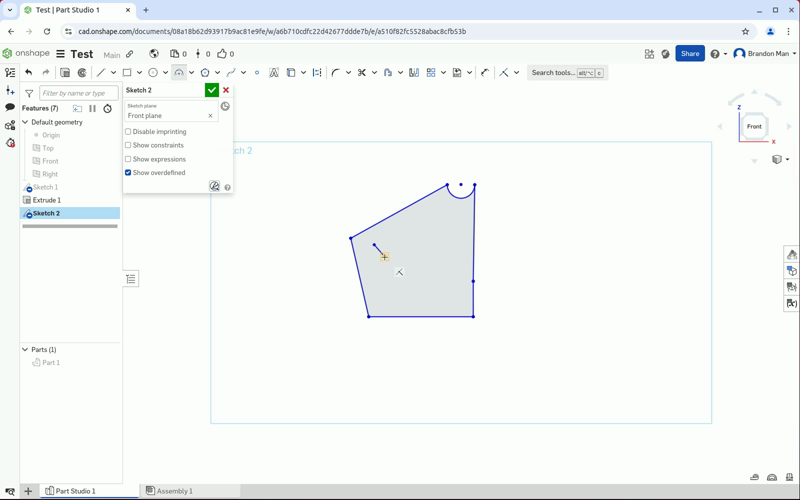
key_down(shift)
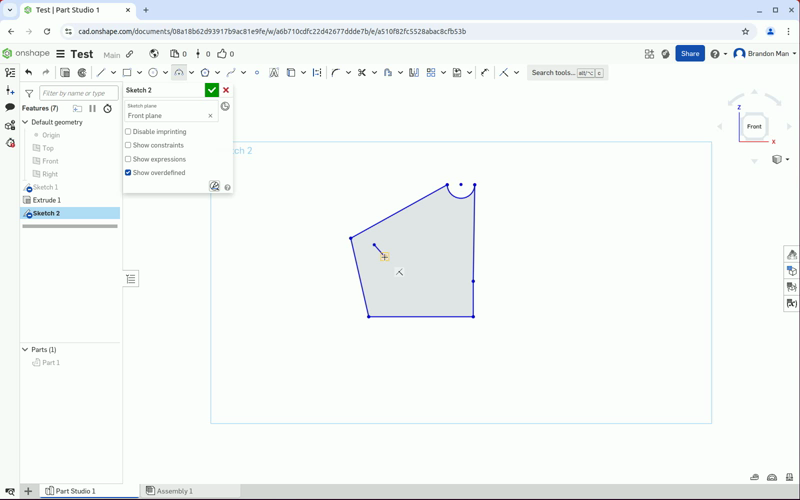
mouse_move(395, 247)
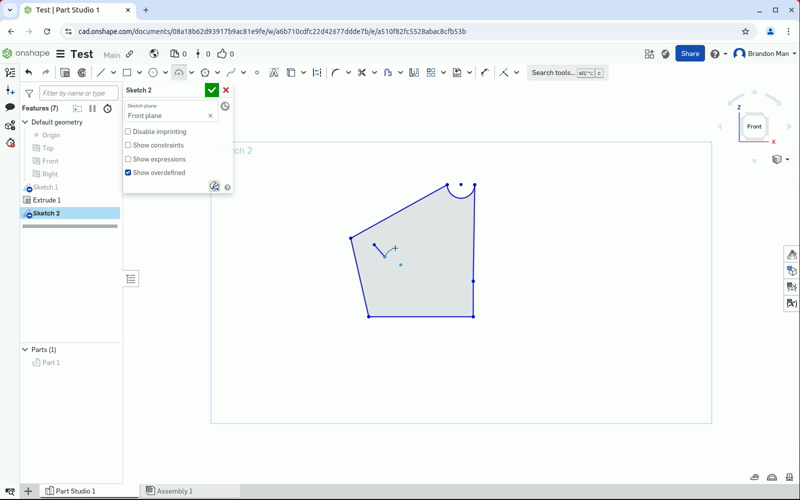
click(395, 247)
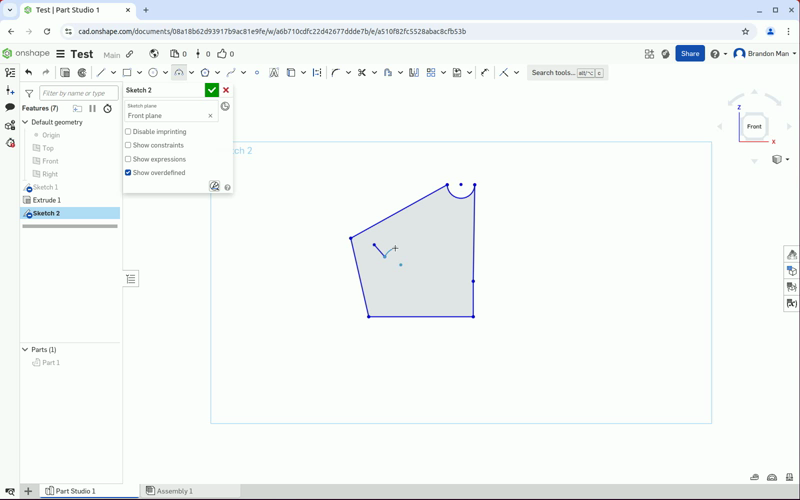
mouse_move(394, 257)
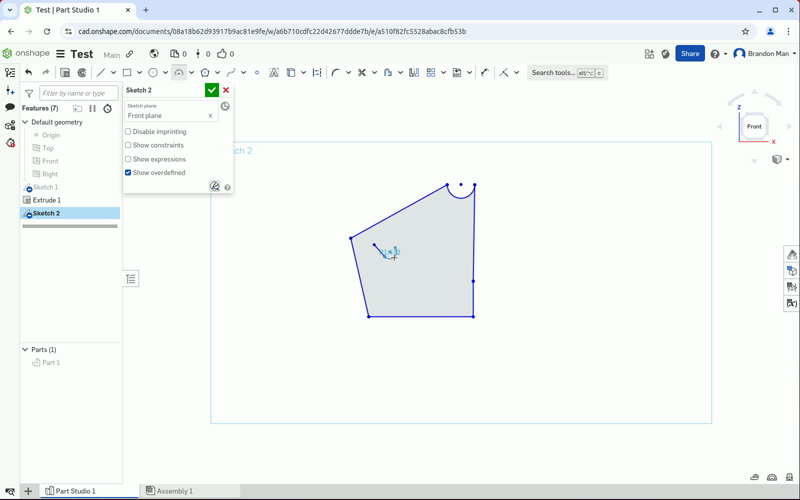
click(394, 257)
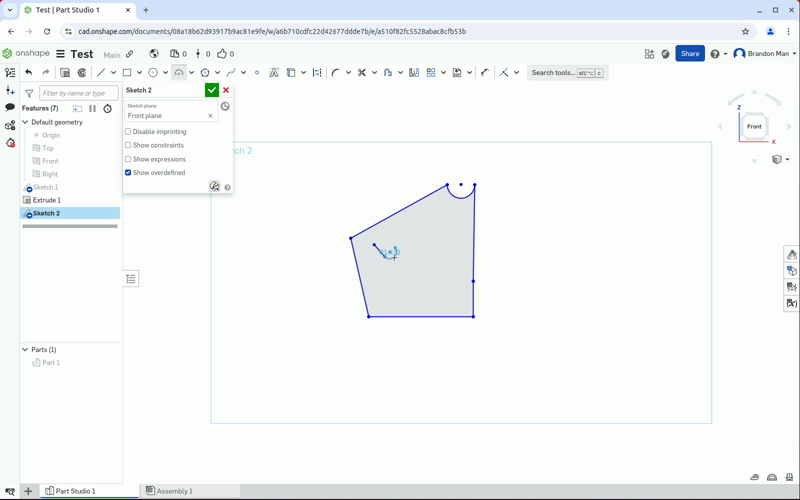
key_up(shift)
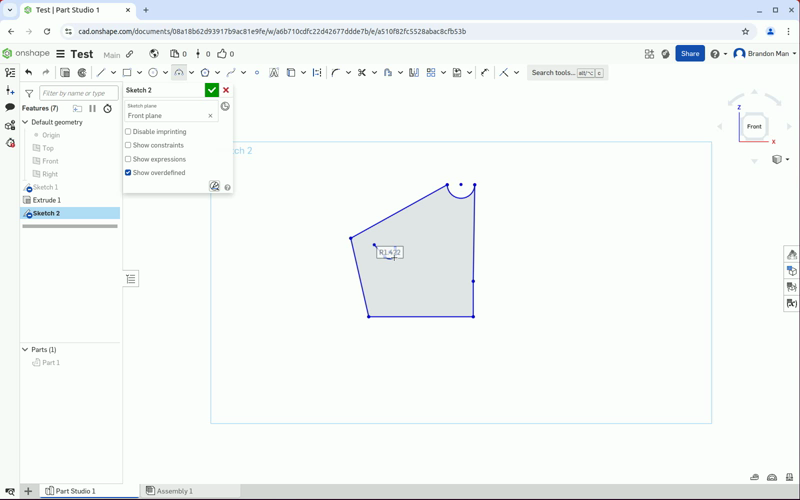
key(esc)
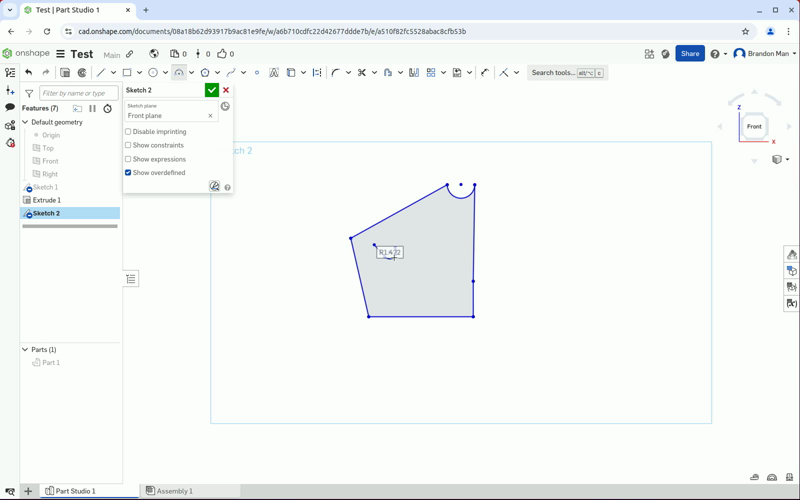
key(l)
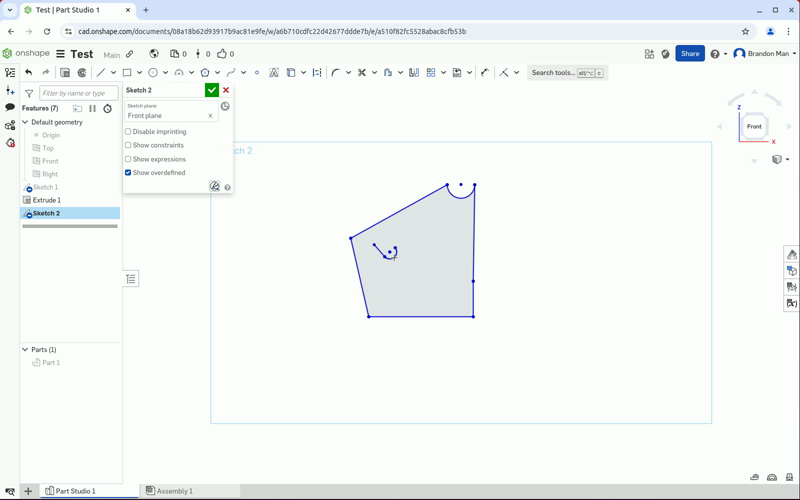
mouse_move(395, 247)
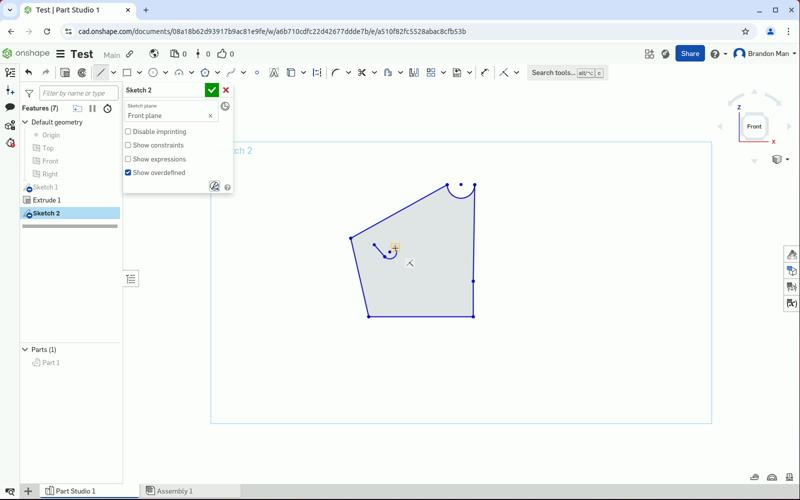
click(395, 247)
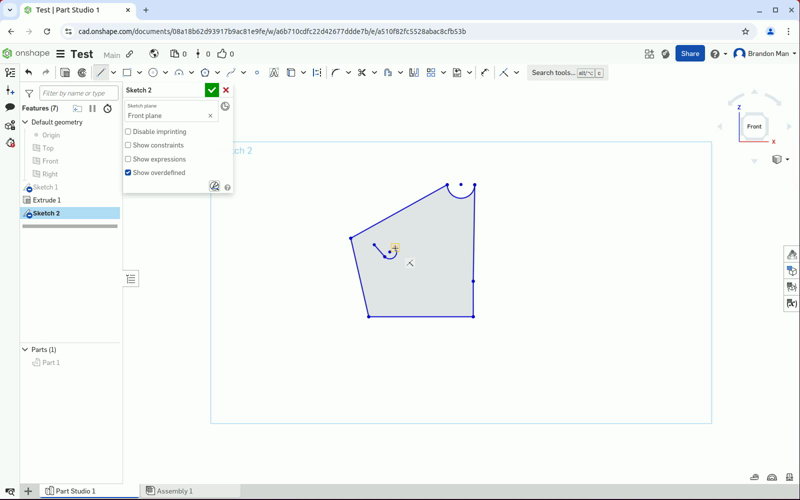
key_down(shift)
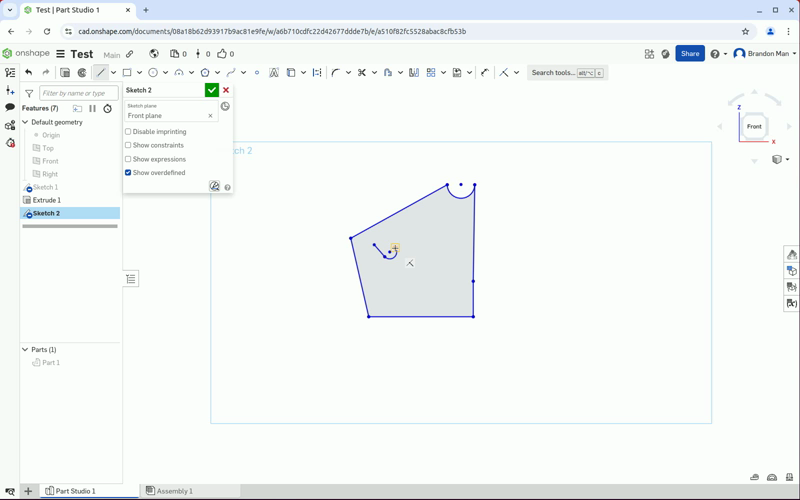
mouse_move(425, 247)
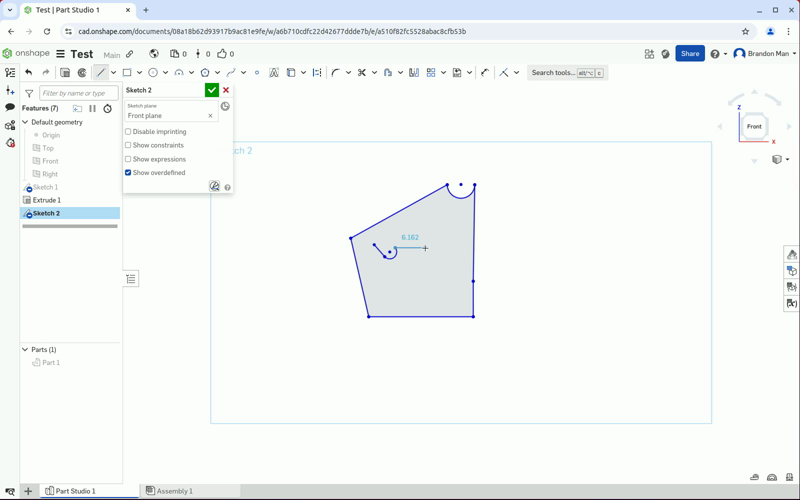
mouse_move(386, 235)
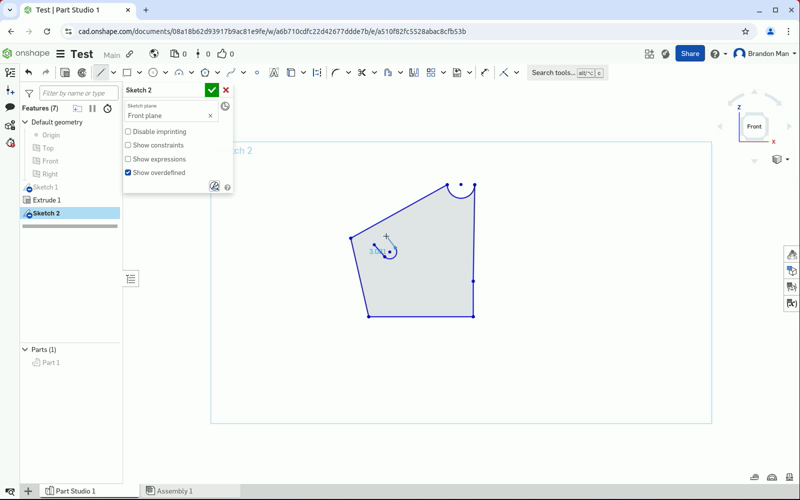
click(386, 235)
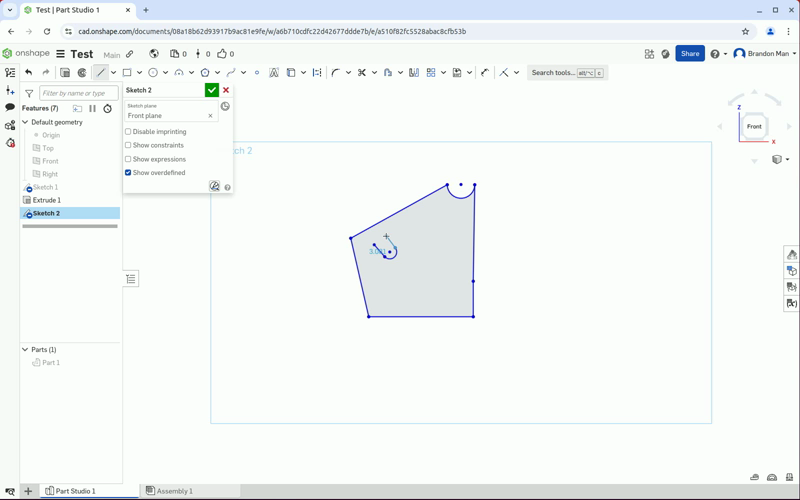
key_up(shift)
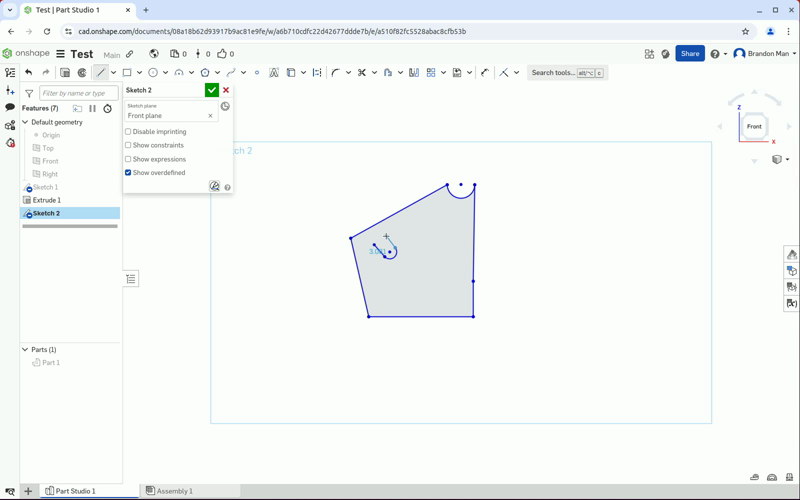
key(esc)
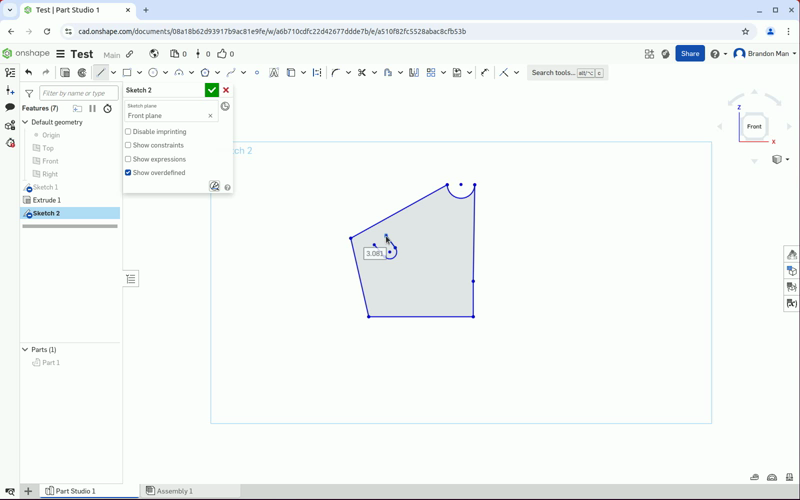
key(a)
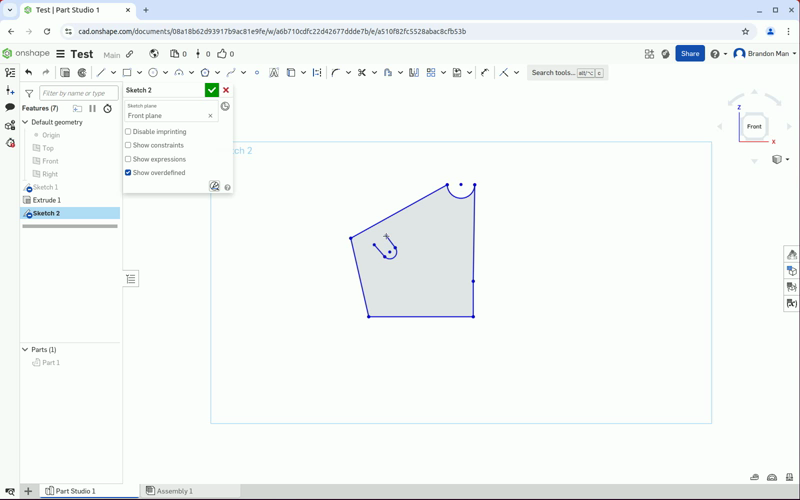
mouse_move(386, 235)
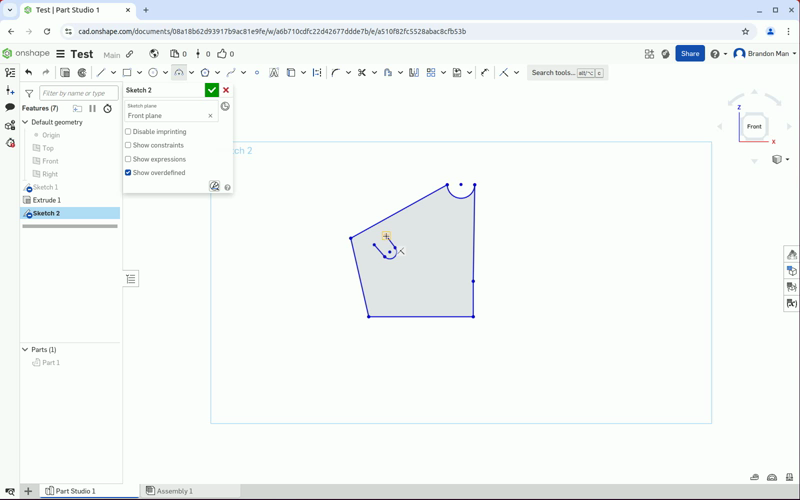
click(386, 235)
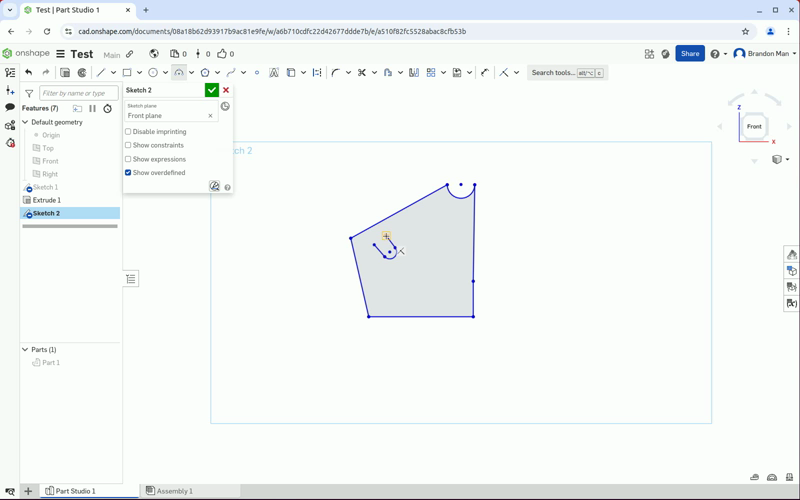
mouse_move(374, 244)
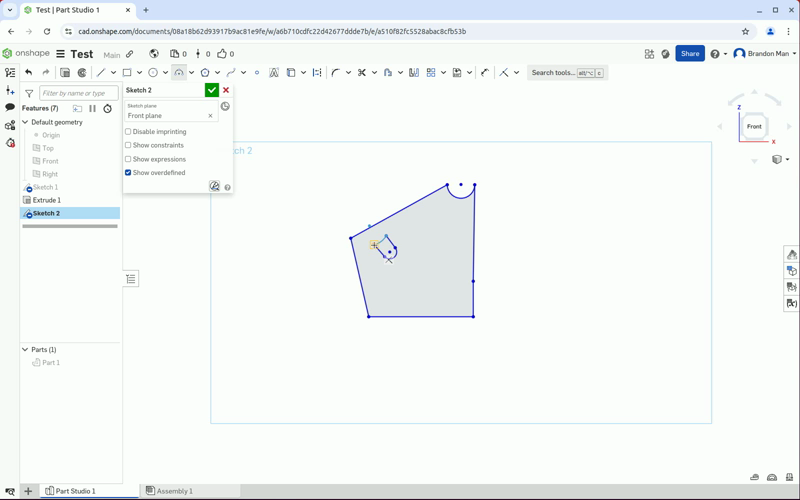
click(374, 244)
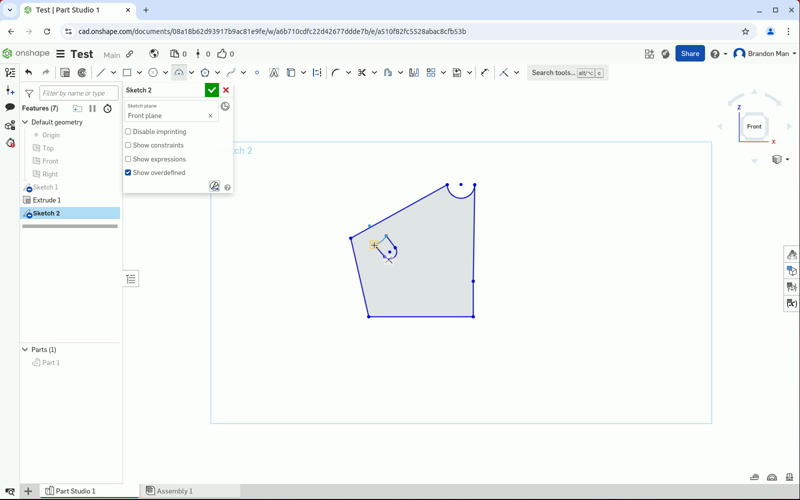
key_down(shift)
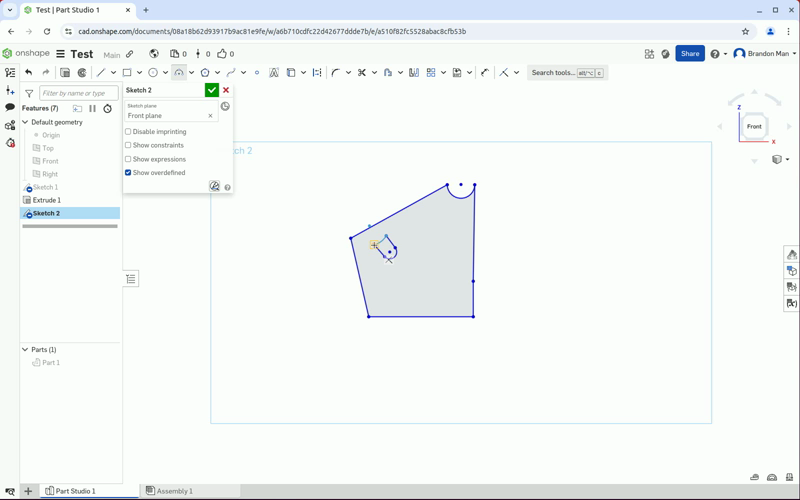
mouse_move(375, 234)
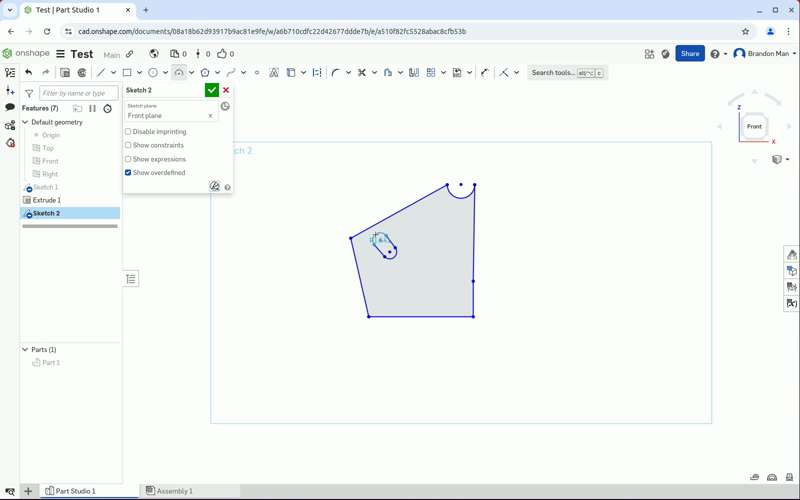
click(375, 234)
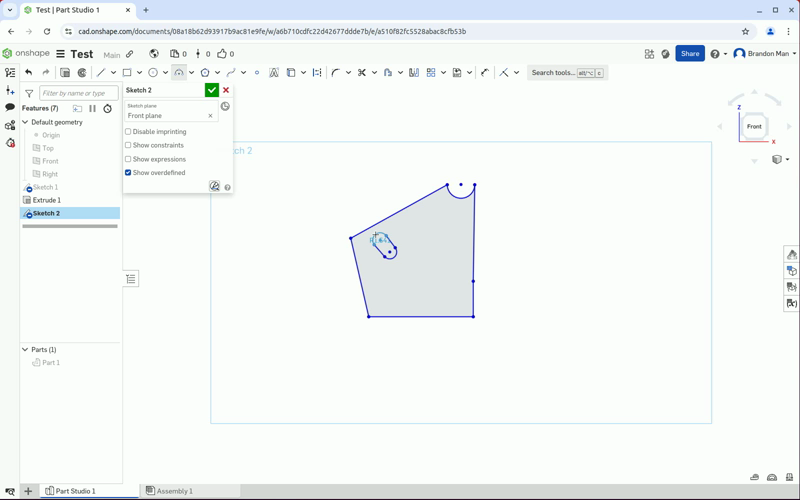
key_up(shift)
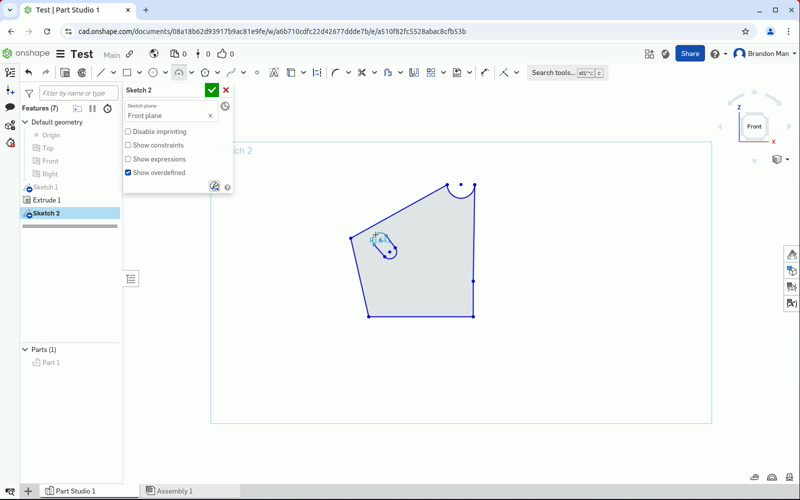
key(esc)
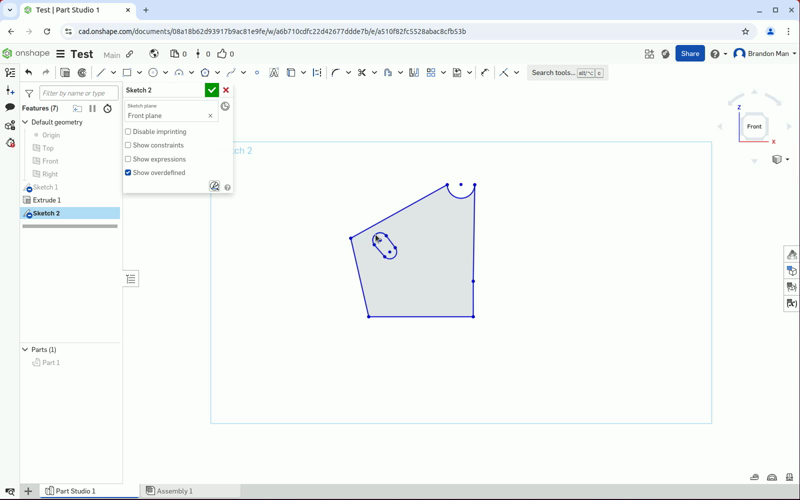
key(c)
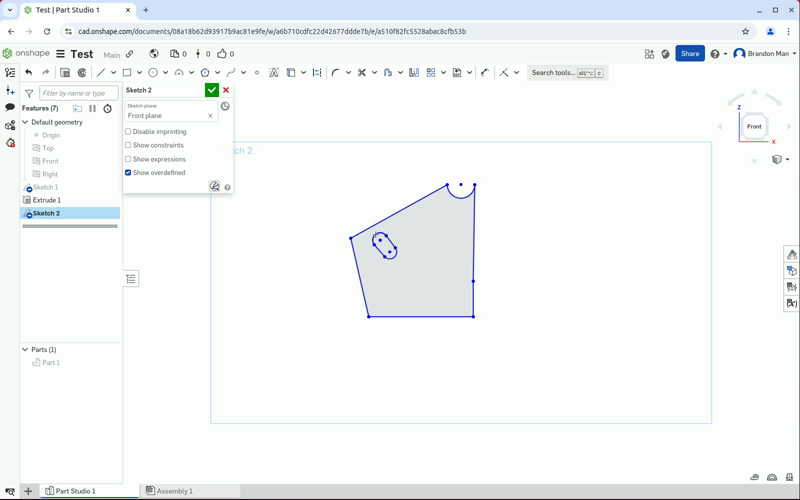
key_down(shift)
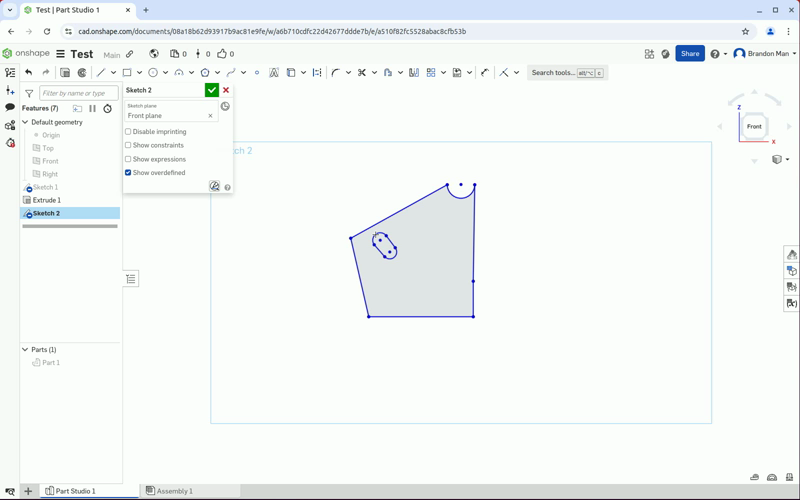
mouse_move(460, 282)
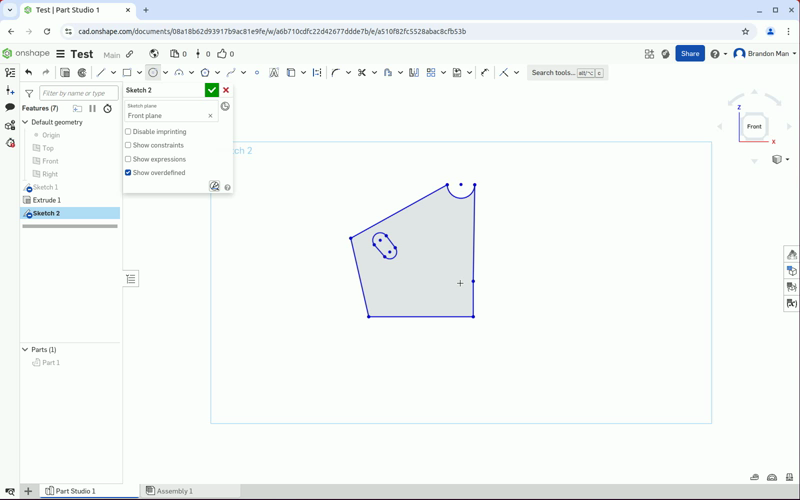
click(460, 282)
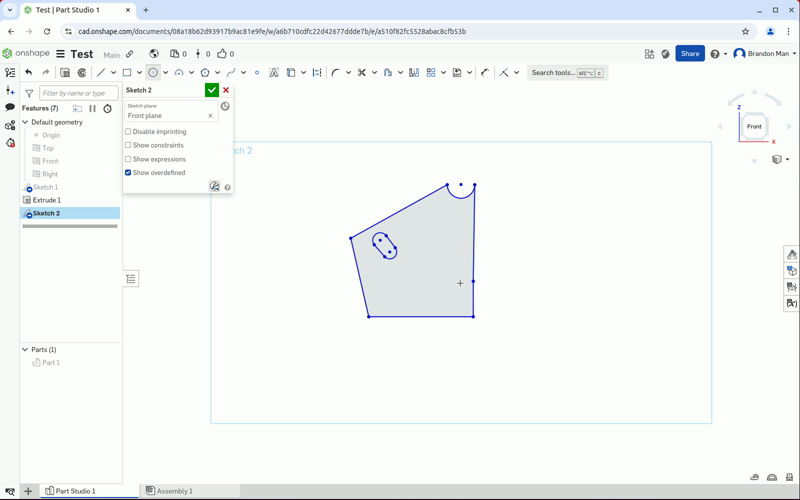
key_up(shift)
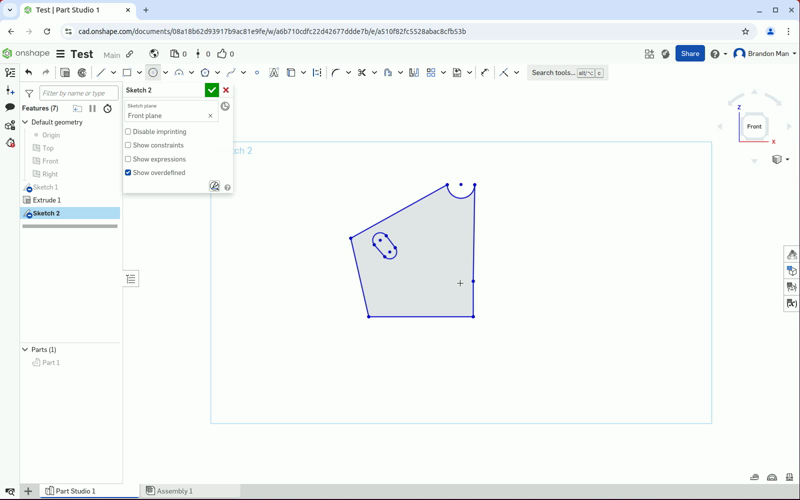
mouse_move(467, 282)
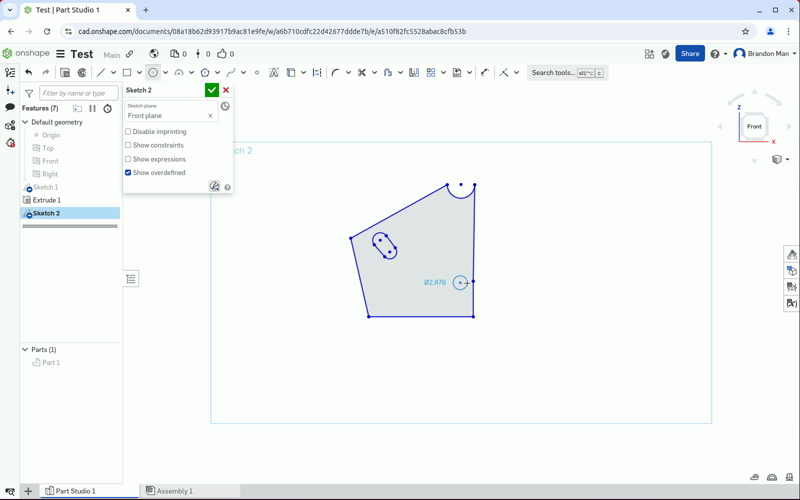
click(467, 282)
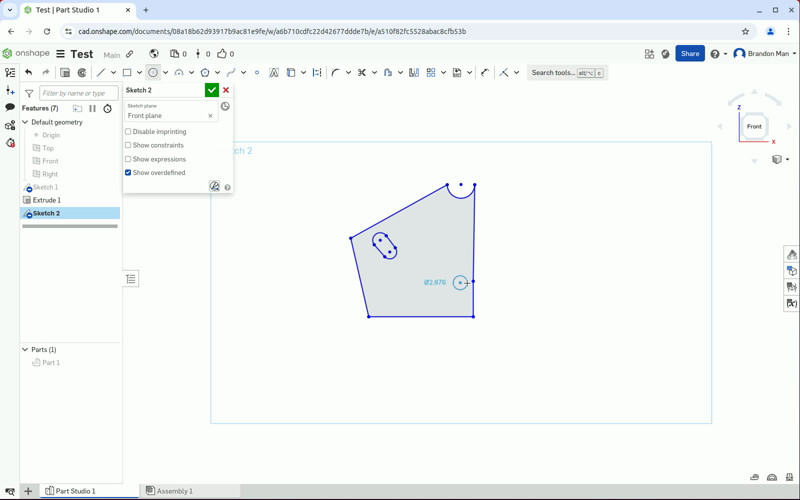
key(esc)
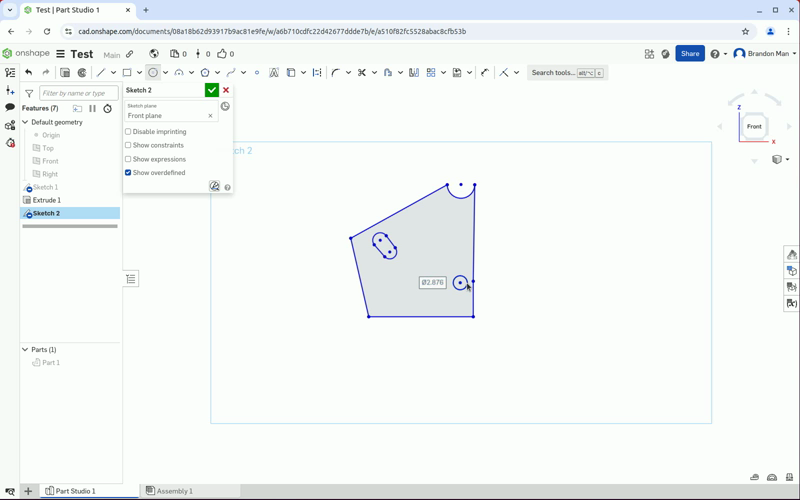
mouse_move(435, 263)
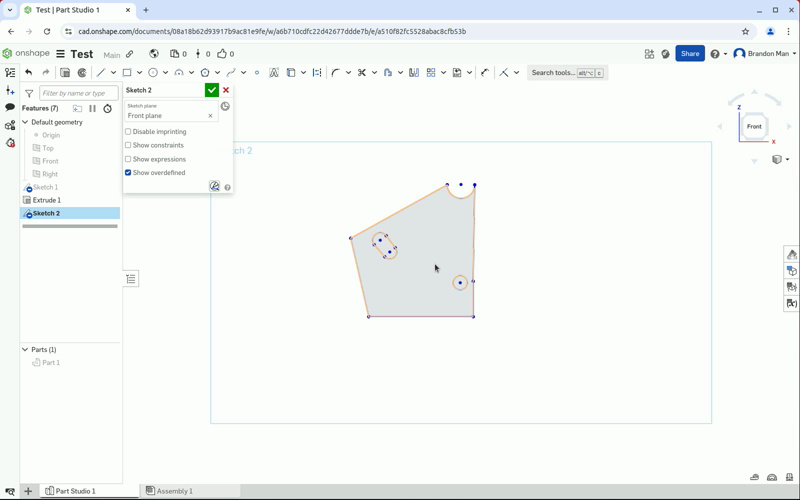
click(435, 263)
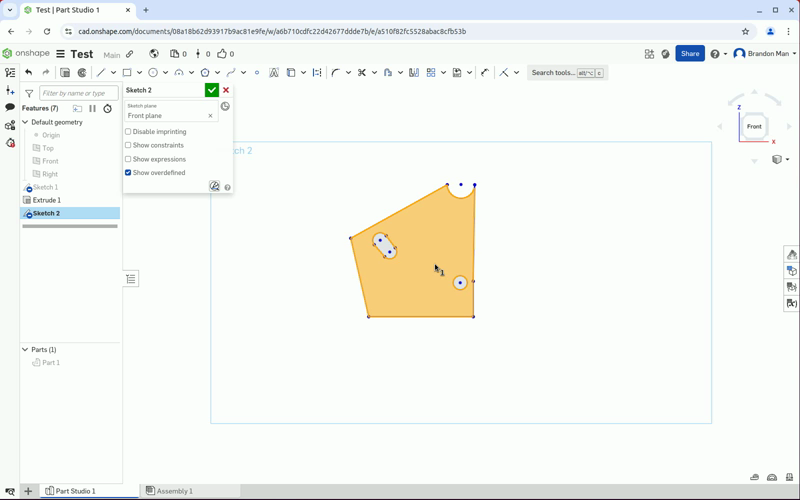
mouse_move(73, 352)
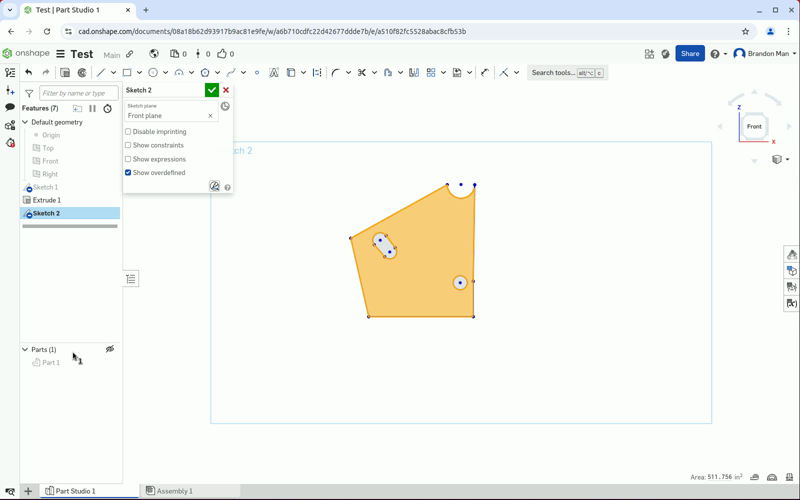
key(shift+y)
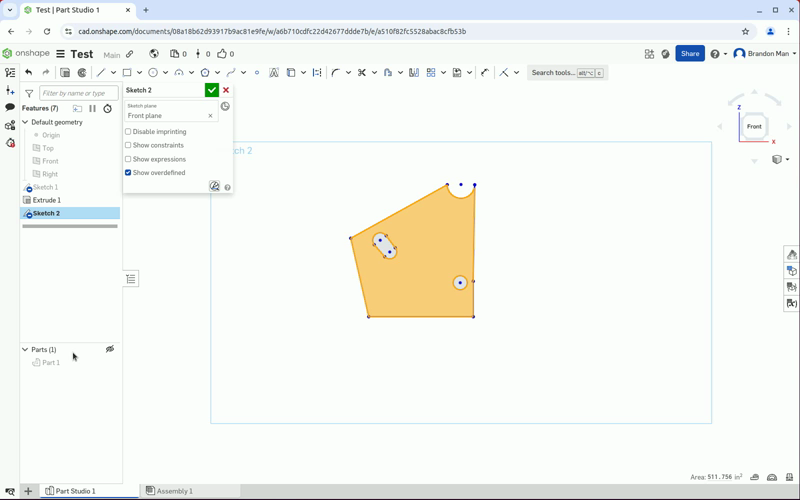
key(shift+e)
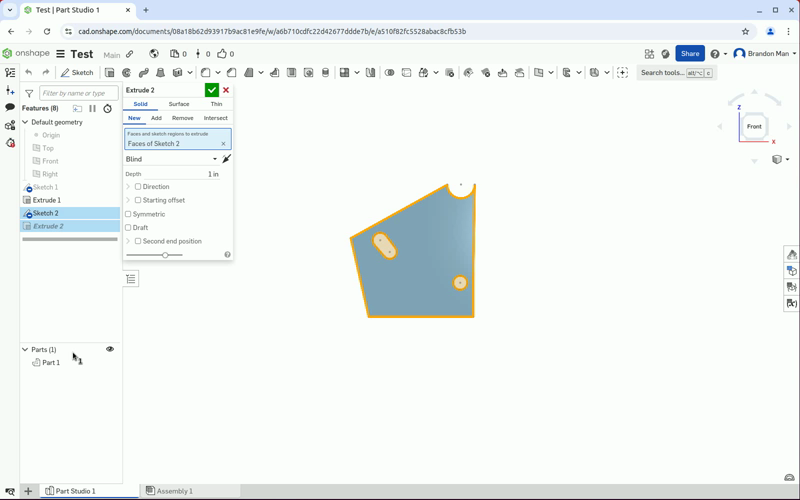
mouse_move(143, 106)
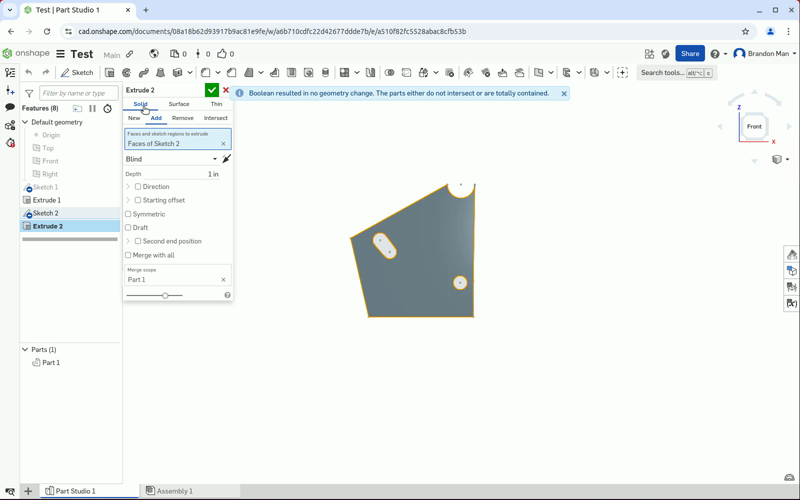
click(143, 106)
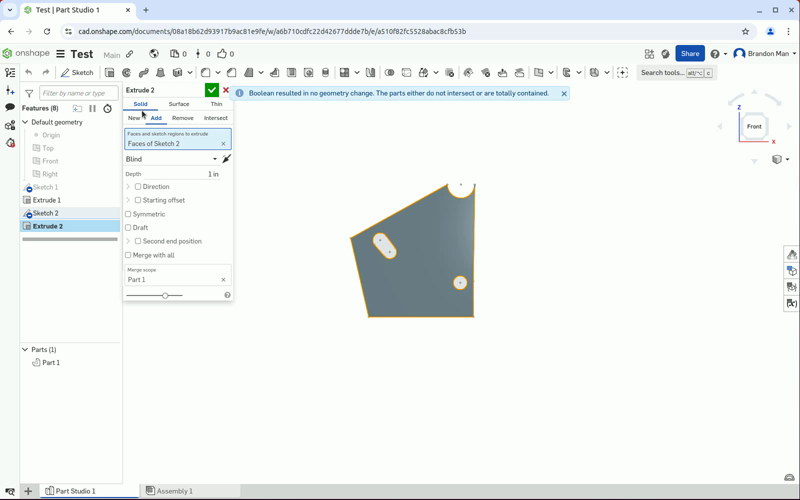
mouse_move(137, 120)
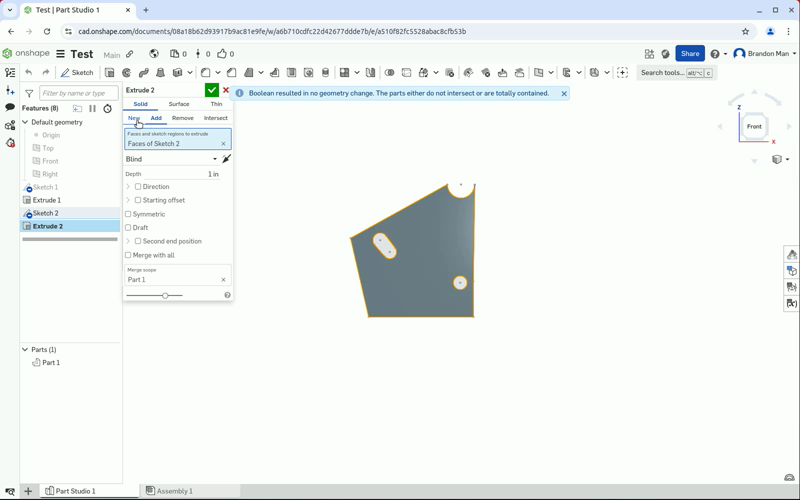
click(137, 120)
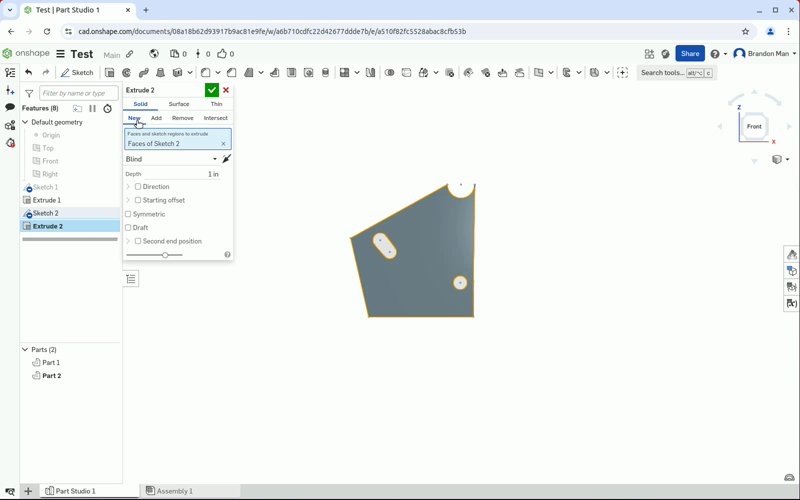
key(tab, 4)
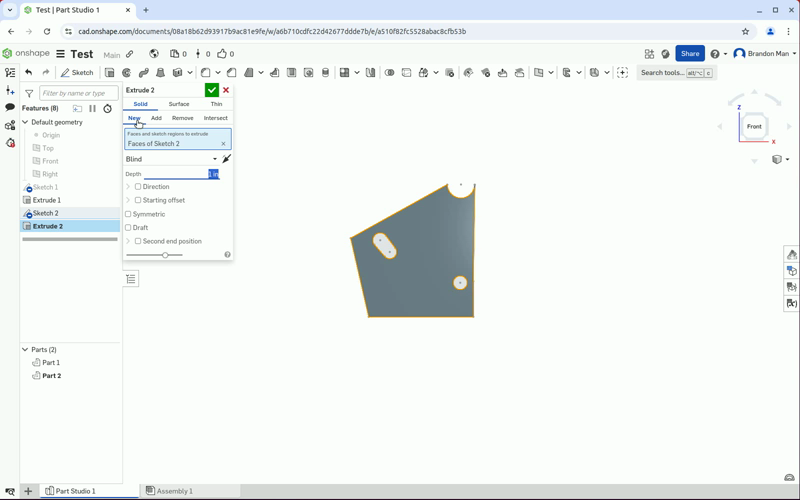
text(2.889)
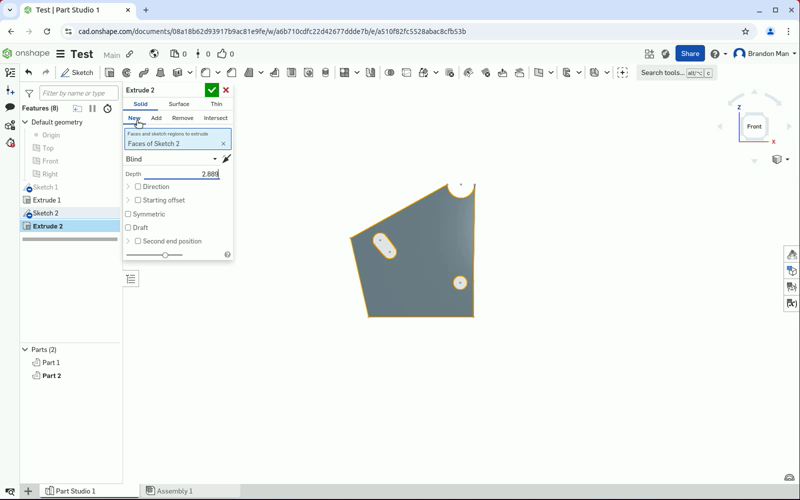
key(enter)
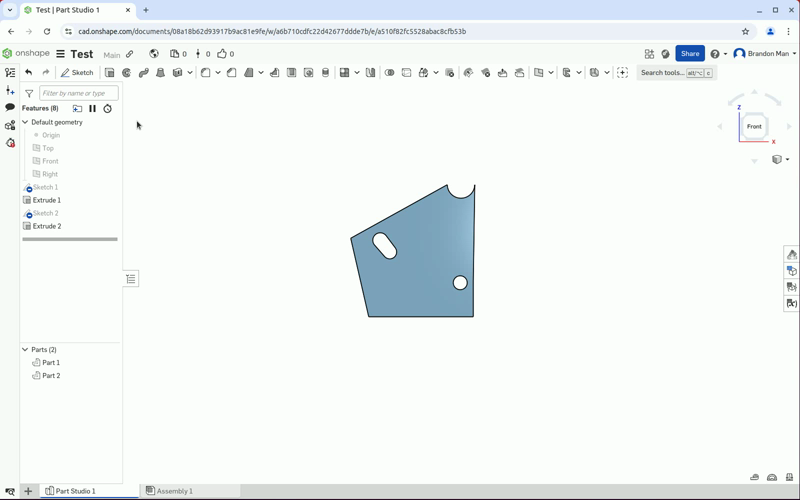
key(shift+h)
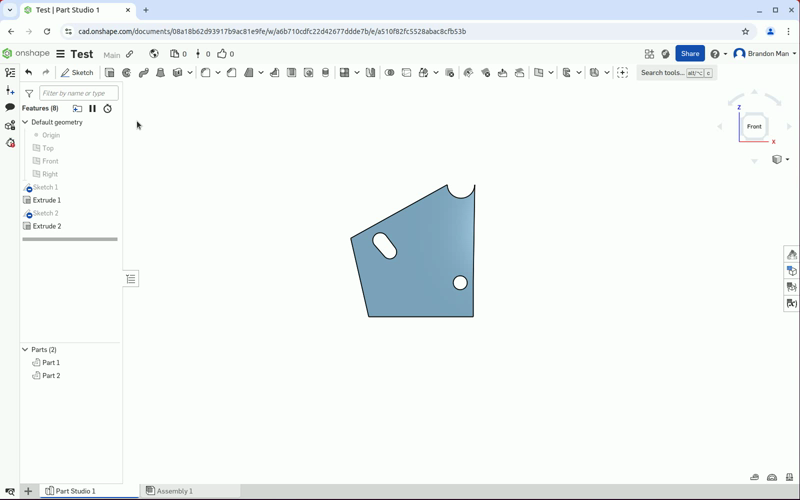
key(shift+h)
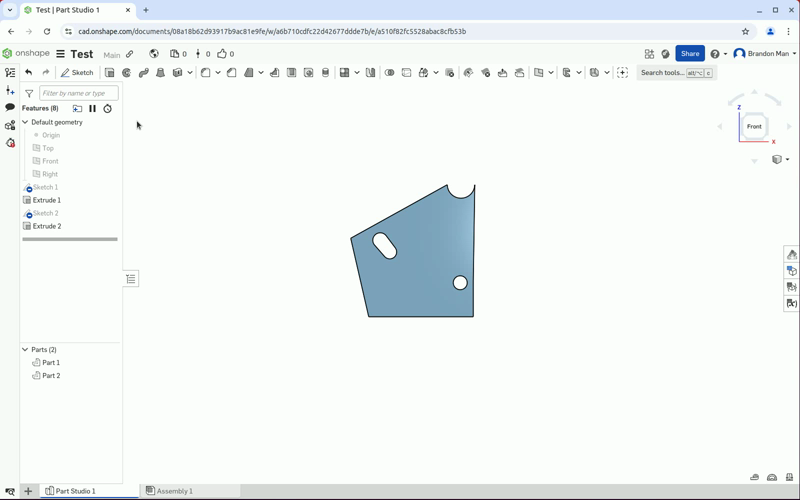
mouse_move(73, 189)
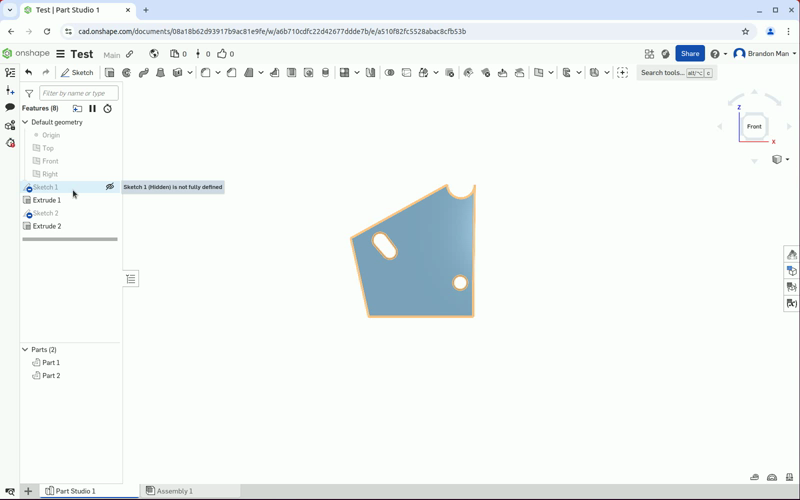
click(73, 189)
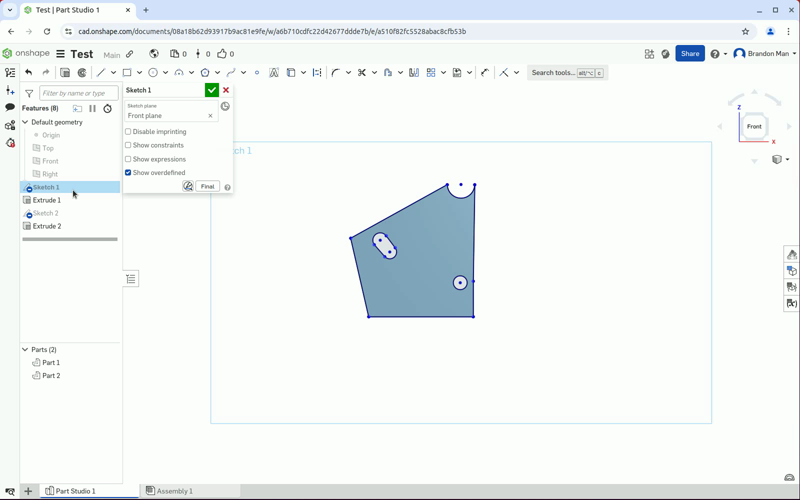
mouse_move(229, 92)
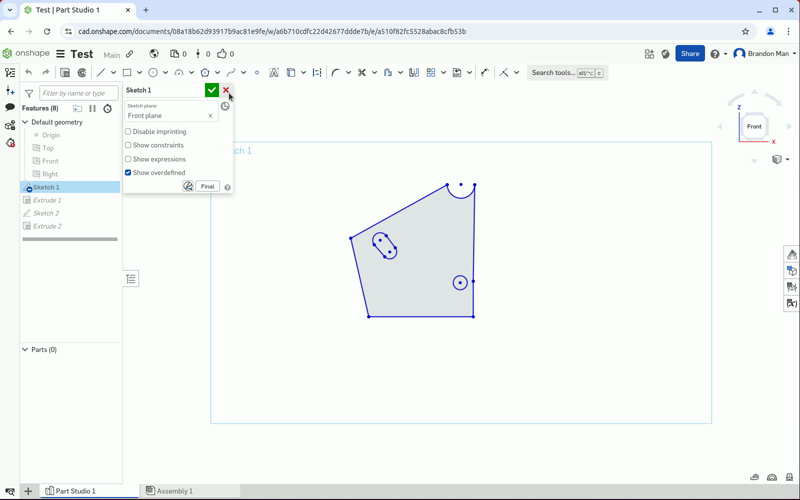
click(229, 92)
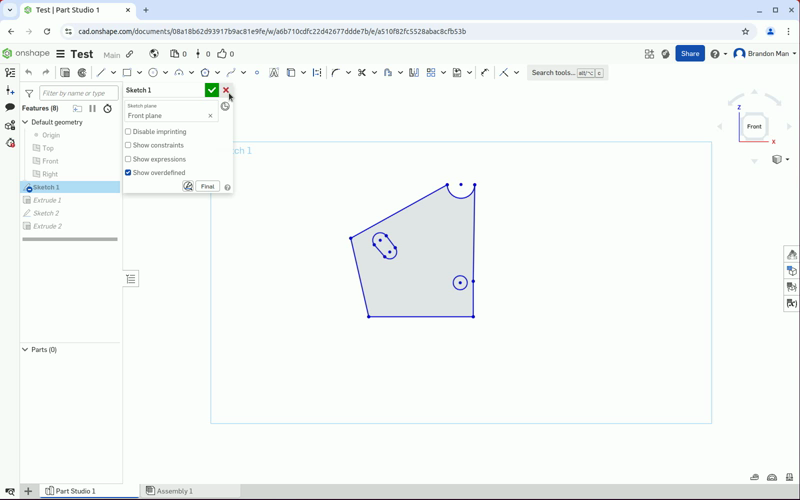
key(shift+s)
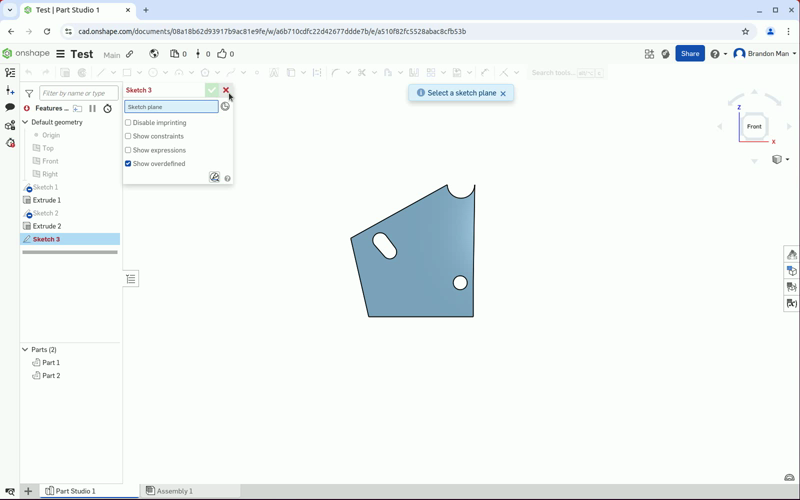
mouse_move(73, 163)
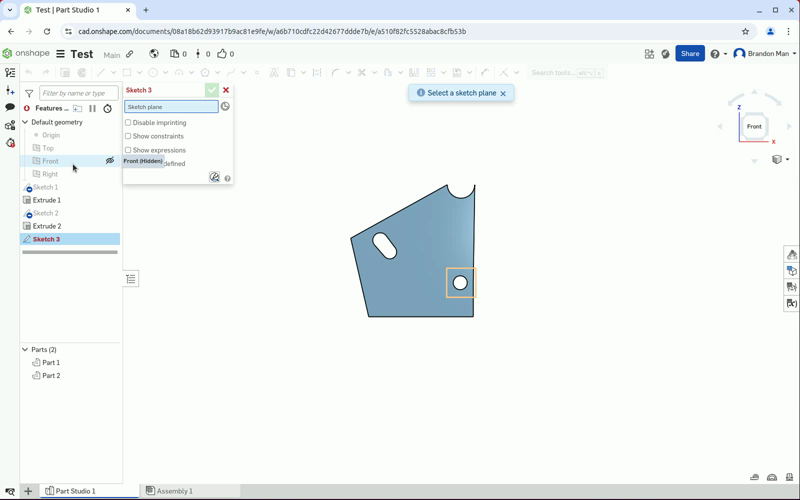
click(73, 163)
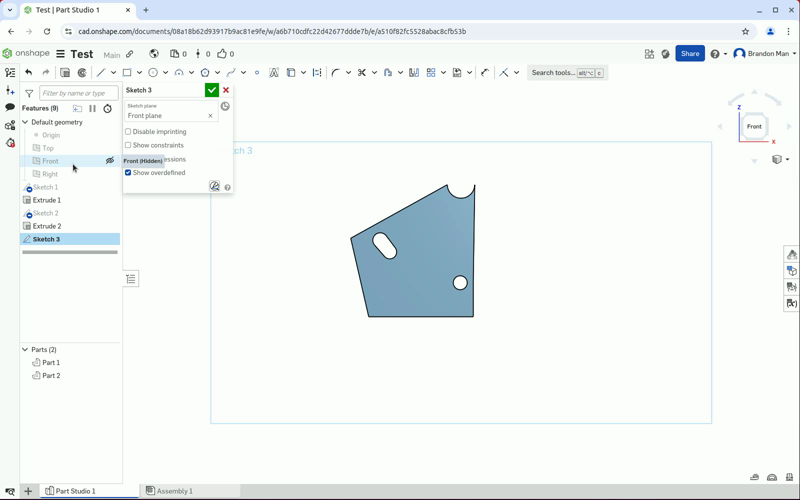
mouse_move(73, 352)
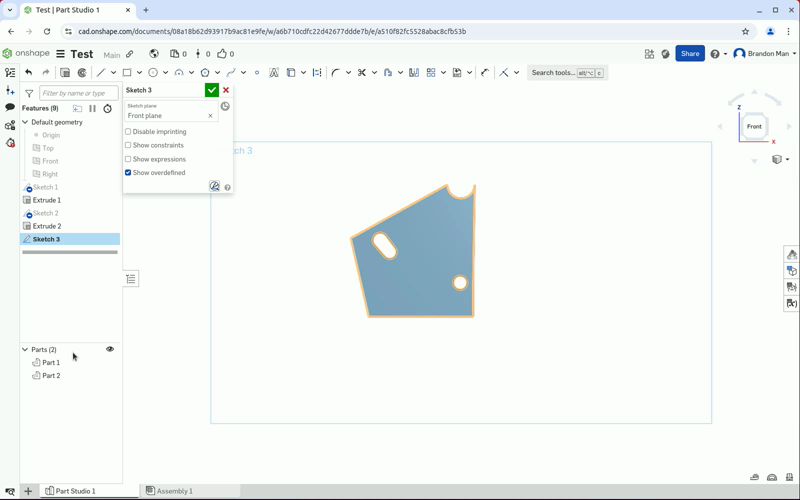
key(y)
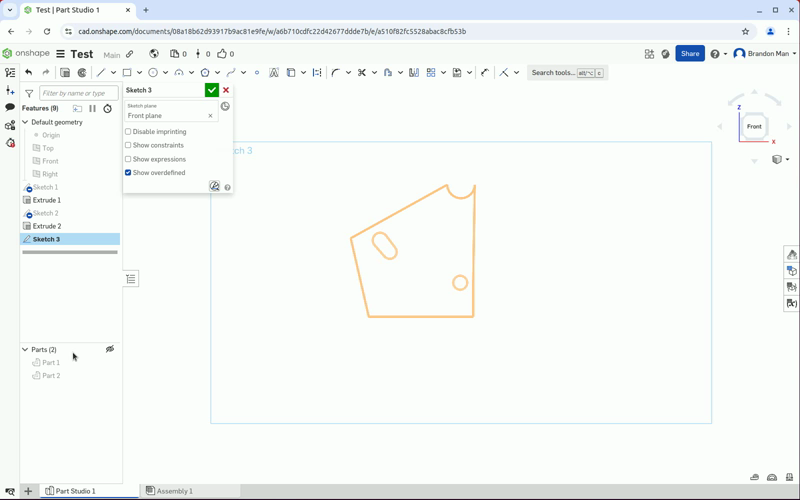
key(c)
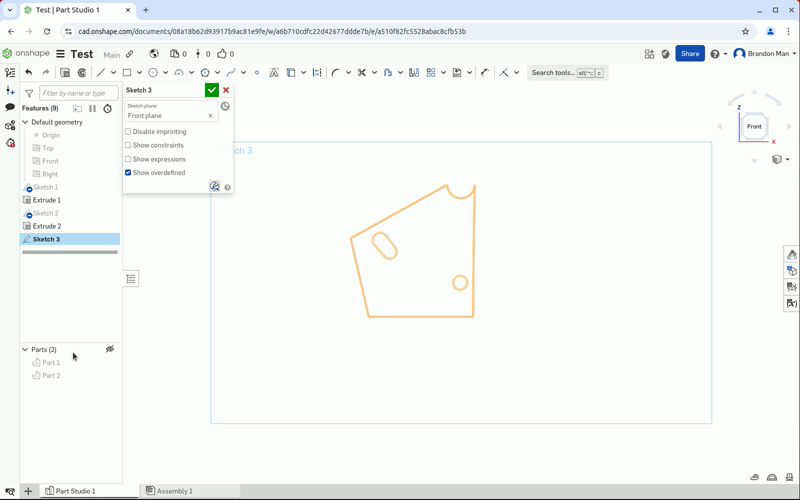
key_down(shift)
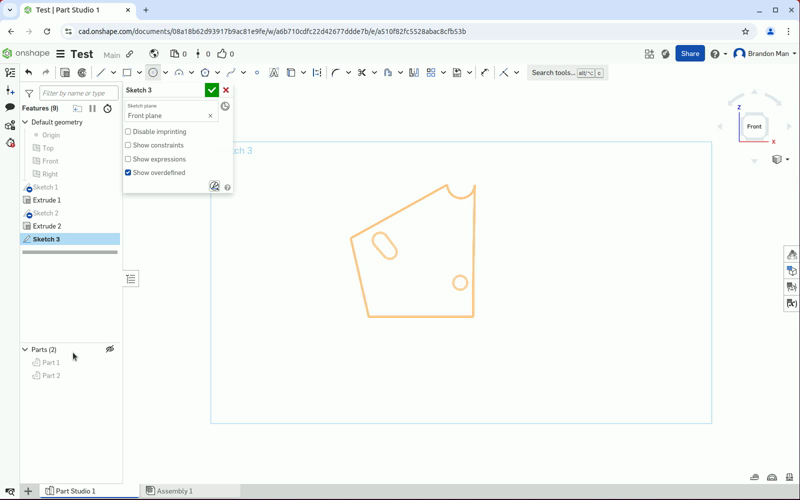
mouse_move(461, 184)
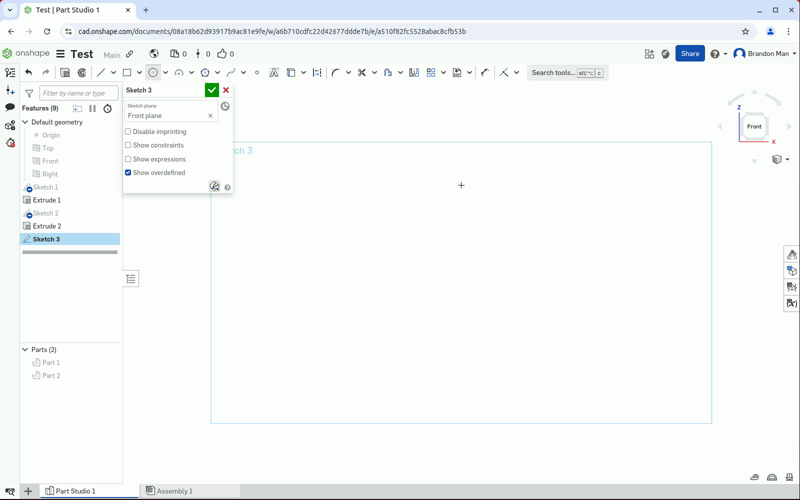
click(461, 184)
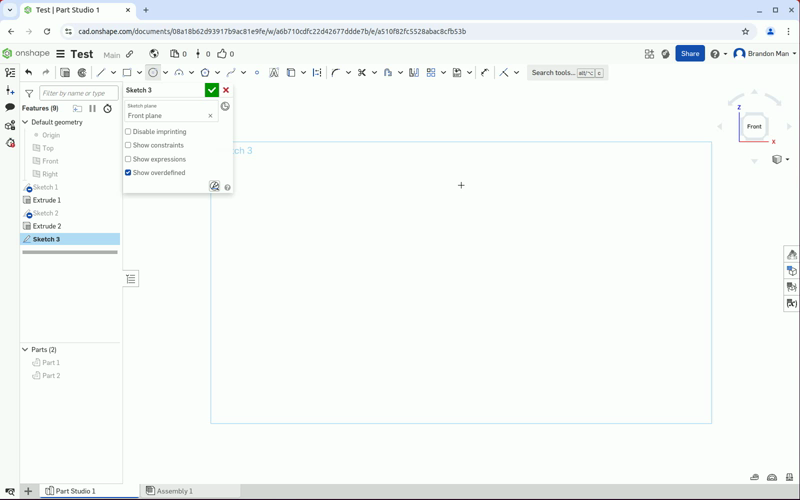
key_up(shift)
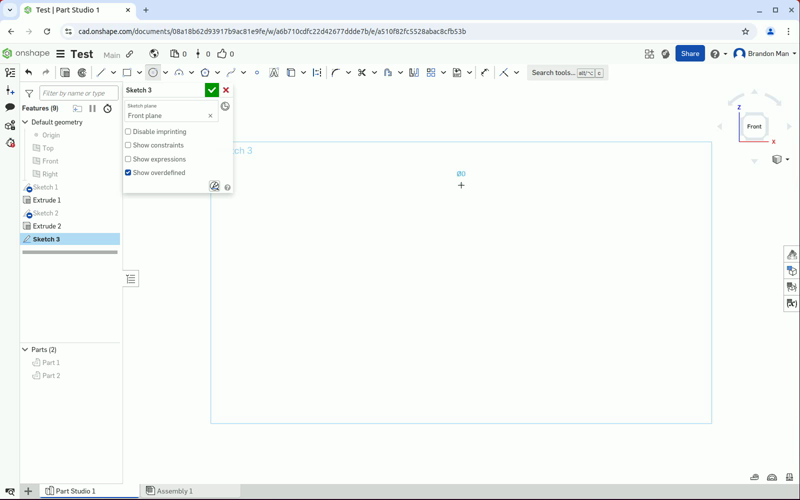
mouse_move(476, 184)
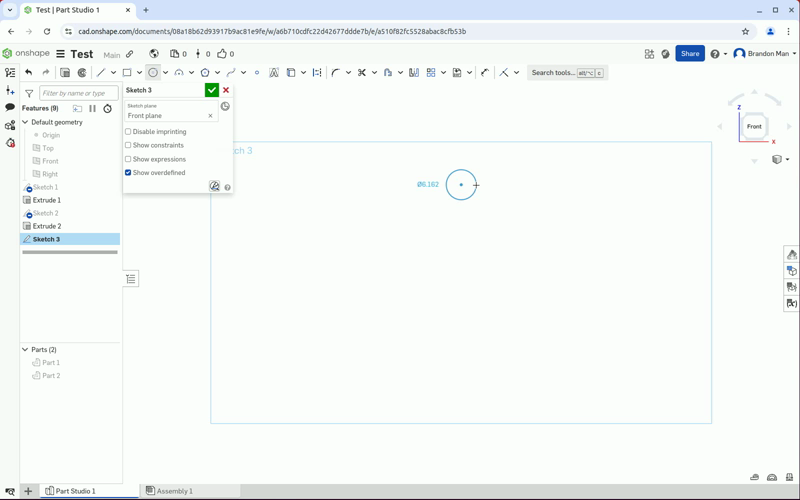
click(476, 184)
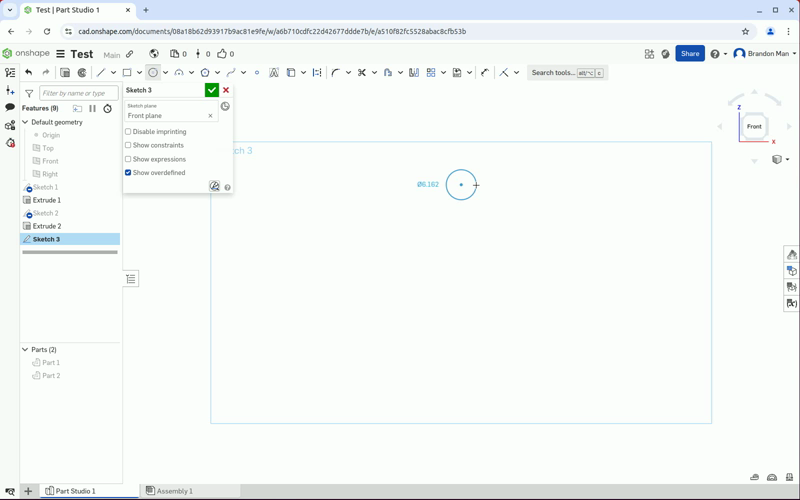
key(esc)
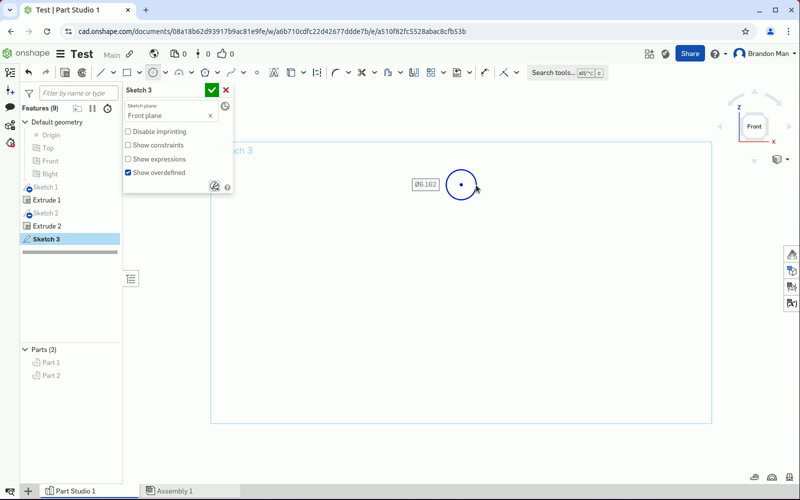
key(c)
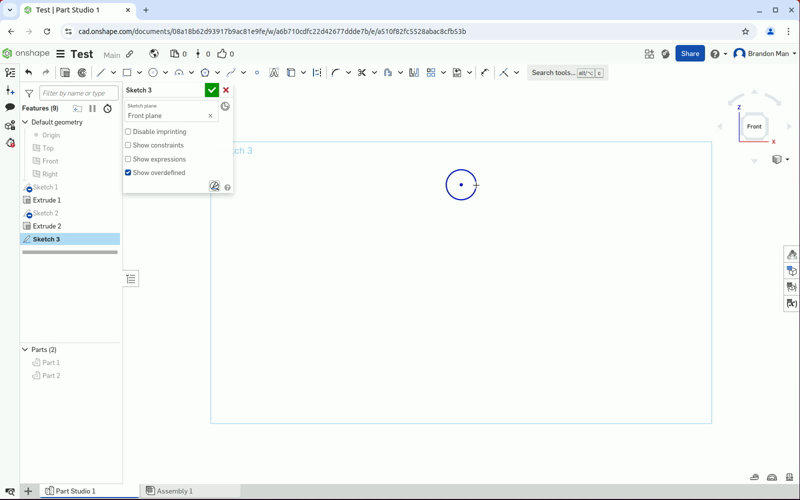
key_down(shift)
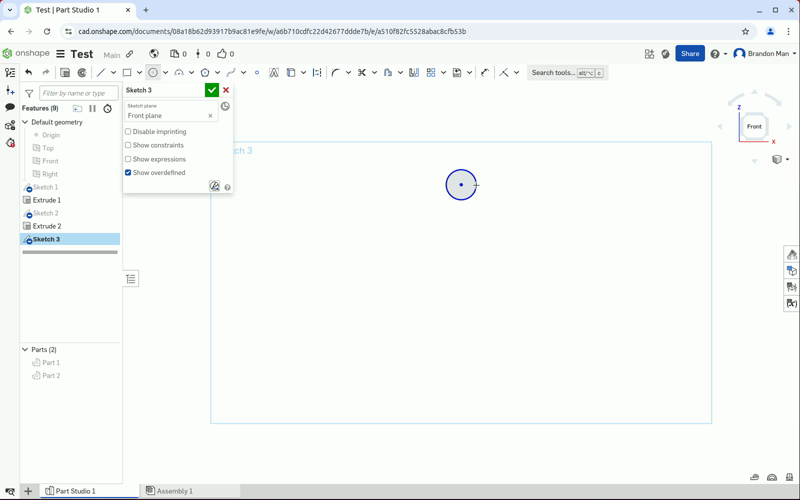
mouse_move(461, 184)
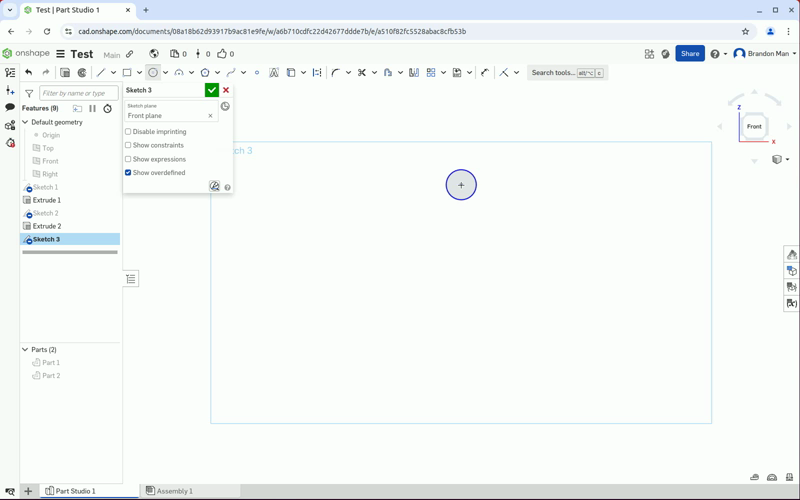
click(461, 184)
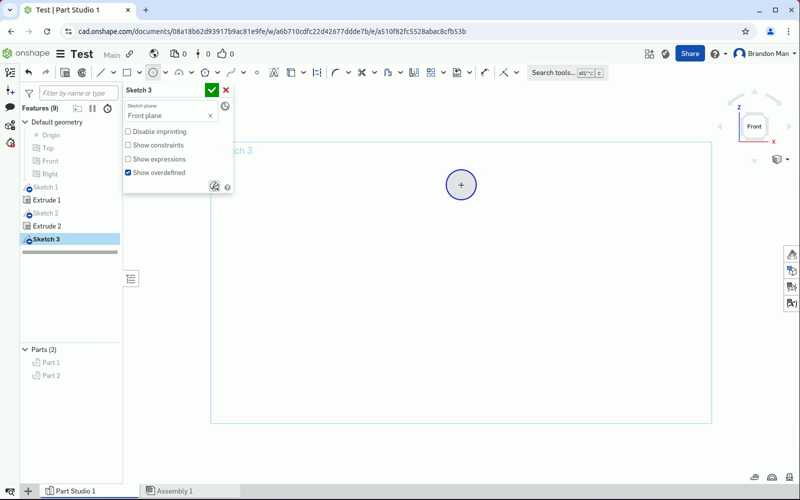
key_up(shift)
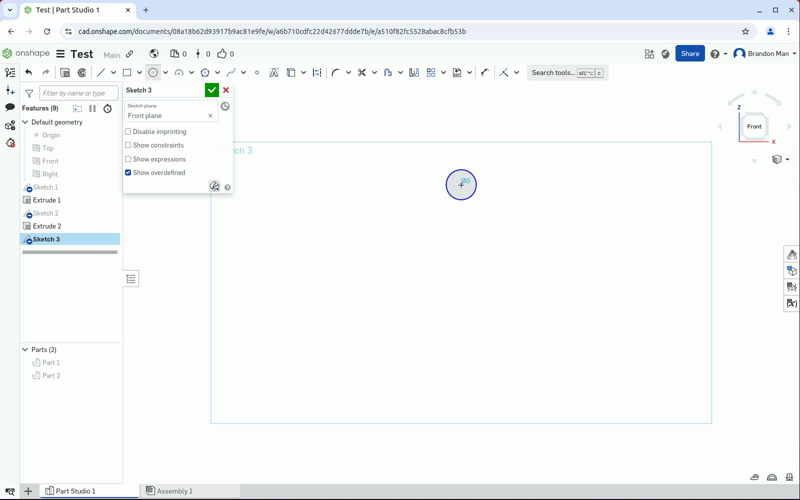
mouse_move(468, 184)
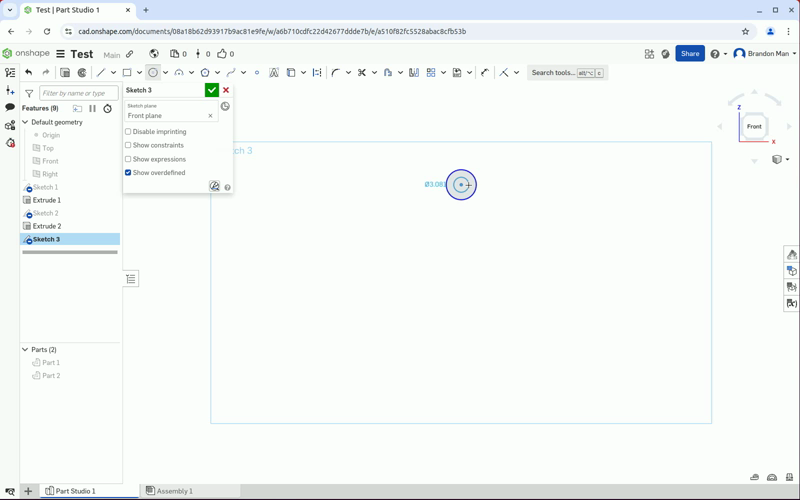
click(468, 184)
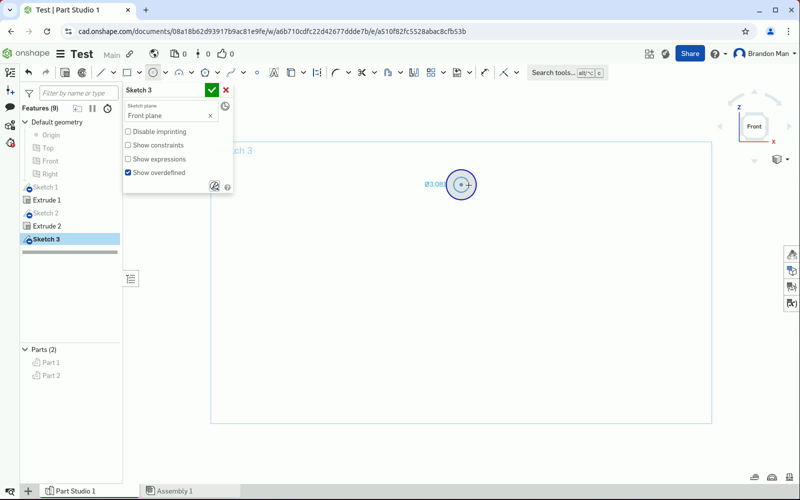
key(esc)
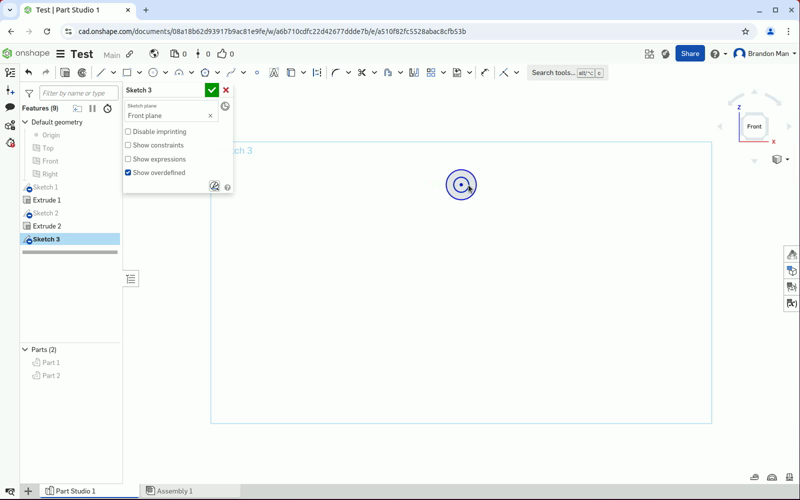
mouse_move(462, 171)
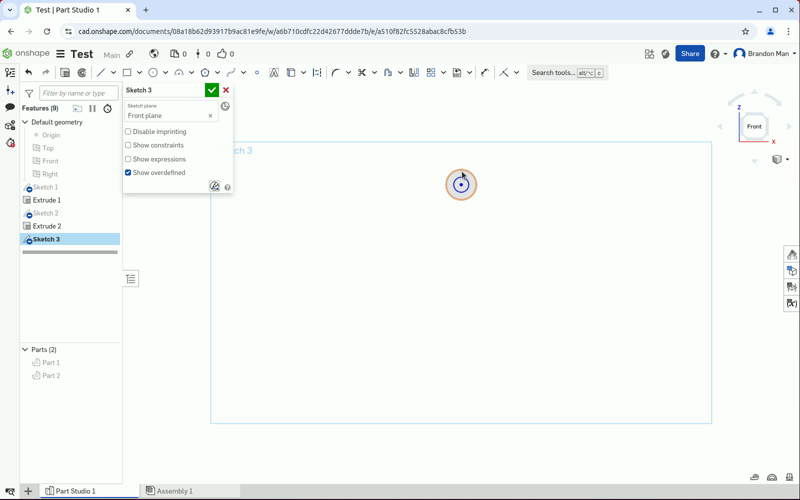
scroll(6)
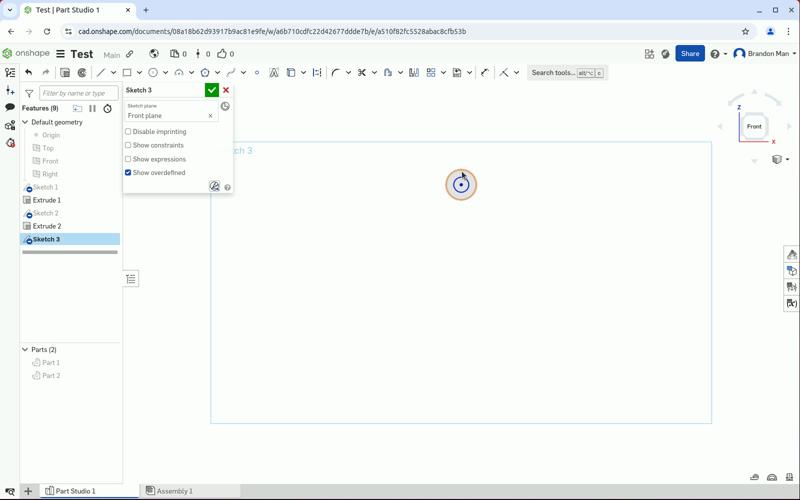
scroll(6)
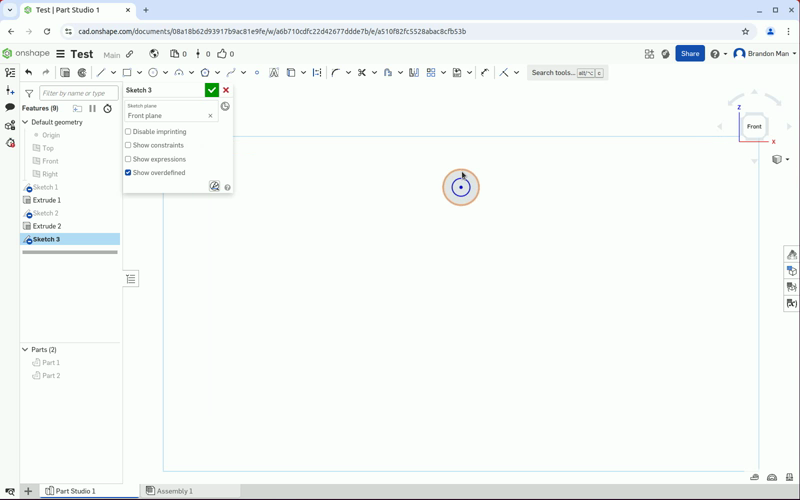
scroll(6)
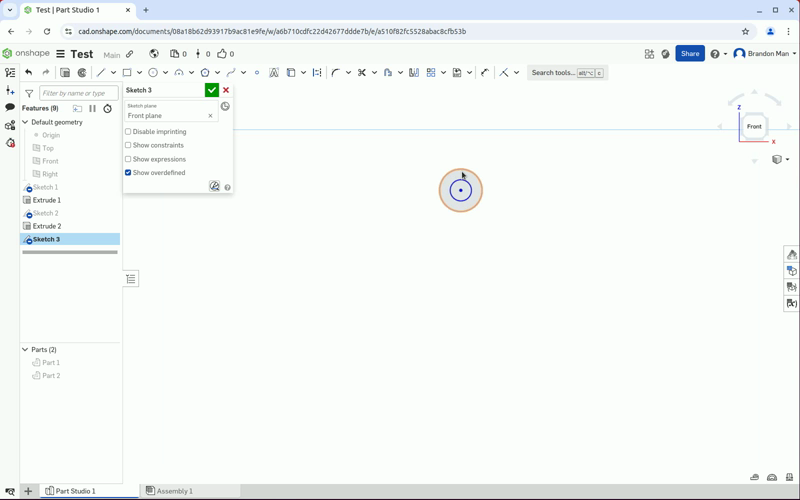
scroll(6)
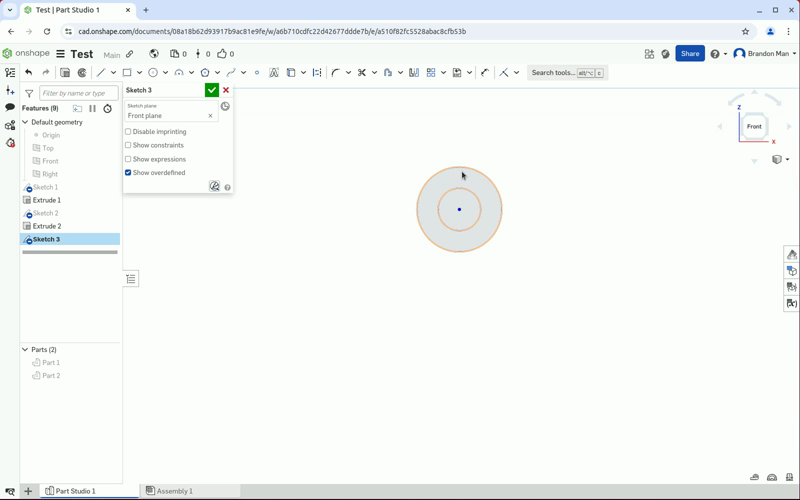
scroll(6)
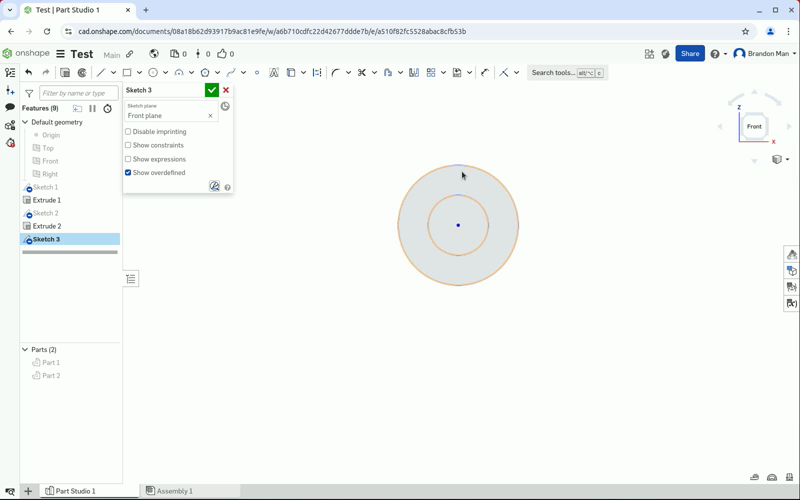
scroll(6)
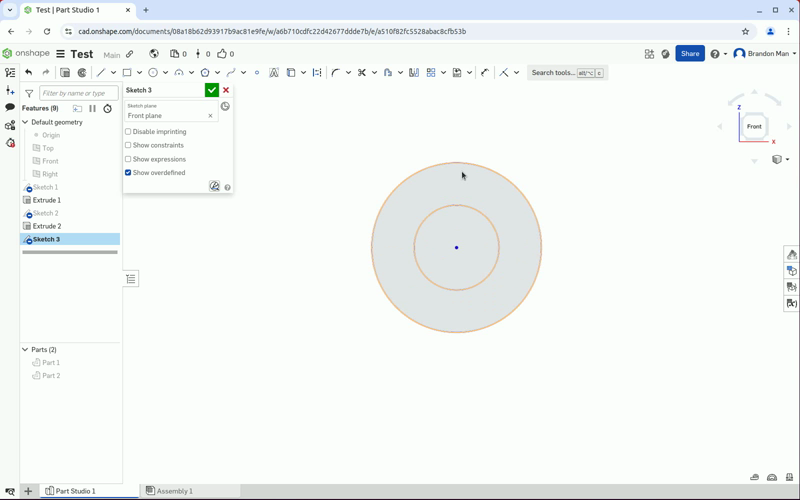
scroll(6)
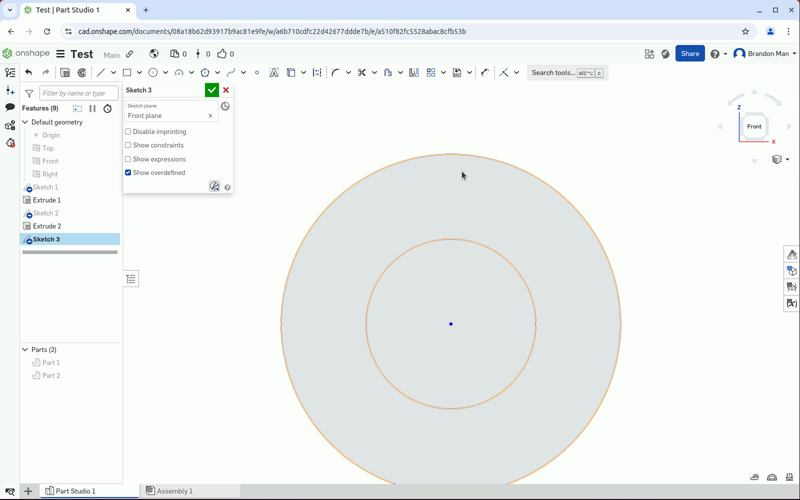
click(462, 171)
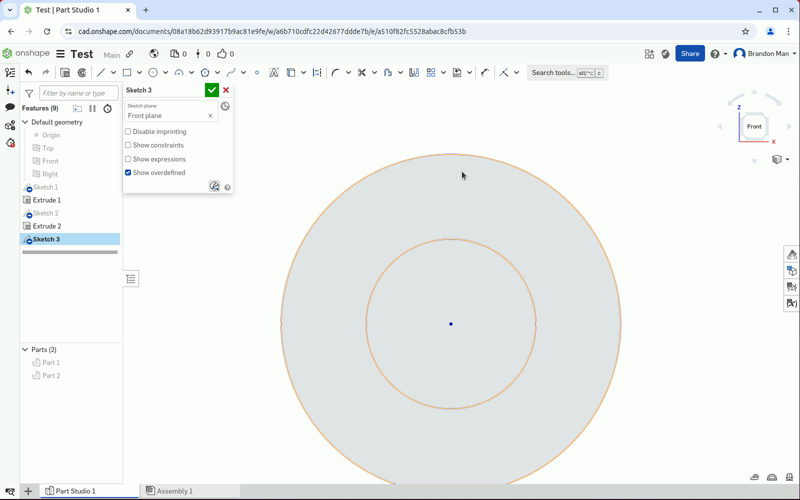
scroll(-6)
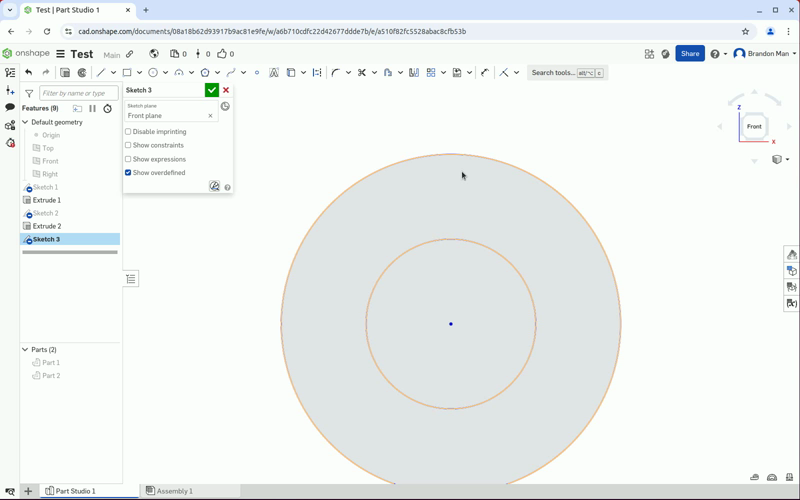
scroll(-6)
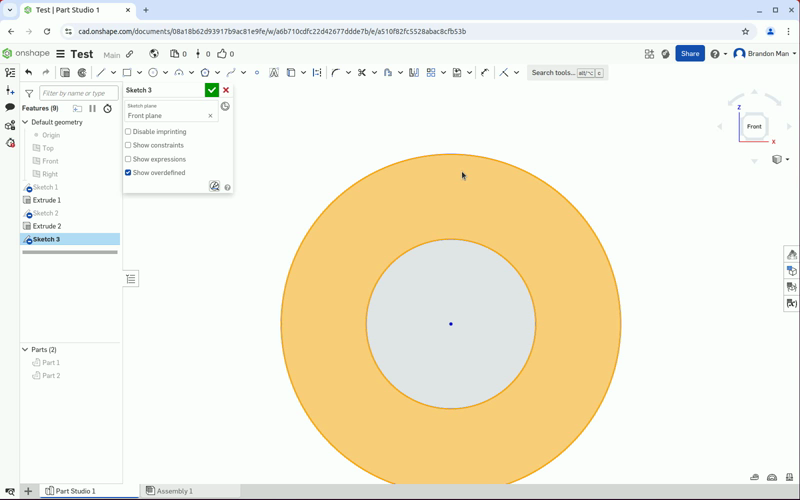
scroll(-6)
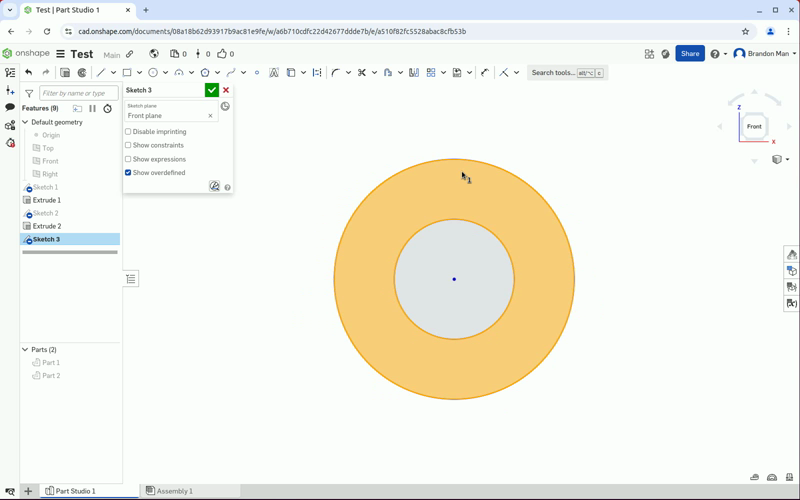
scroll(-6)
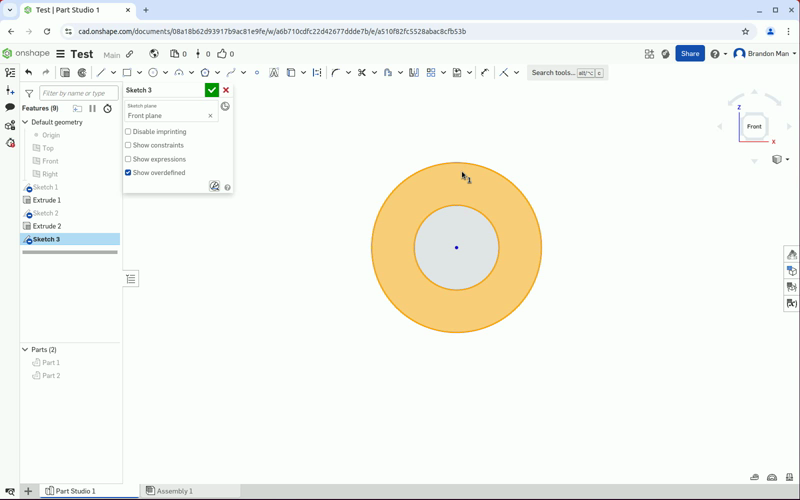
scroll(-6)
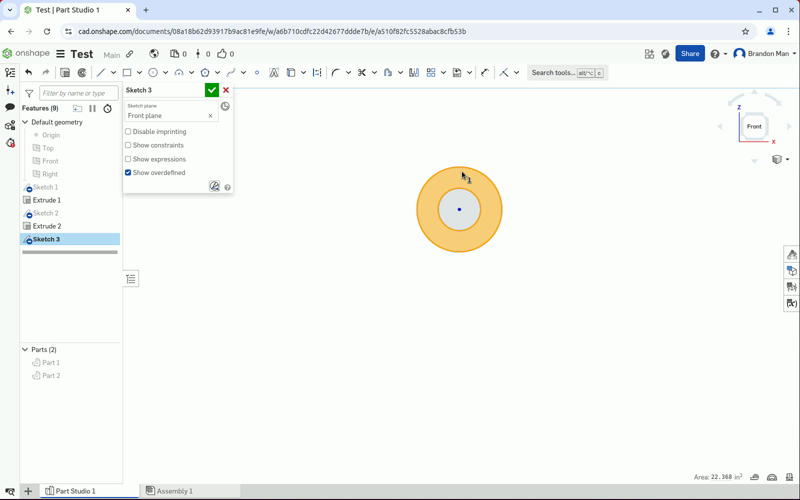
scroll(-6)
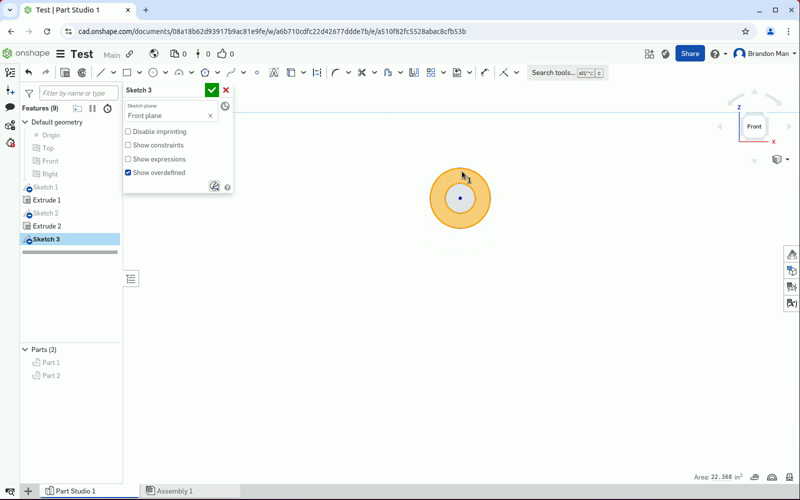
scroll(-6)
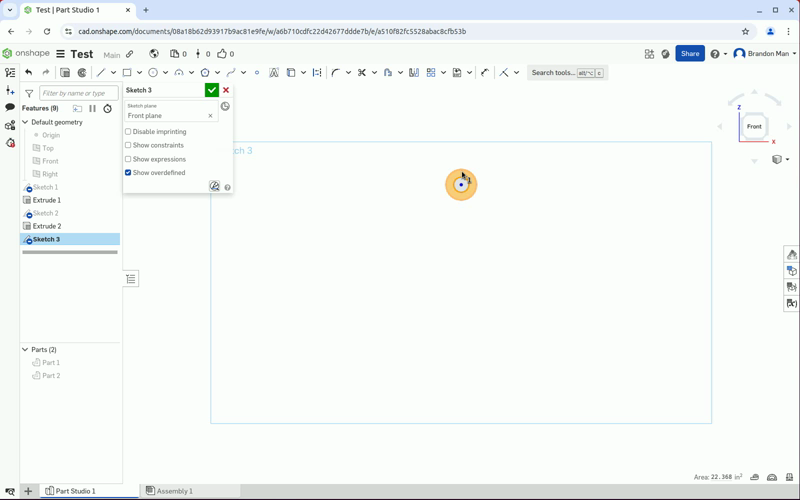
mouse_move(73, 352)
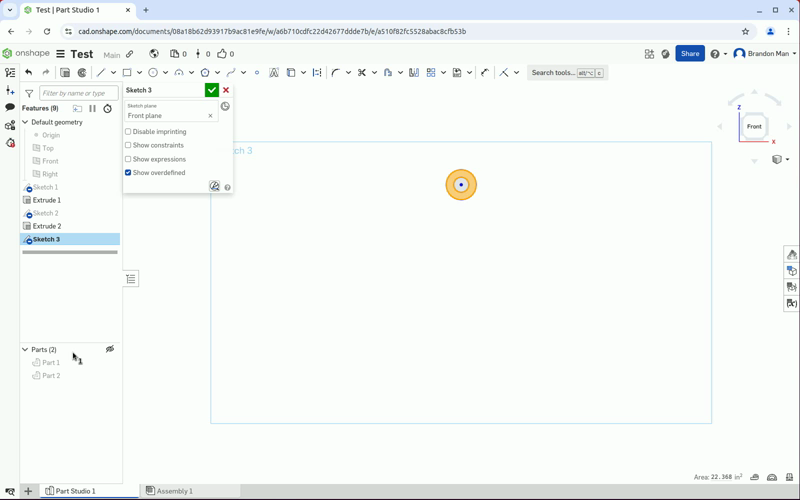
key(shift+y)
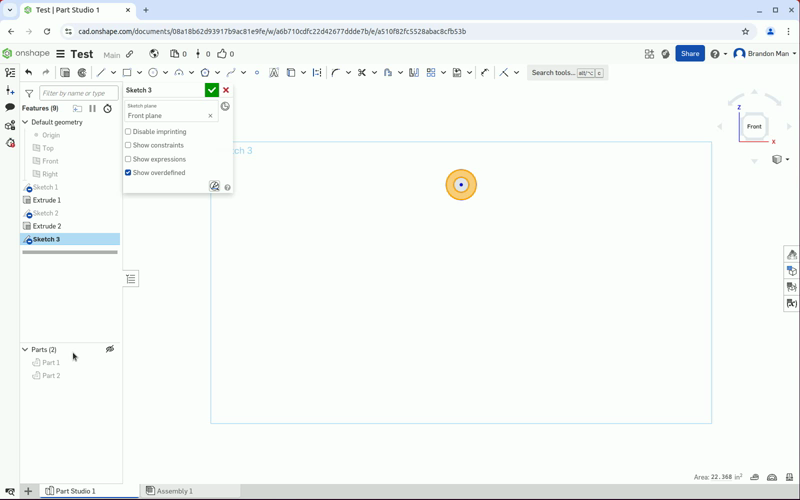
key(shift+e)
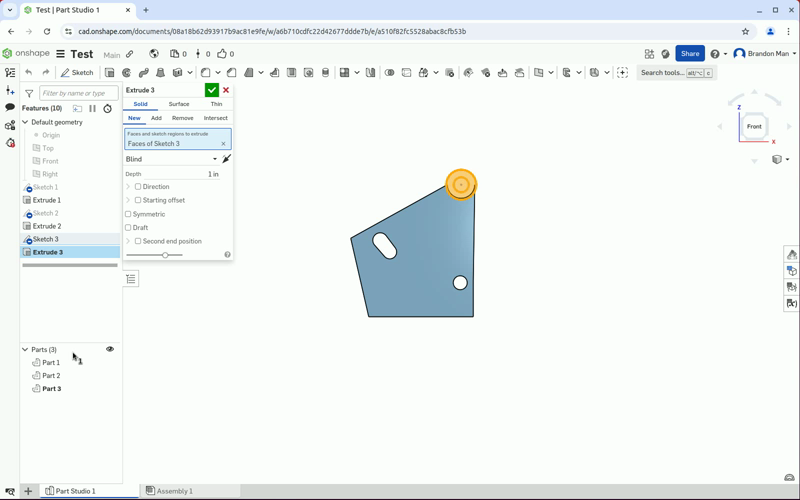
mouse_move(143, 106)
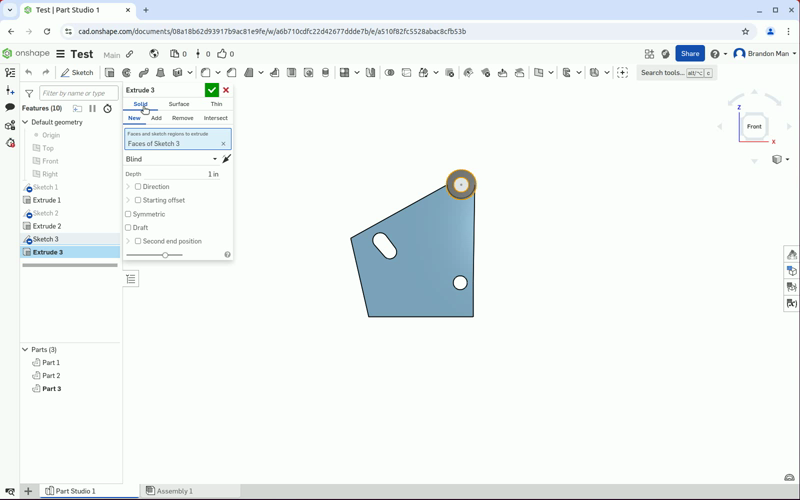
click(143, 106)
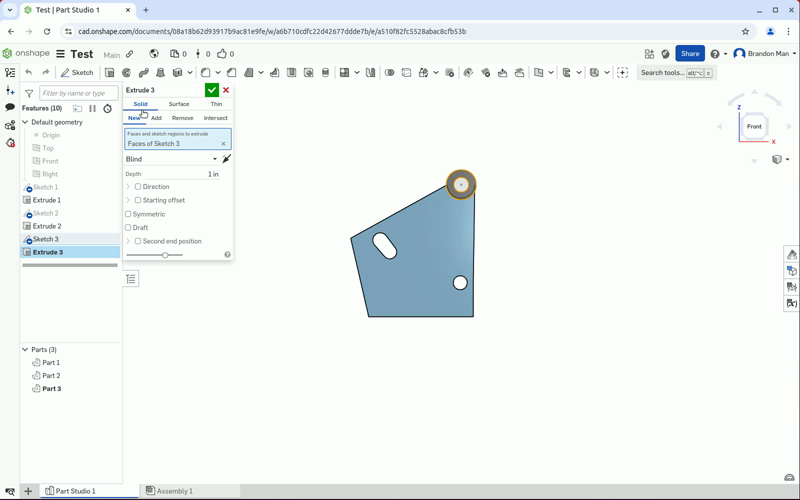
mouse_move(137, 120)
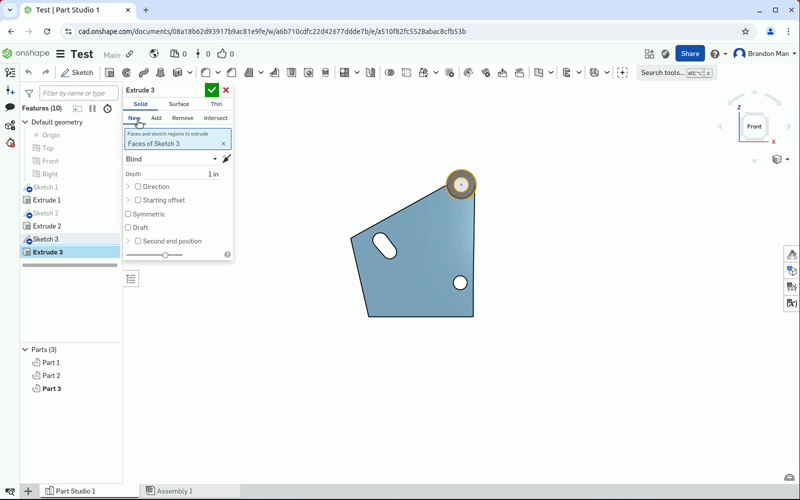
click(137, 120)
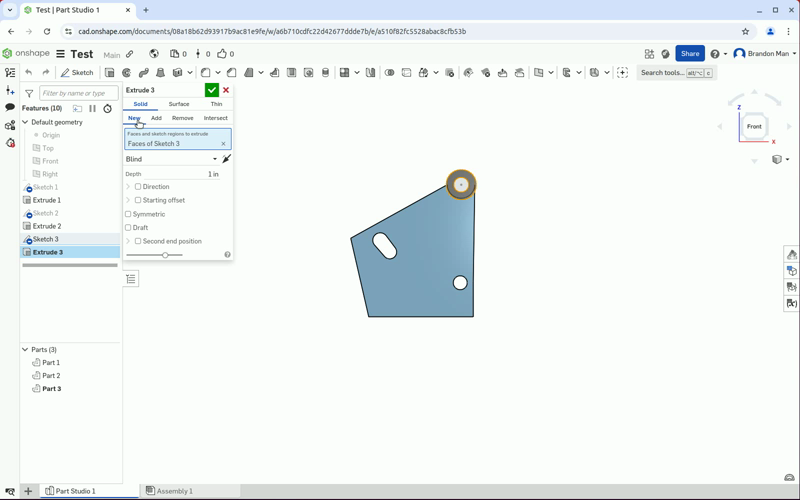
key(tab, 4)
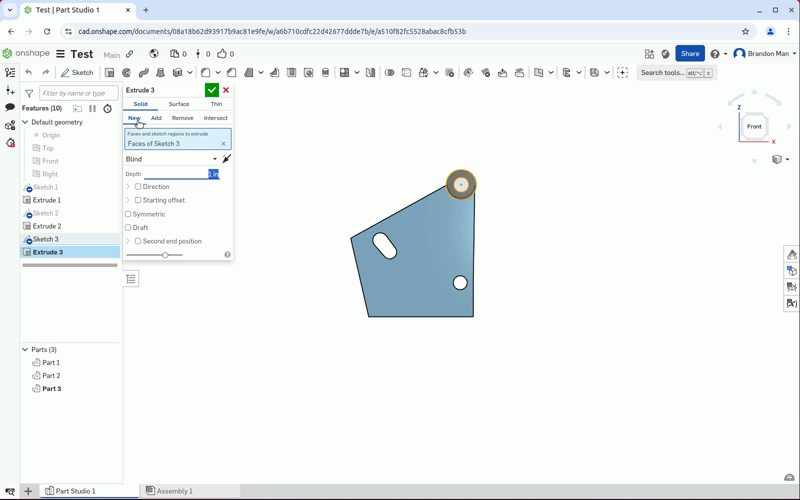
text(2.889)
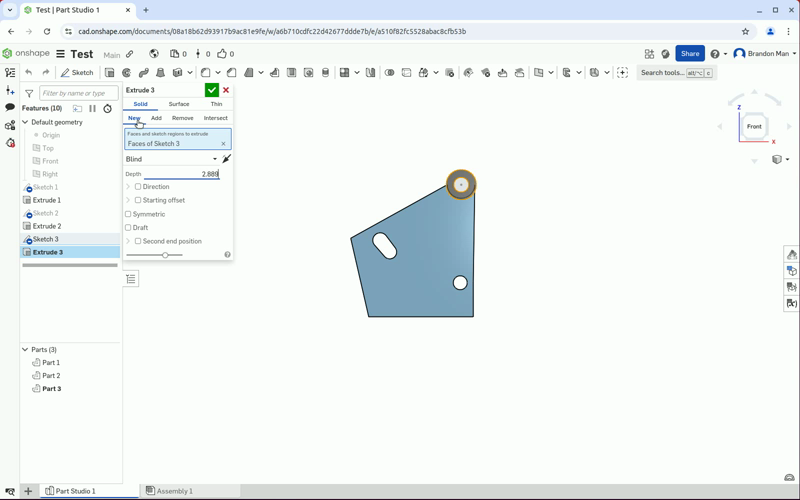
key(enter)
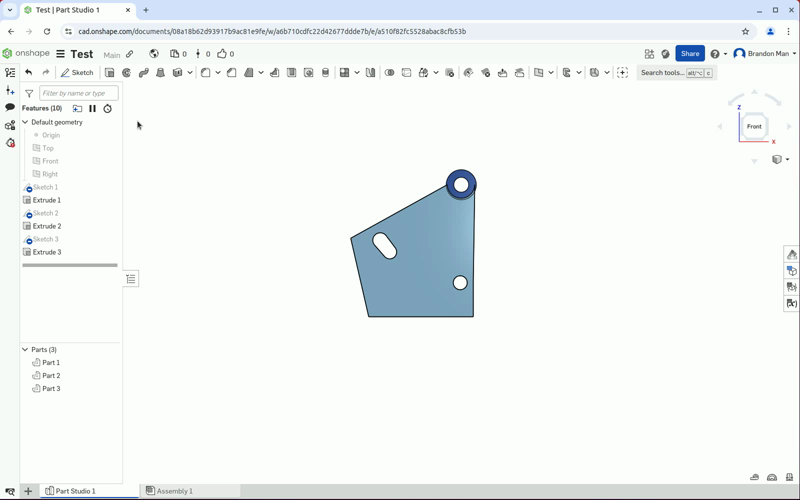
key(shift+h)
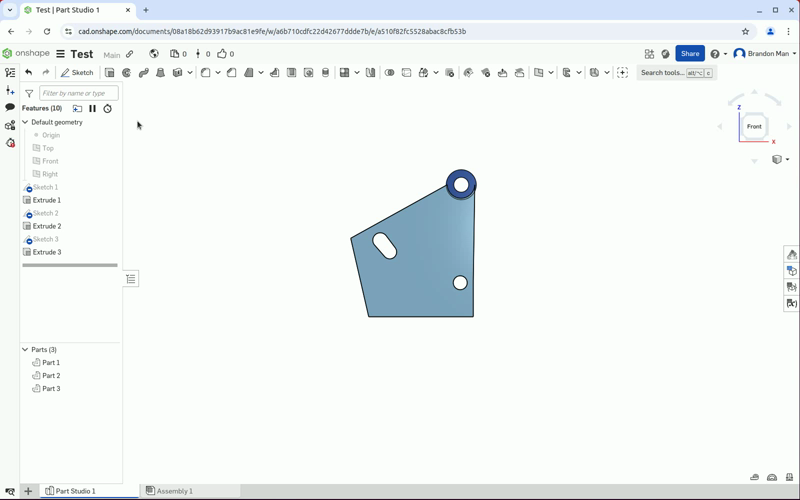
key(shift+h)
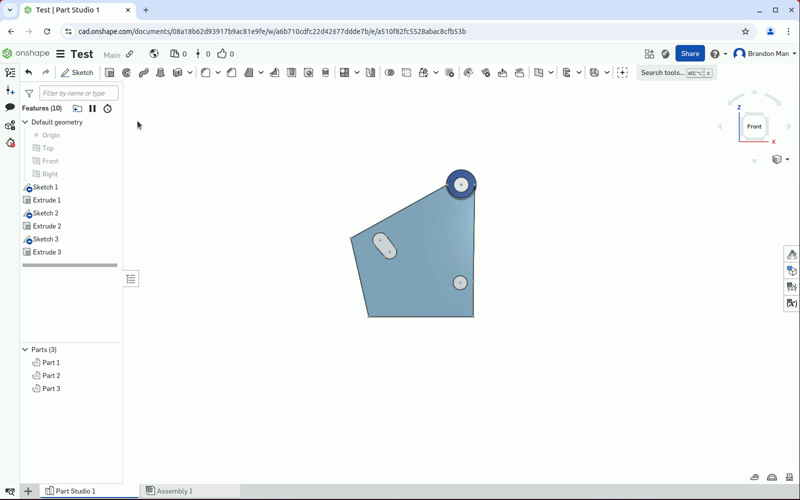
key(shift+7)
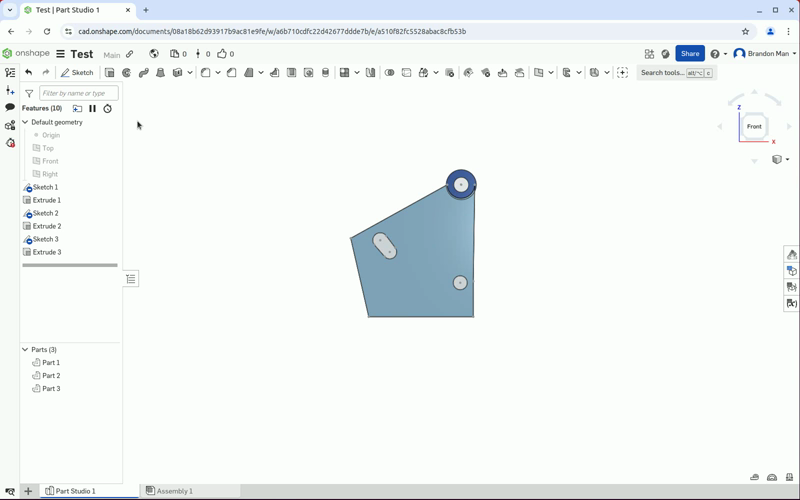
key(left, 2)
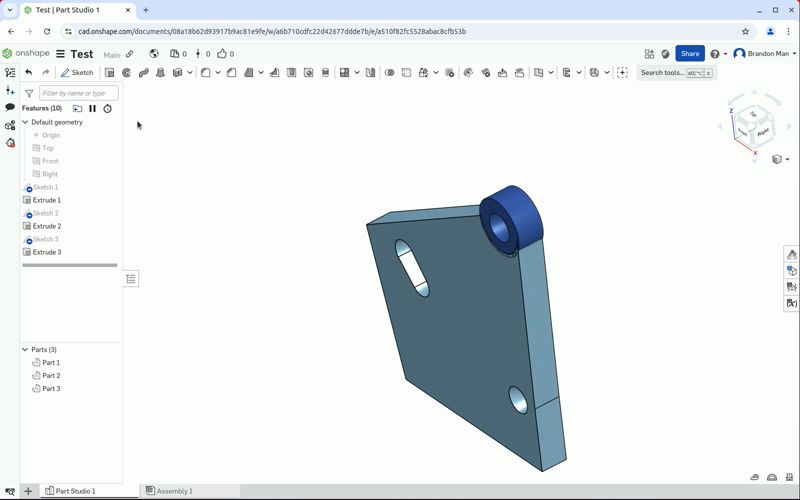
key(down, 2)
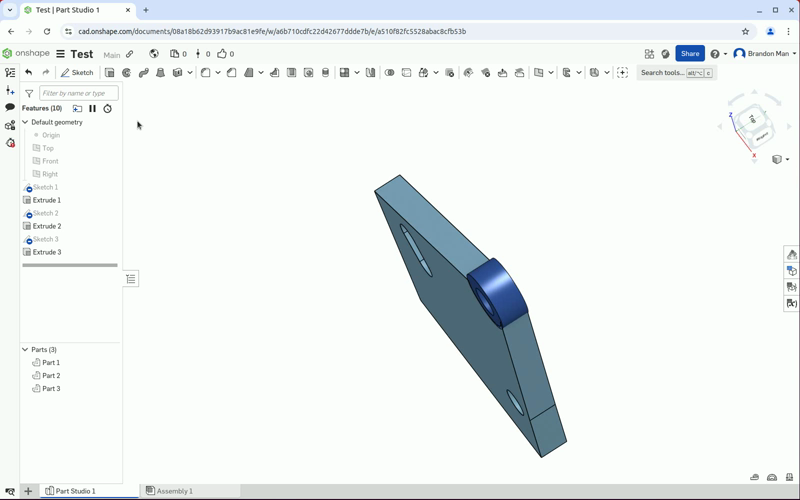
key(up, 2)
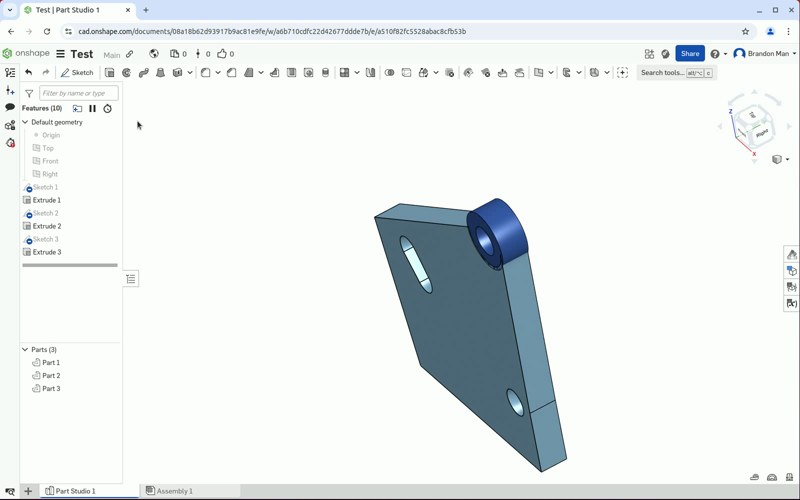
key(right, 2)
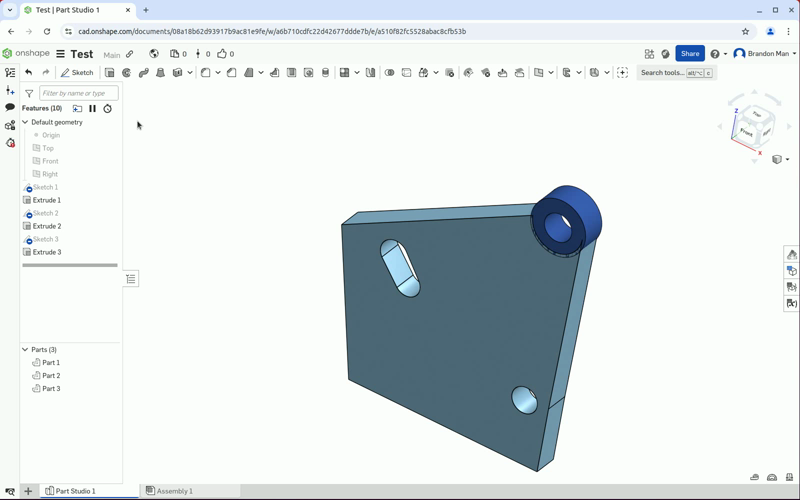
mouse_move(73, 189)
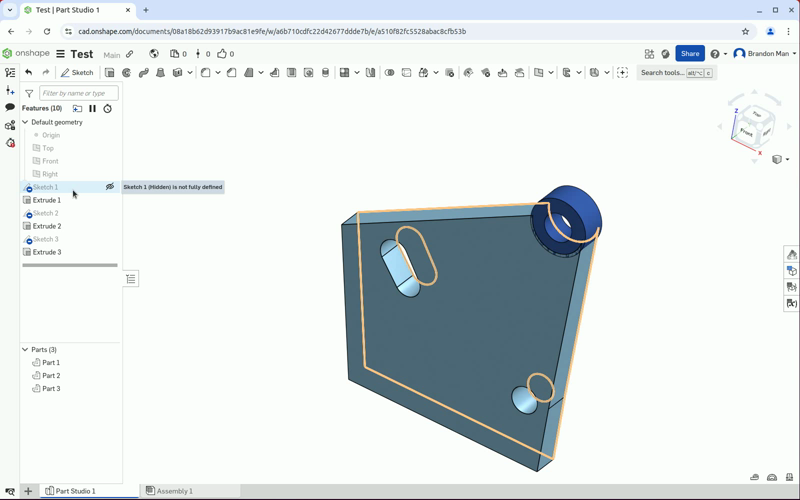
click(73, 189)